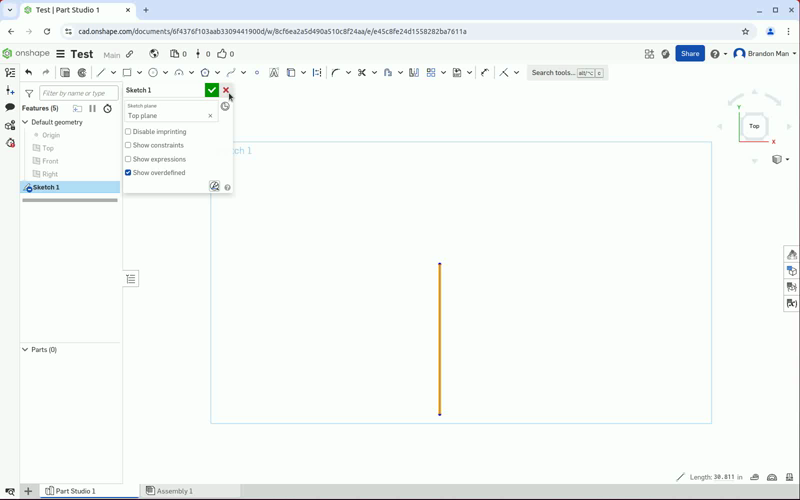
key(shift+h)
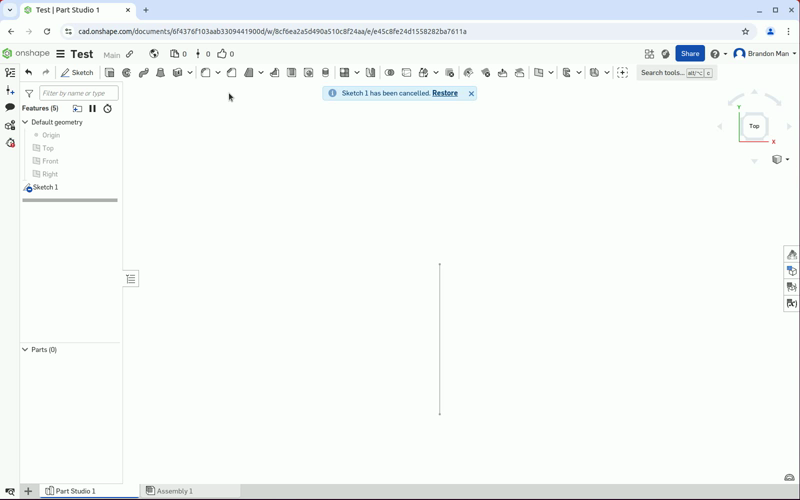
mouse_move(73, 352)
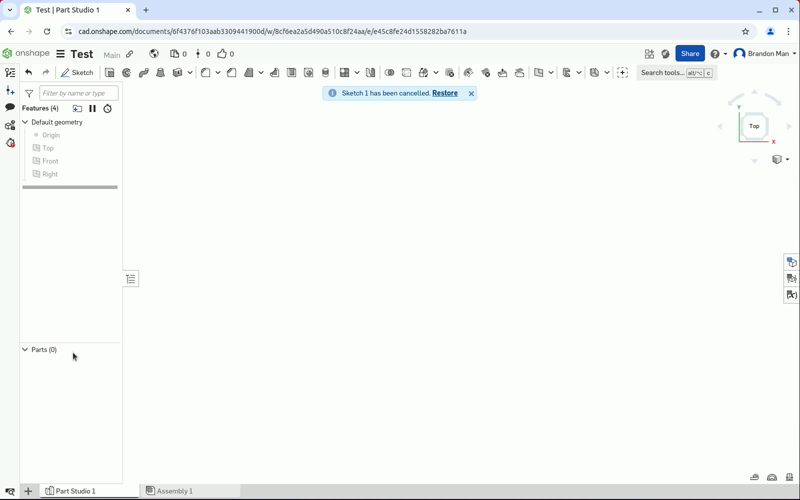
key(y)
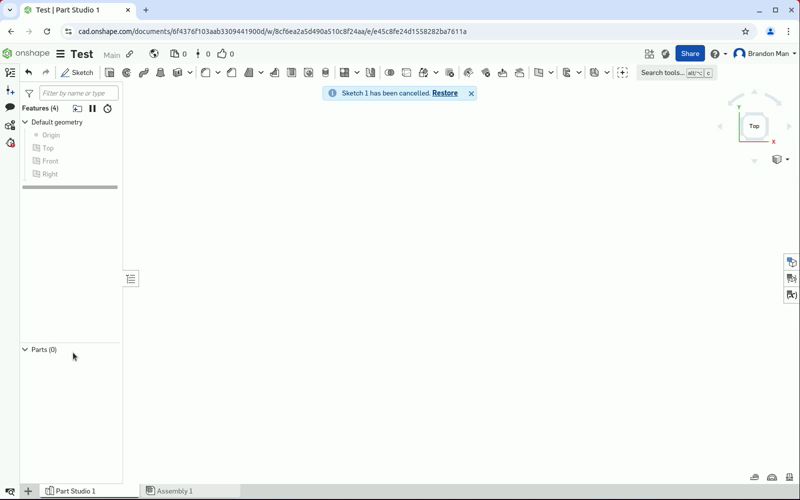
key(shift+p)
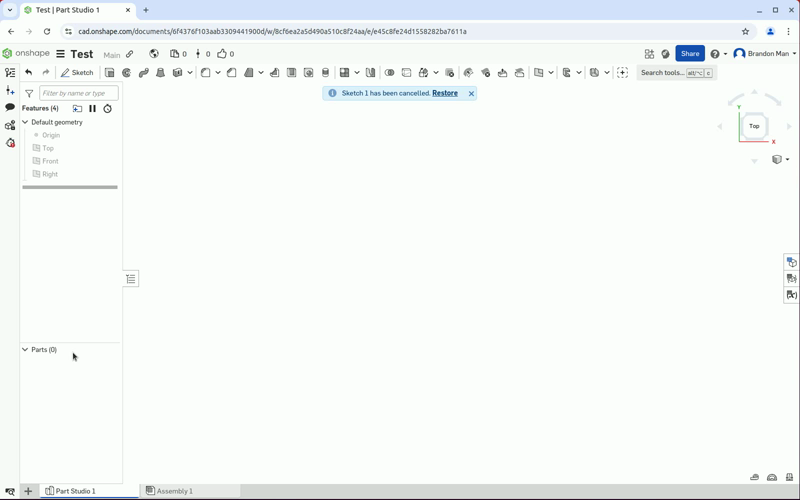
key(space)
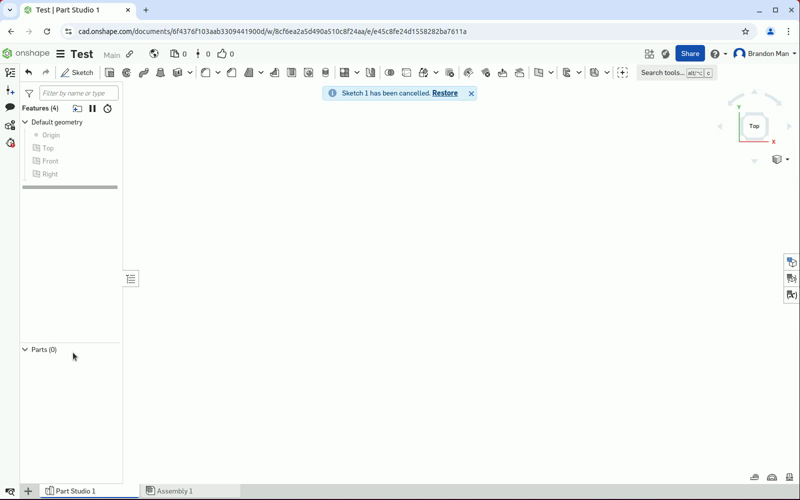
key_down(shift)
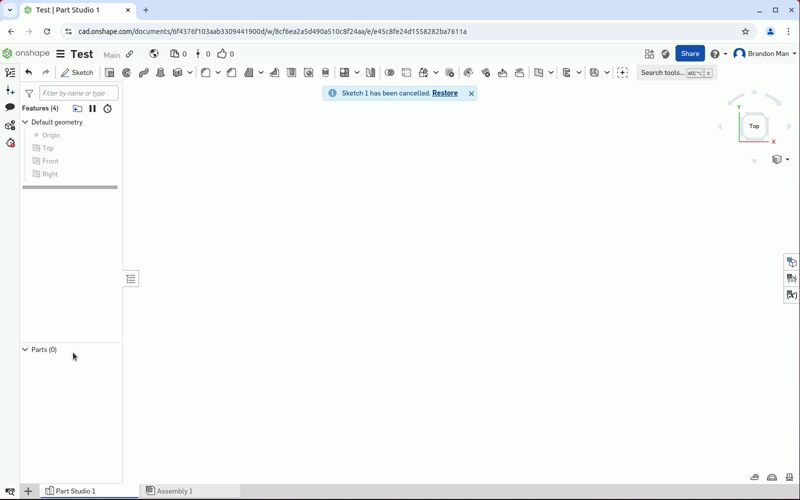
key(up)
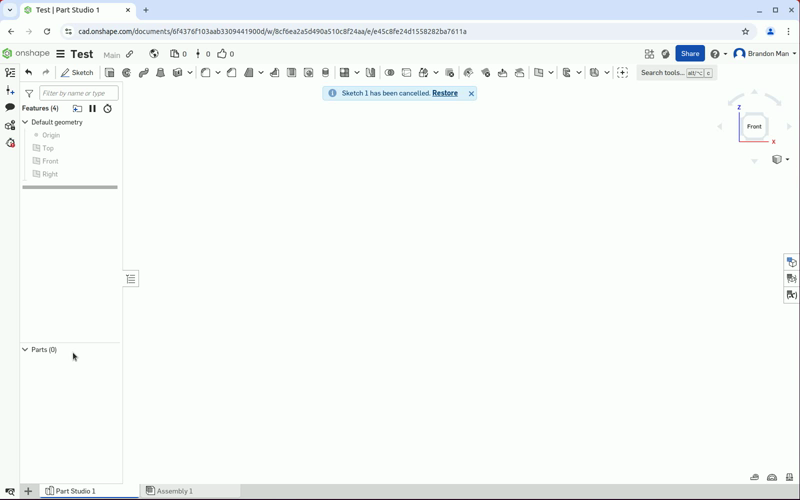
key_up(shift)
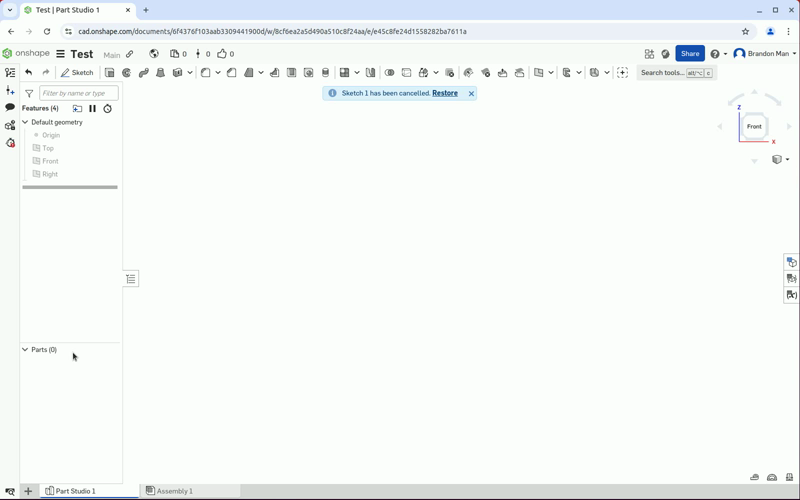
mouse_move(73, 352)
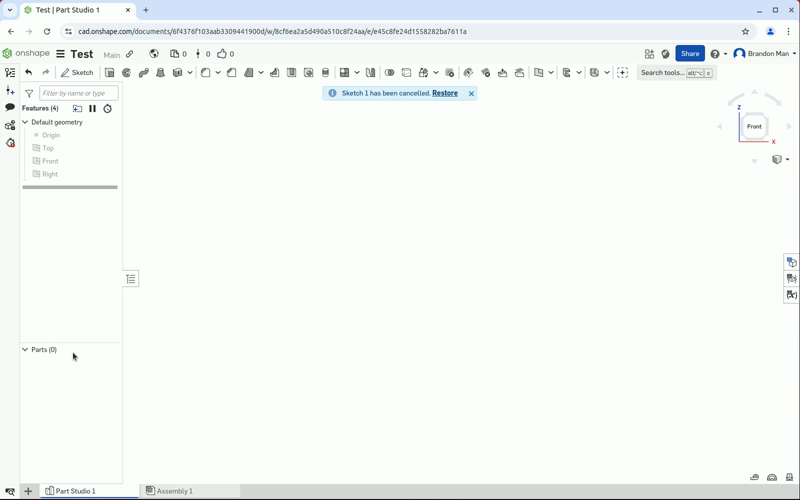
key(shift+y)
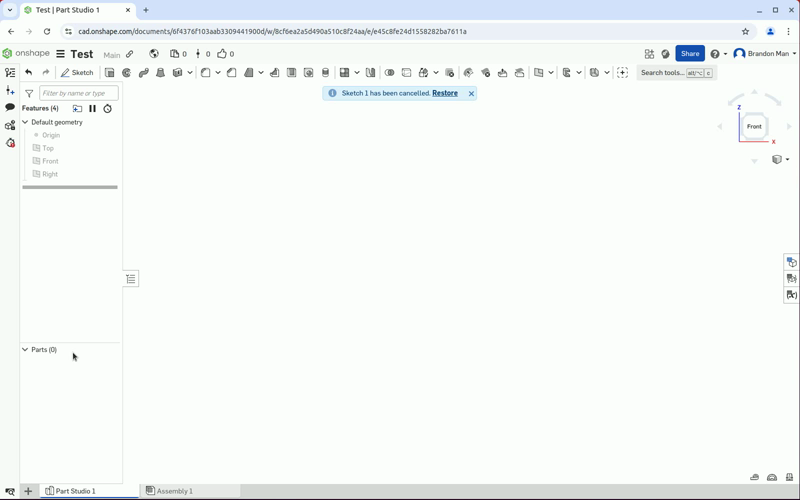
key(shift+s)
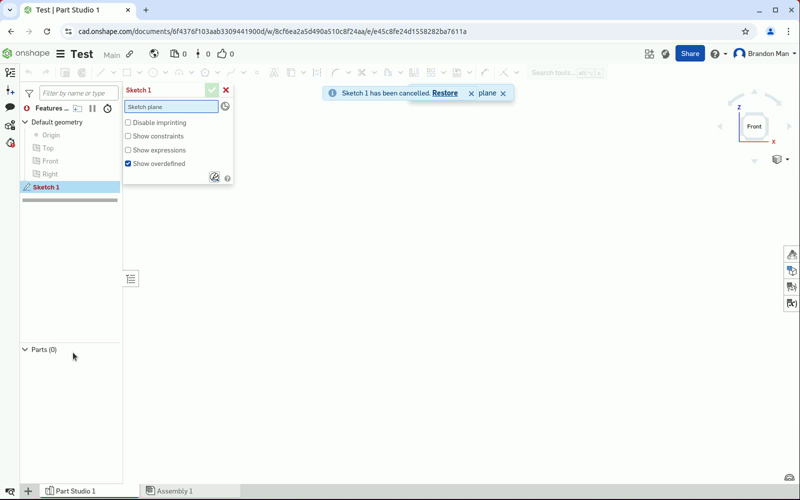
mouse_move(73, 163)
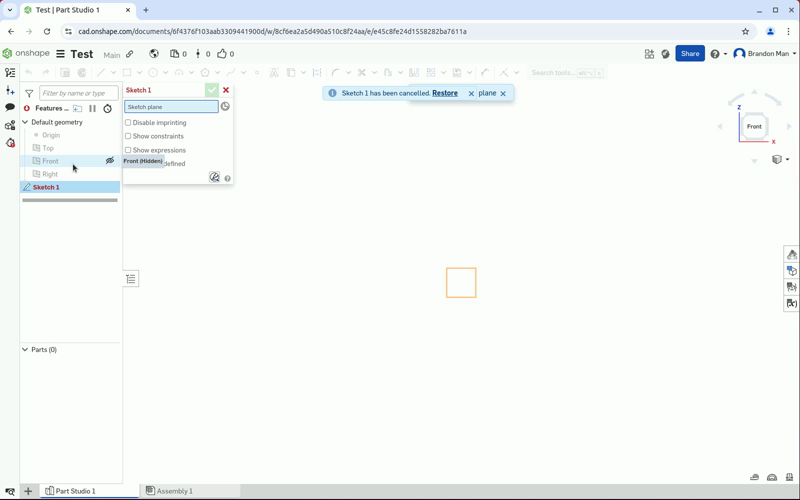
click(73, 163)
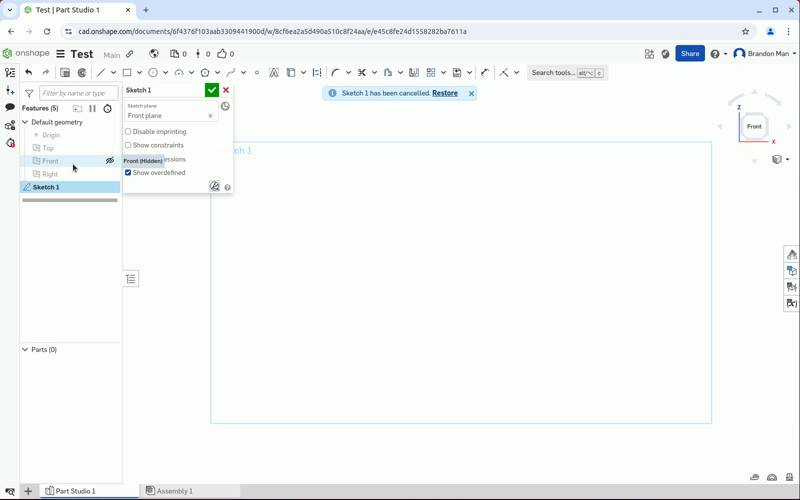
mouse_move(73, 352)
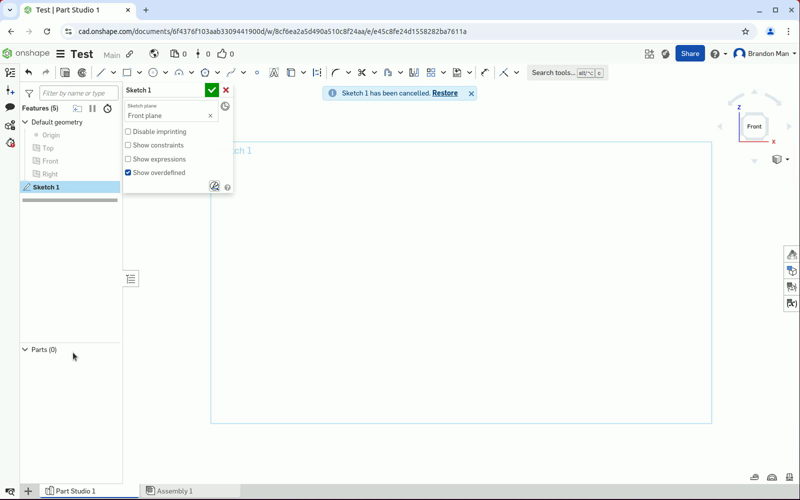
key(y)
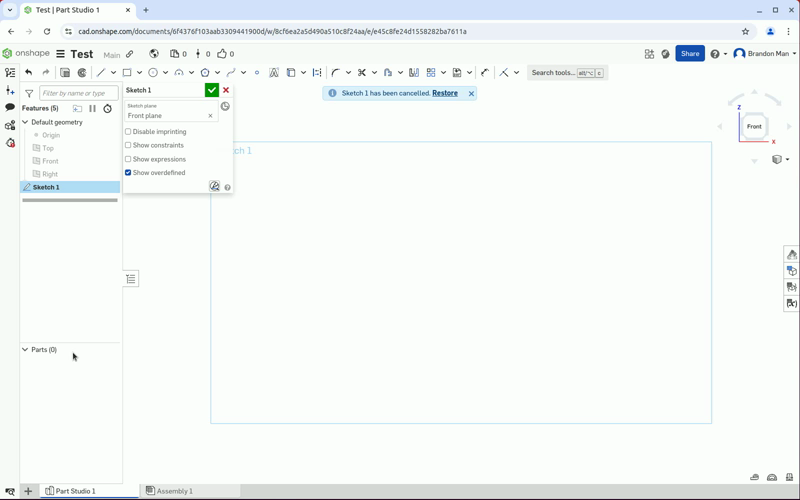
key(l)
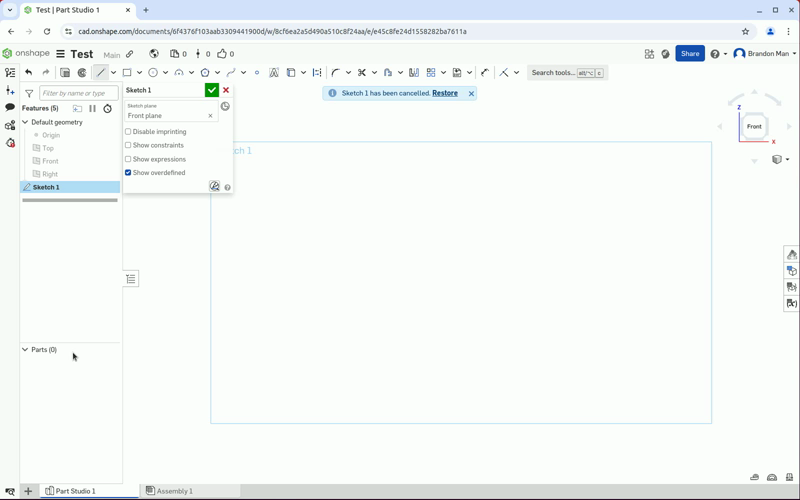
key_down(shift)
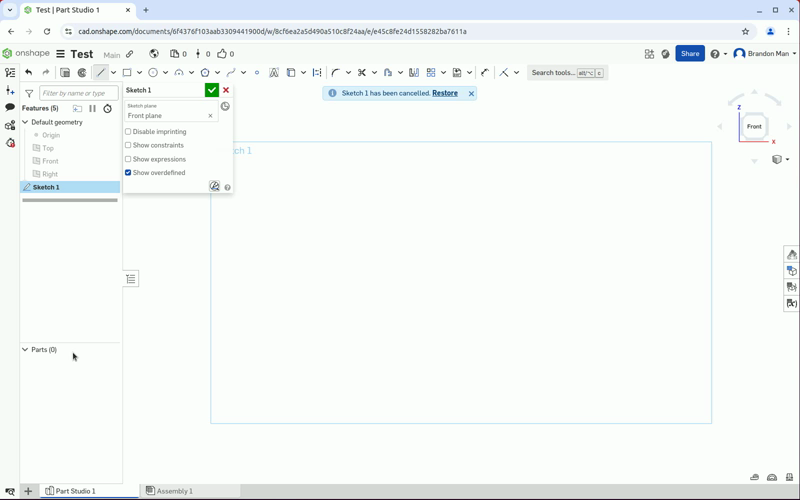
mouse_move(446, 297)
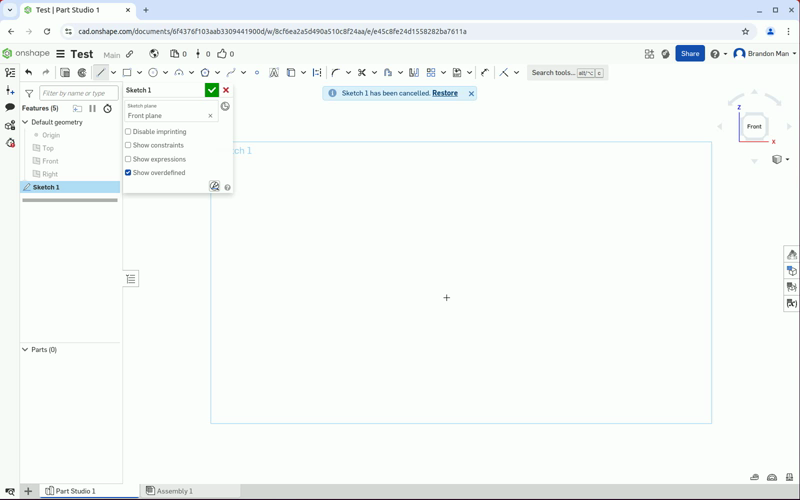
click(446, 297)
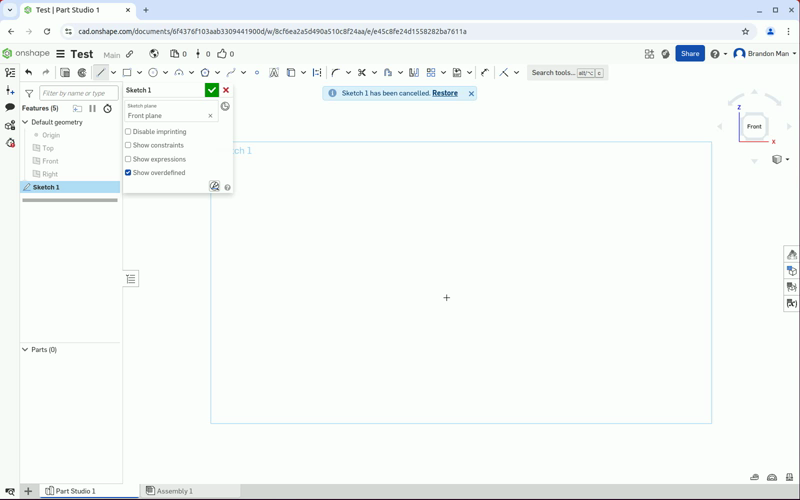
key_up(shift)
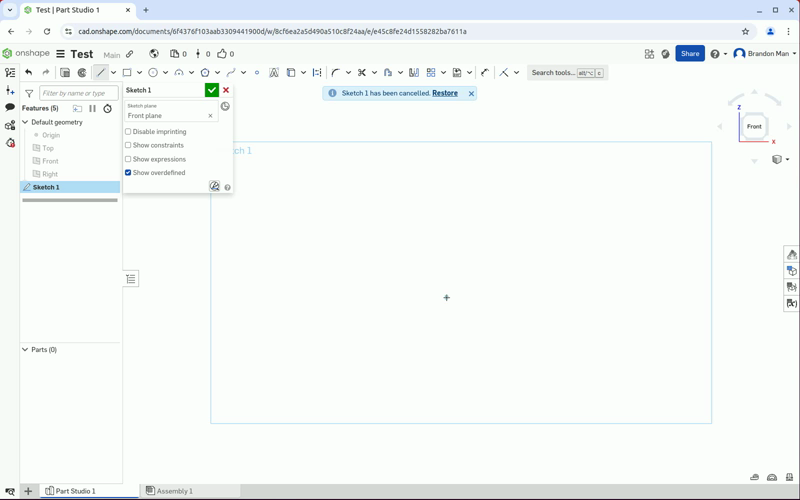
key_down(shift)
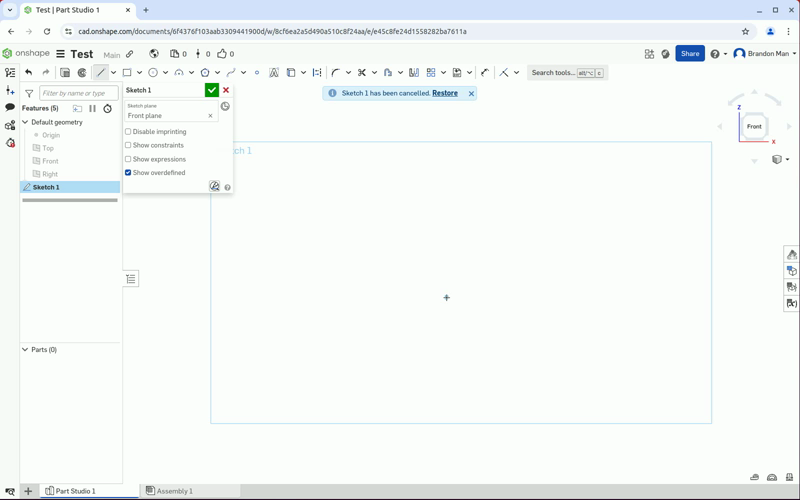
mouse_move(476, 297)
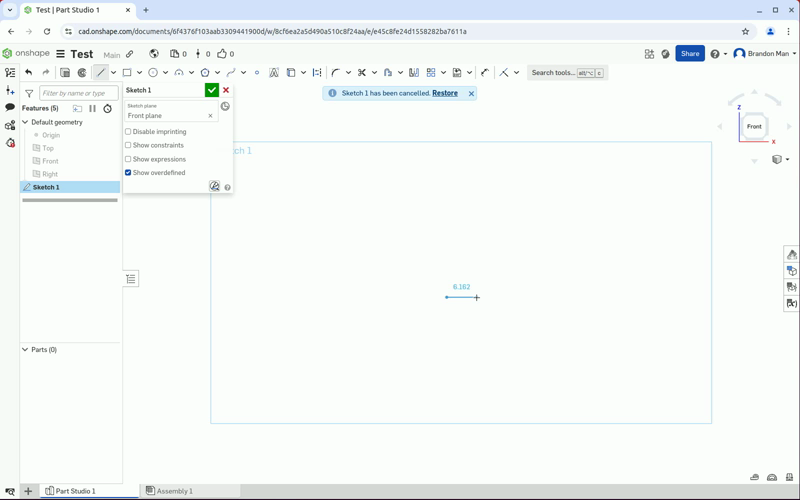
mouse_move(475, 297)
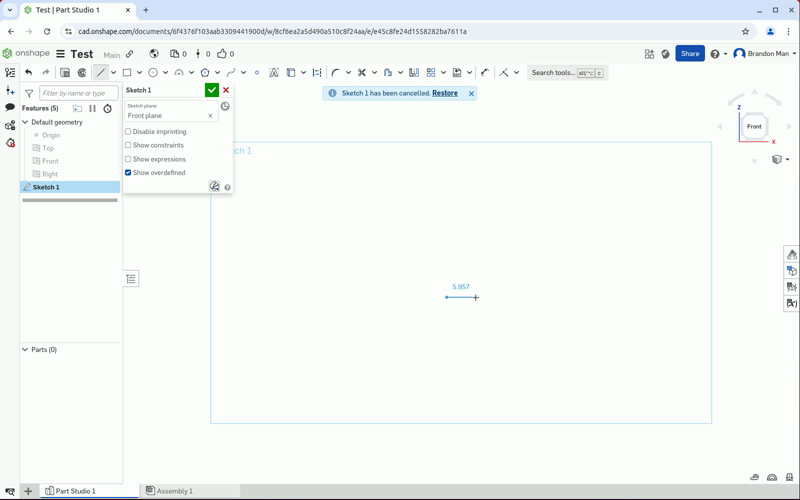
click(475, 297)
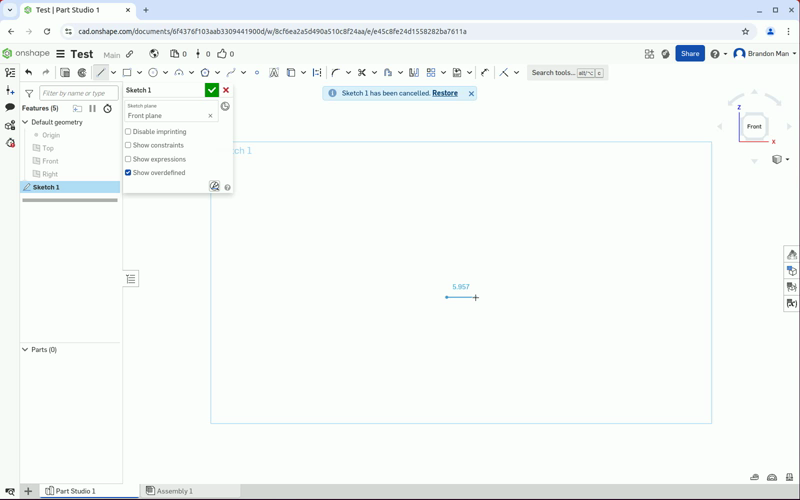
key_up(shift)
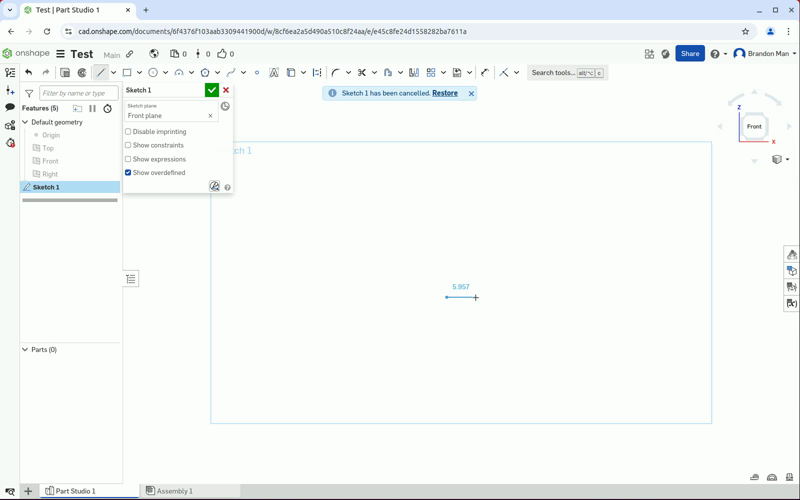
key_down(shift)
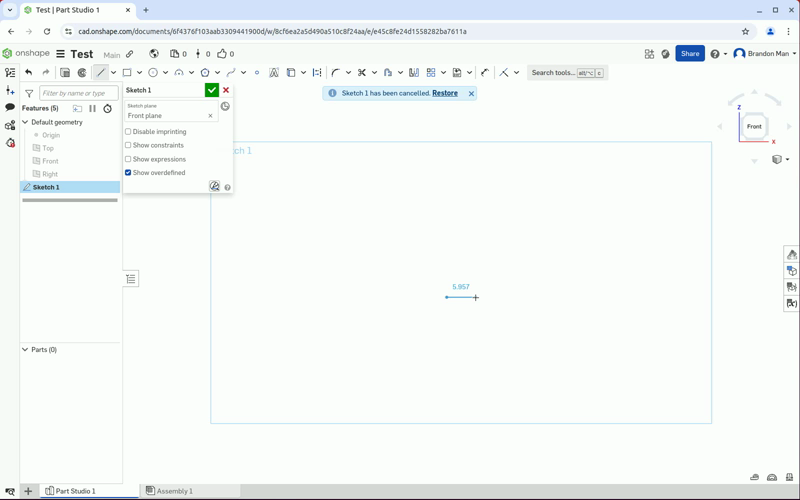
mouse_move(505, 297)
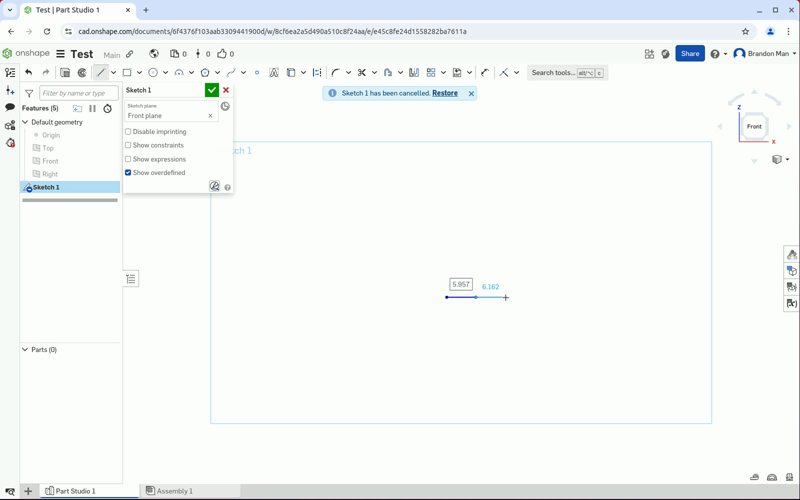
mouse_move(475, 267)
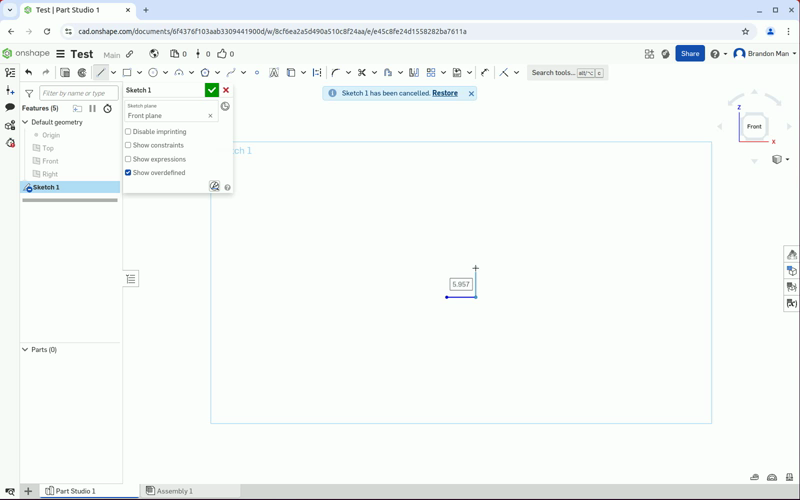
click(475, 267)
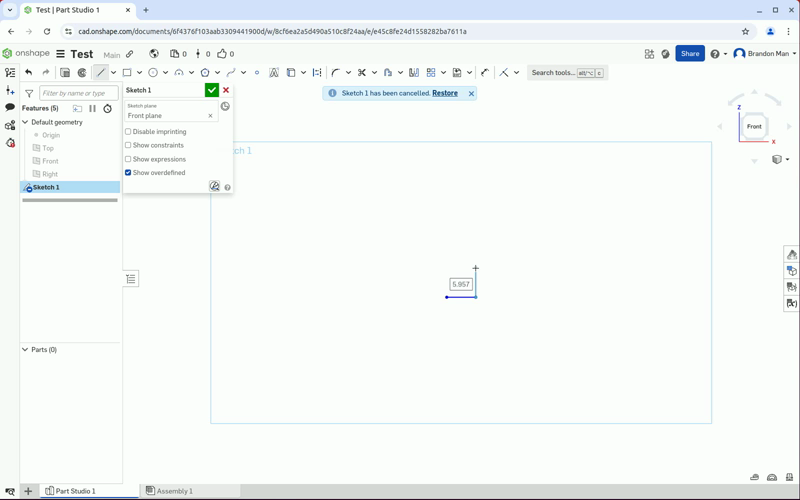
key_up(shift)
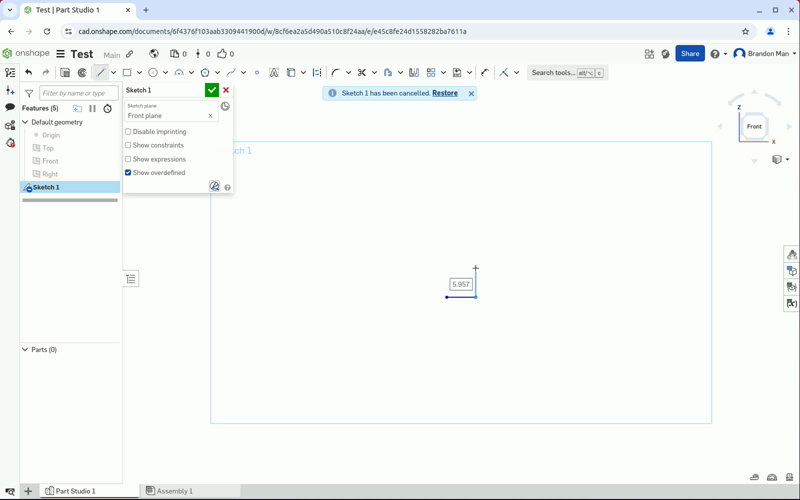
key_down(shift)
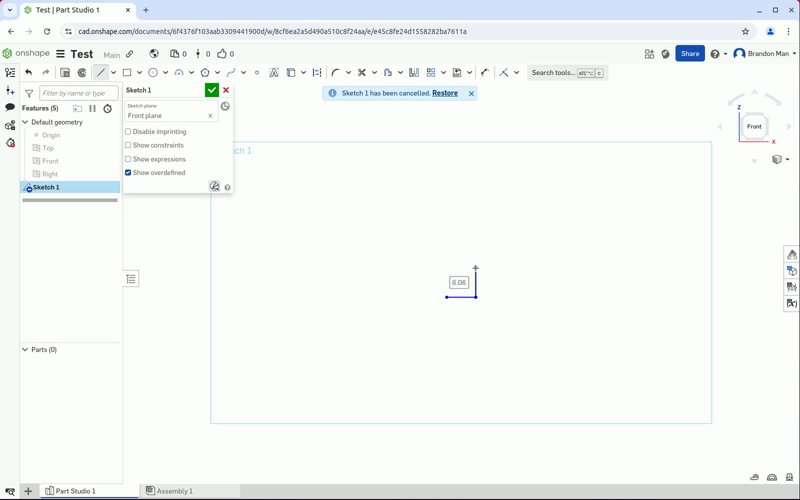
mouse_move(505, 267)
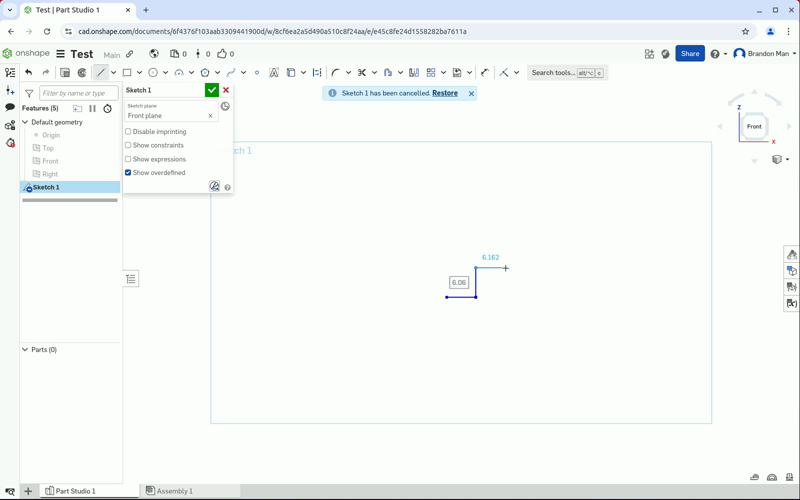
mouse_move(446, 267)
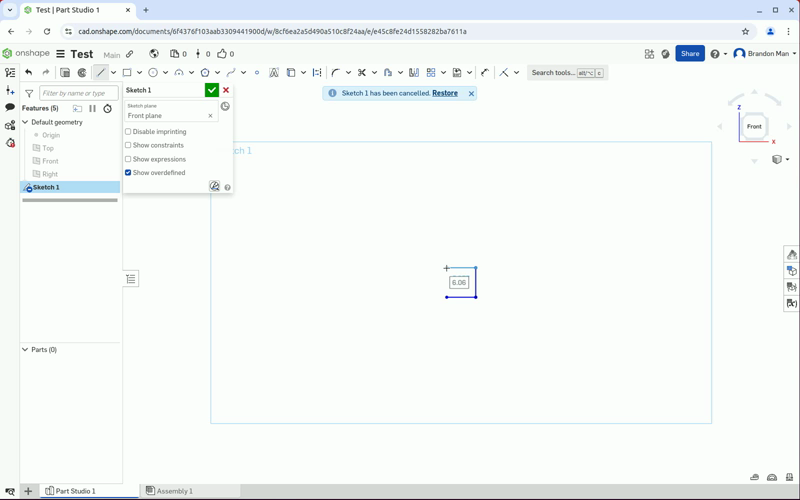
click(446, 267)
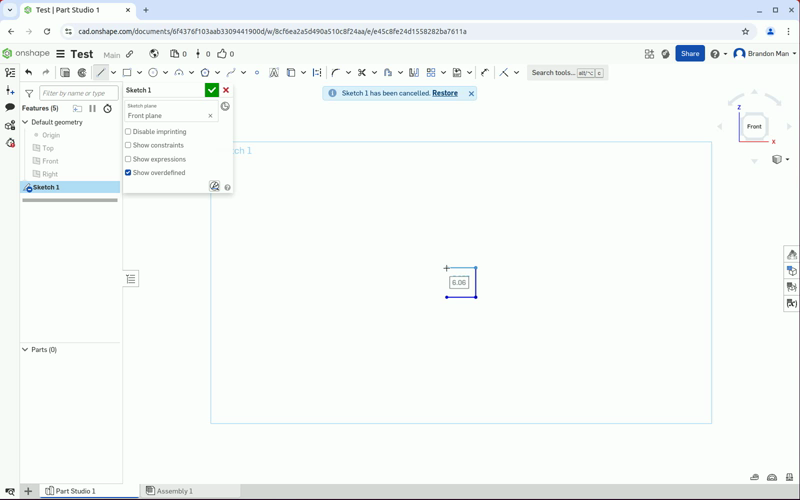
key_up(shift)
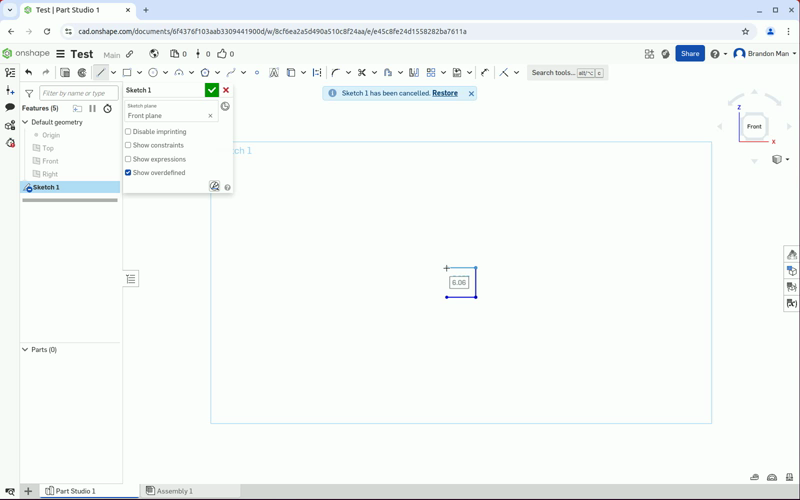
mouse_move(476, 267)
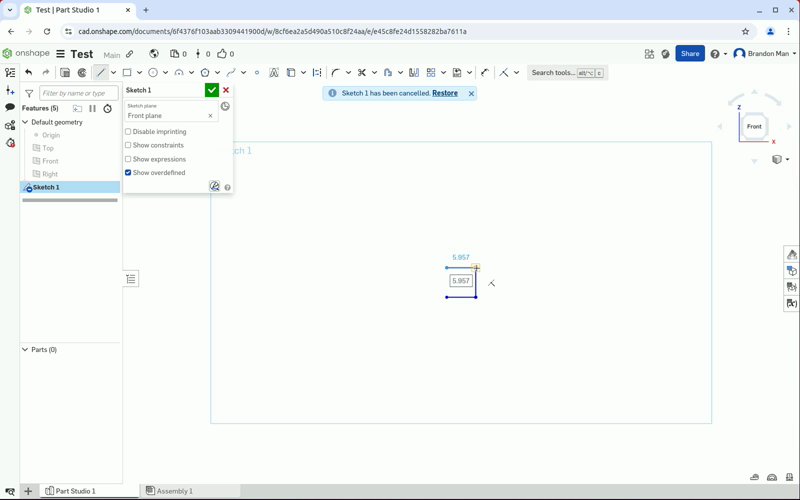
key_down(shift)
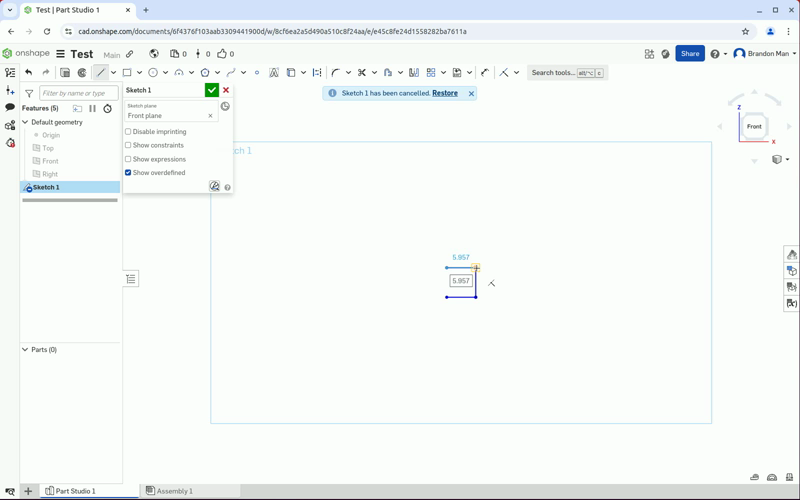
mouse_move(446, 297)
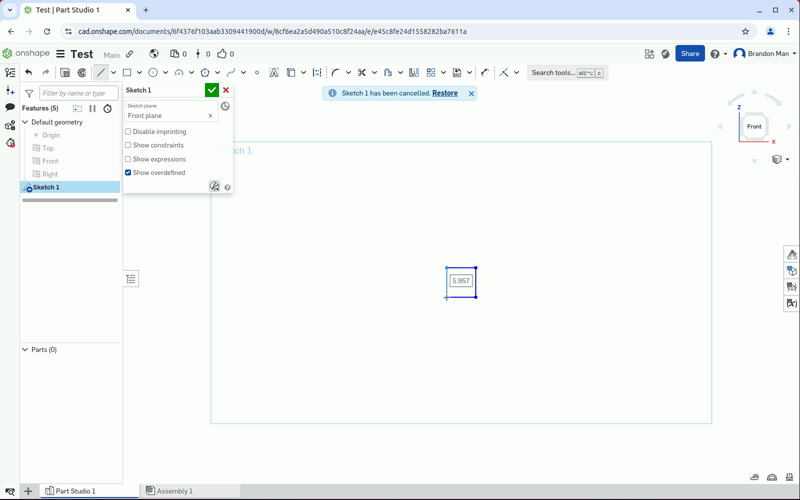
key_up(shift)
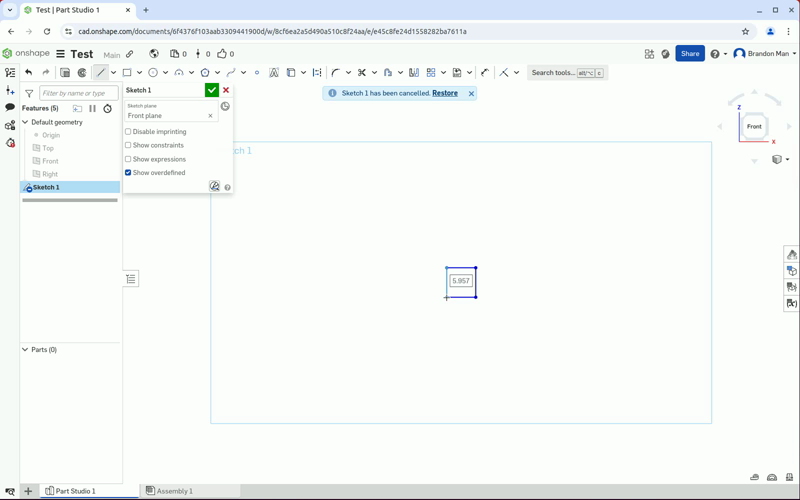
click(446, 297)
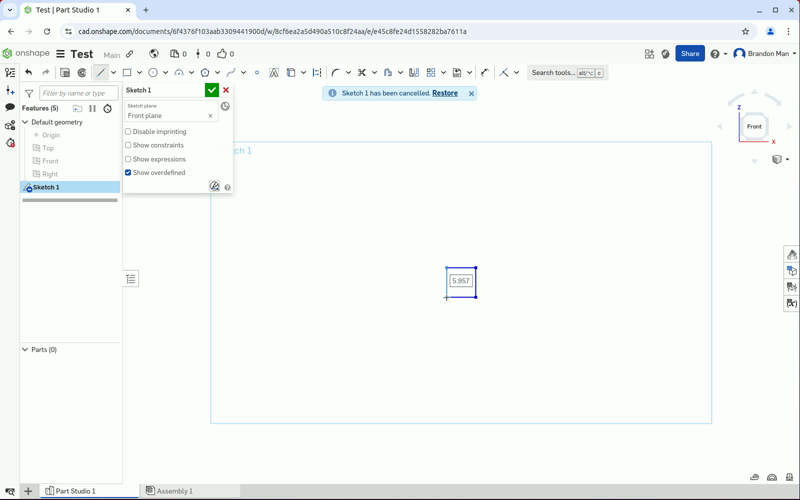
key(esc)
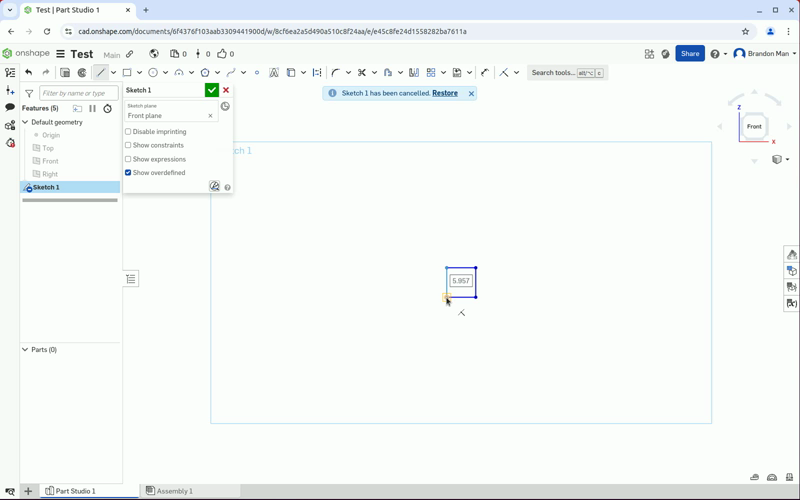
mouse_move(453, 270)
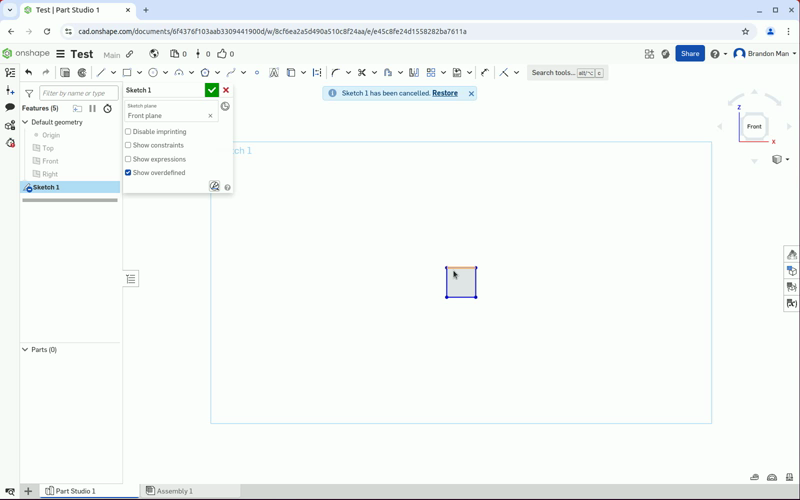
scroll(6)
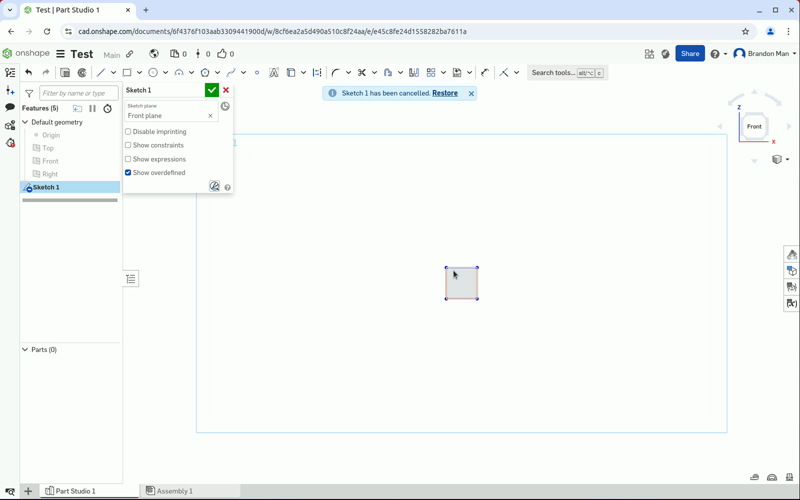
scroll(6)
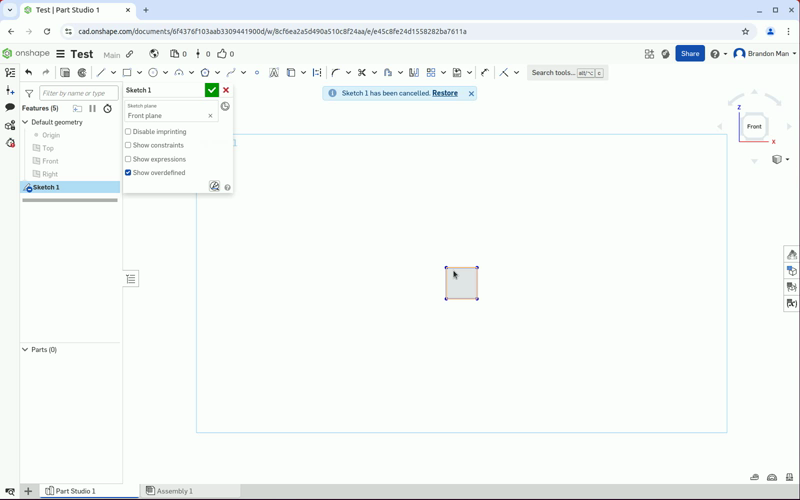
scroll(6)
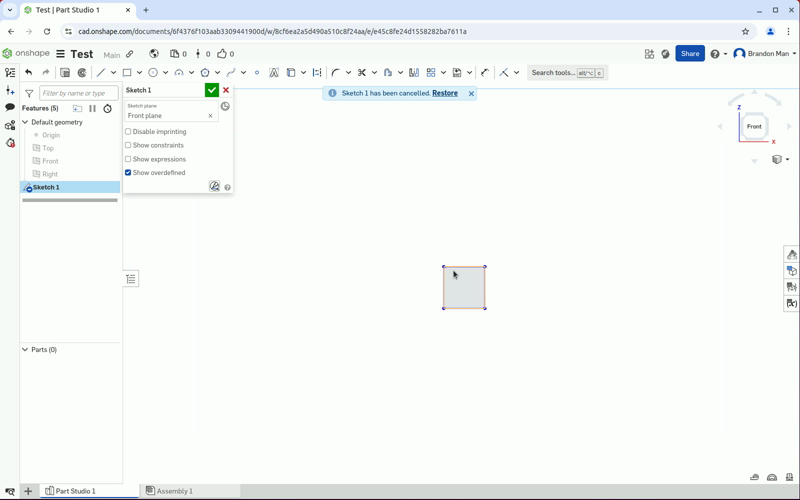
scroll(6)
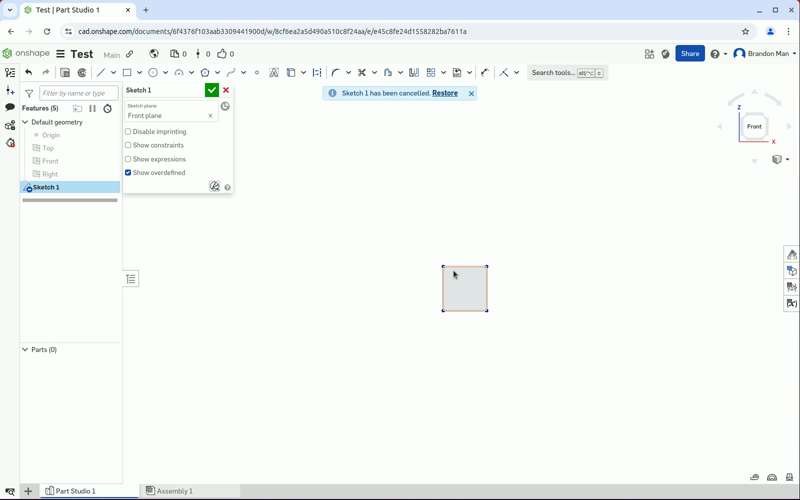
scroll(6)
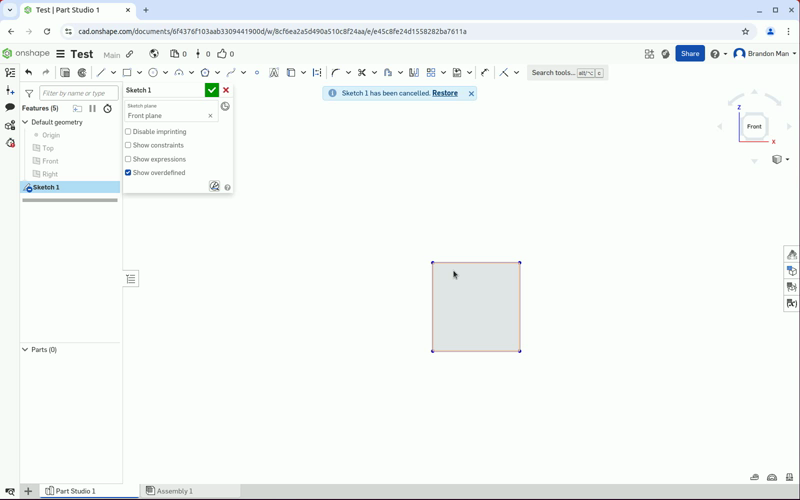
scroll(6)
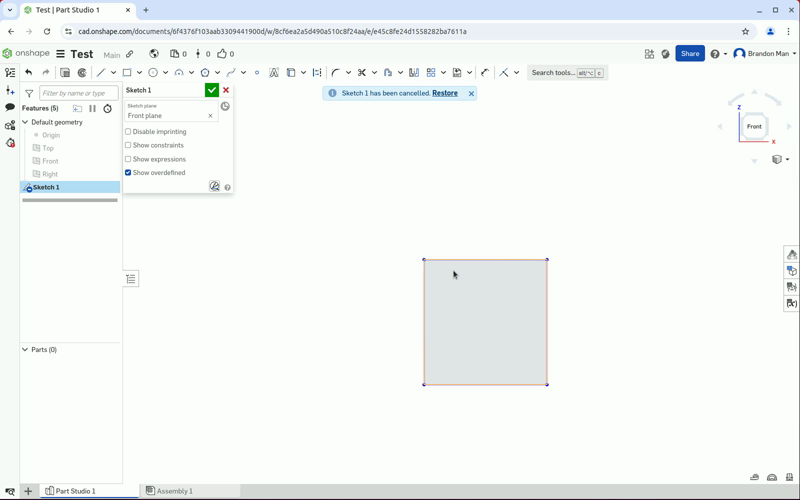
scroll(6)
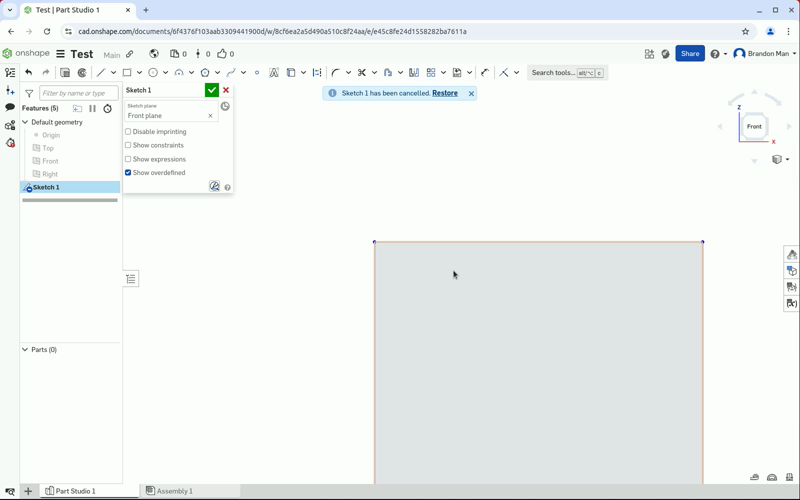
click(453, 270)
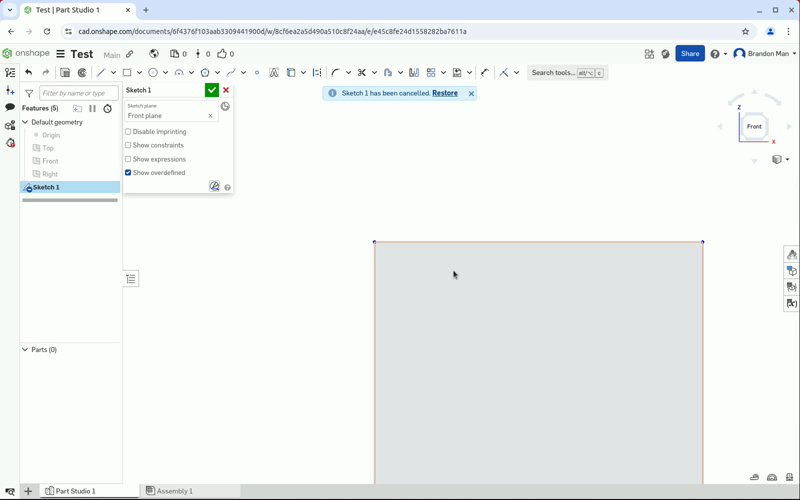
scroll(-6)
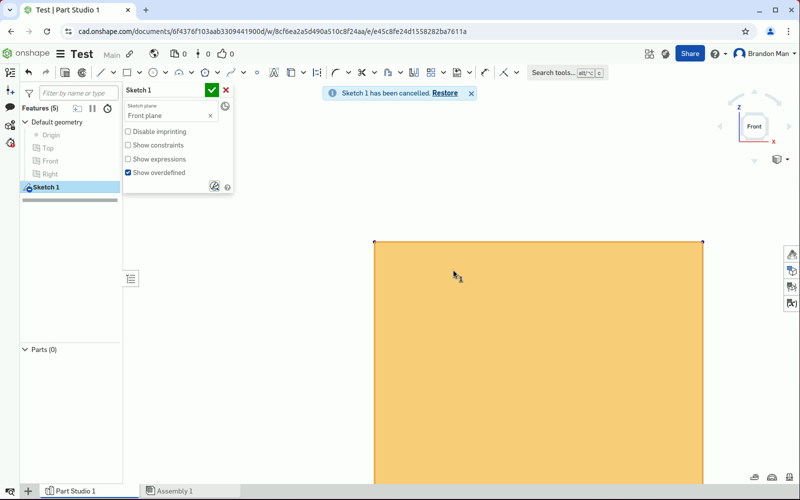
scroll(-6)
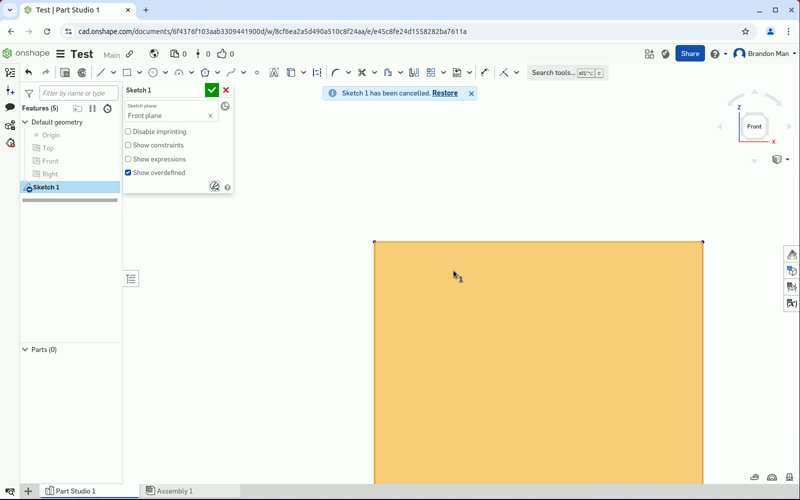
scroll(-6)
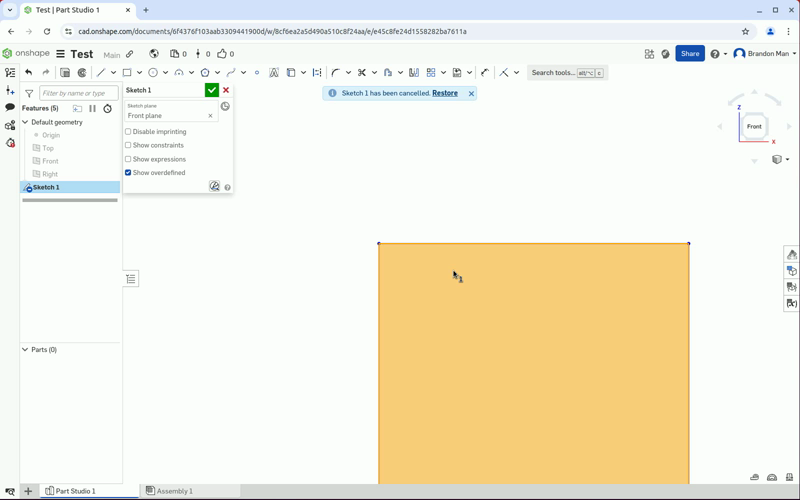
scroll(-6)
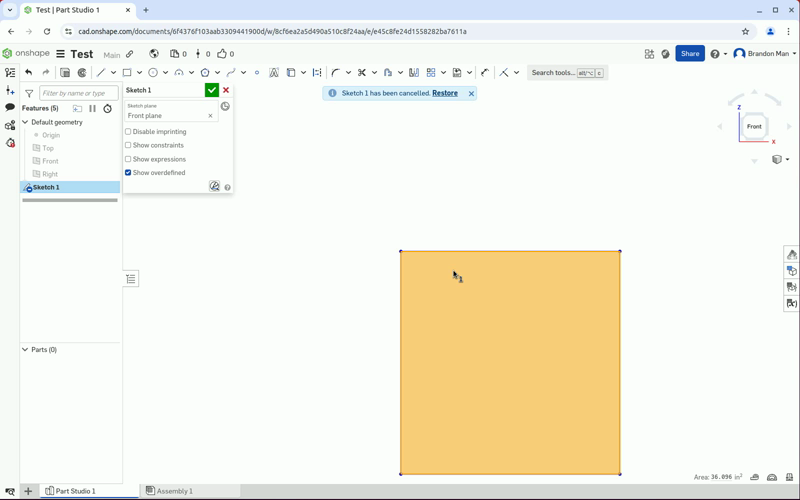
scroll(-6)
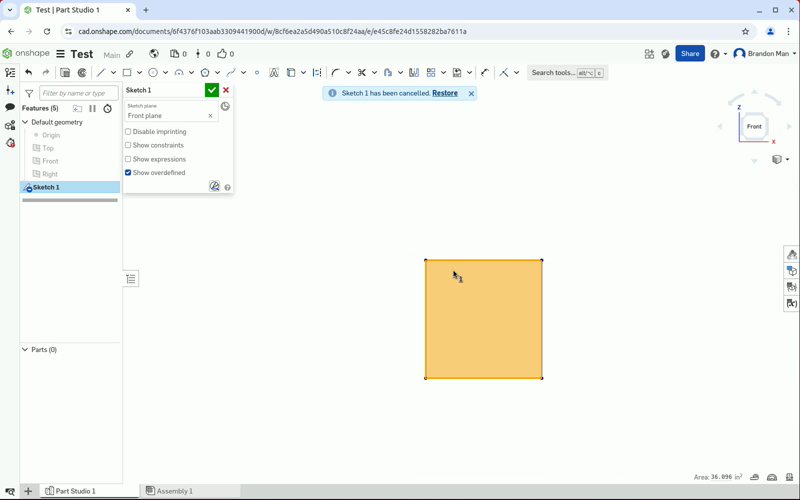
scroll(-6)
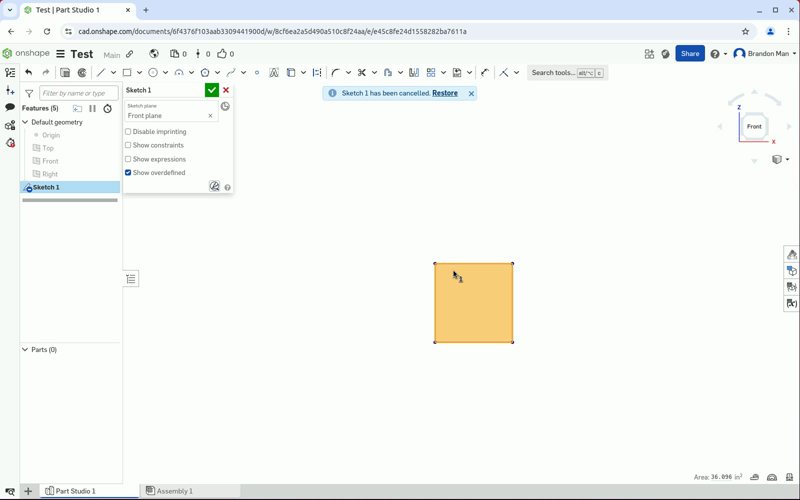
scroll(-6)
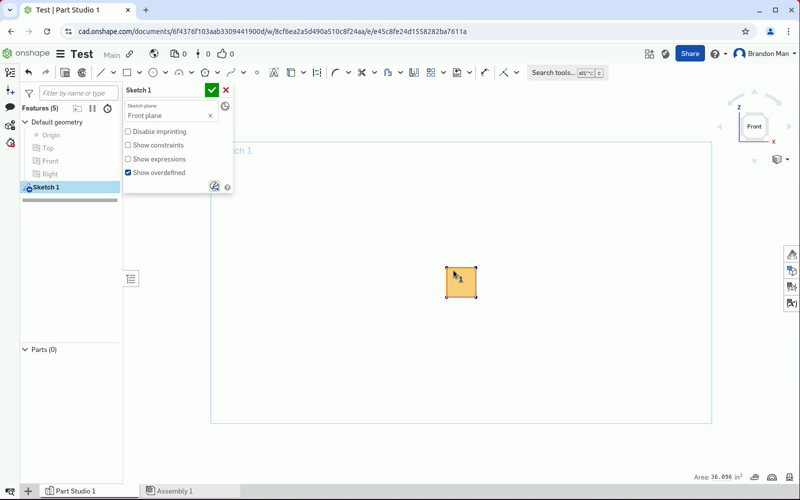
mouse_move(73, 352)
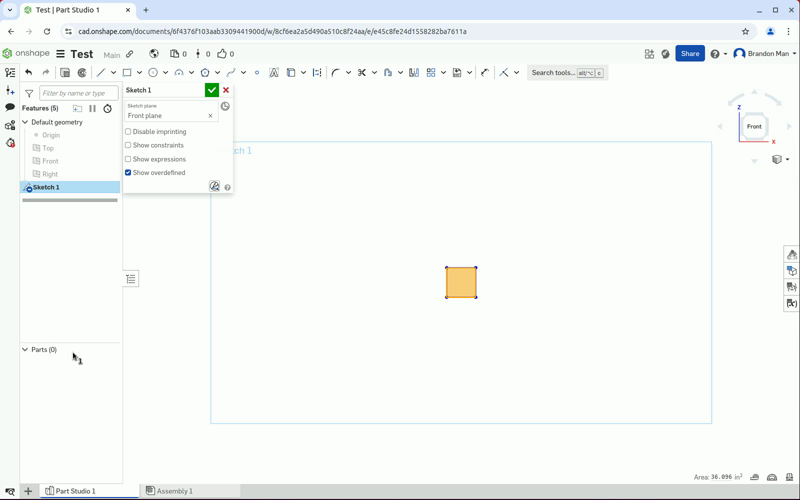
key(shift+y)
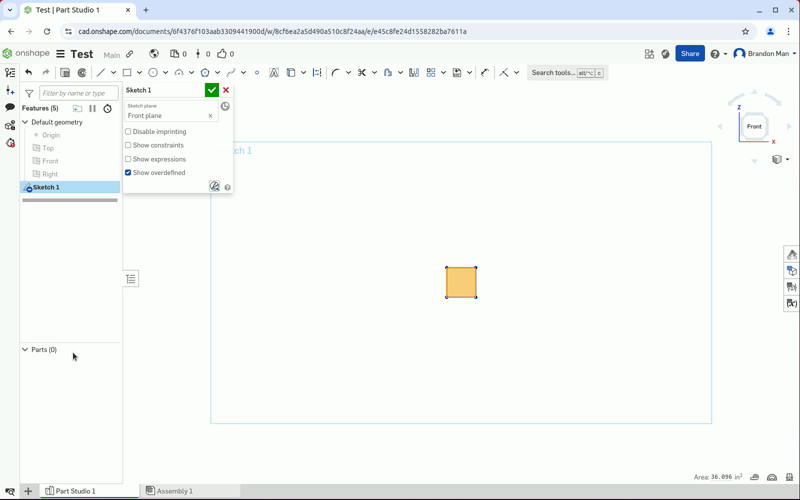
key(shift+e)
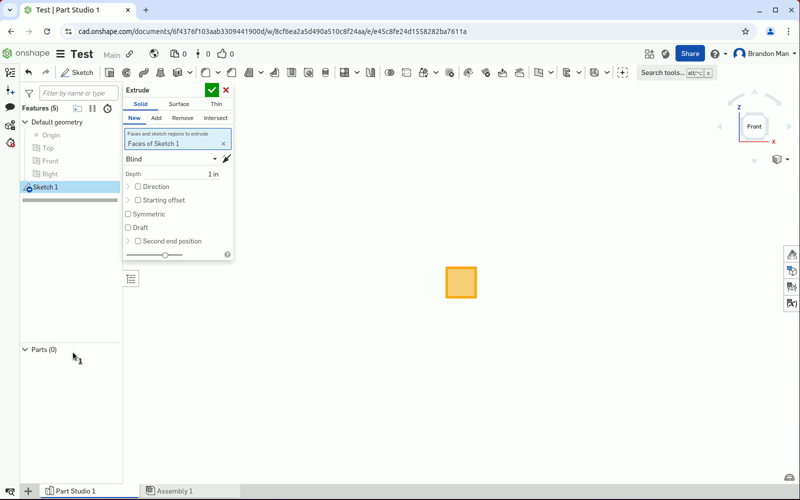
mouse_move(143, 106)
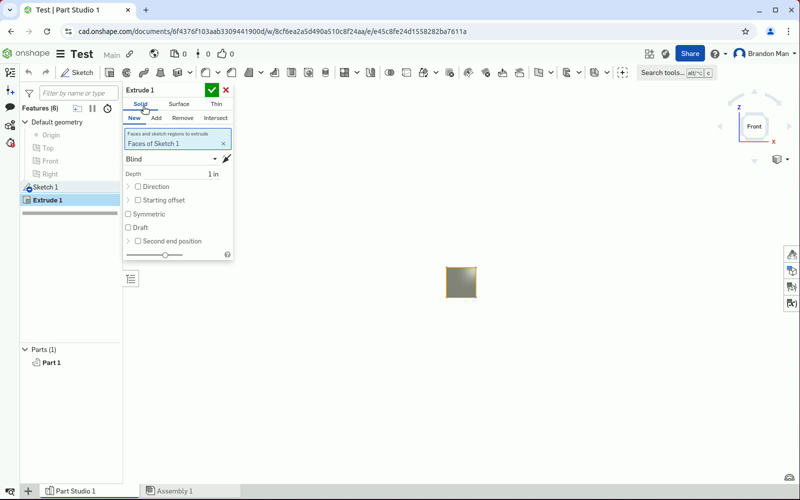
click(143, 106)
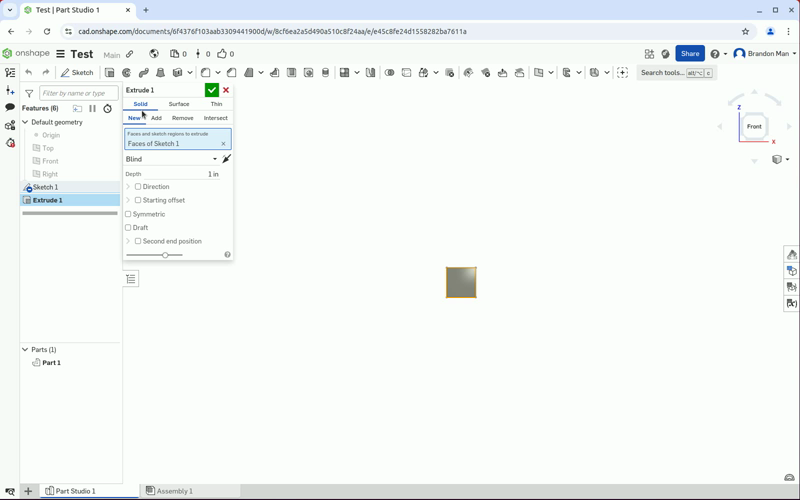
mouse_move(137, 120)
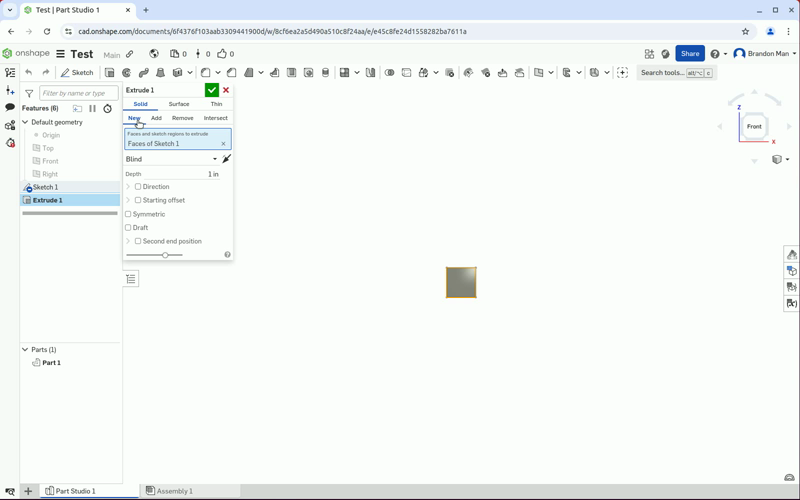
click(137, 120)
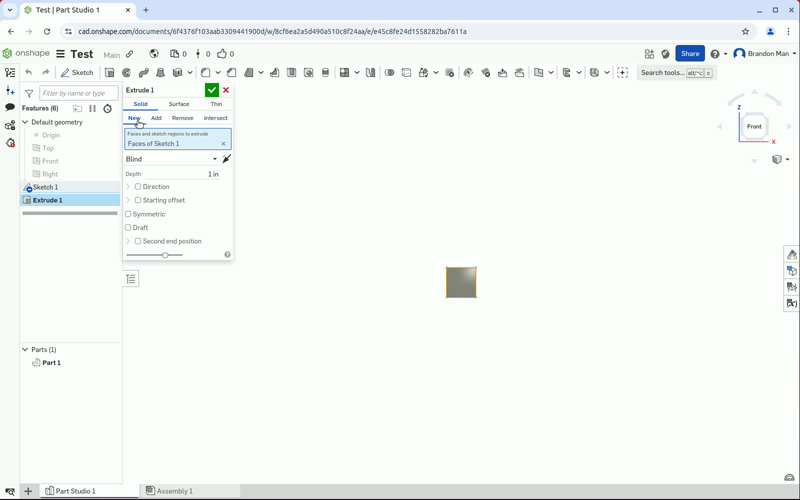
key(tab, 4)
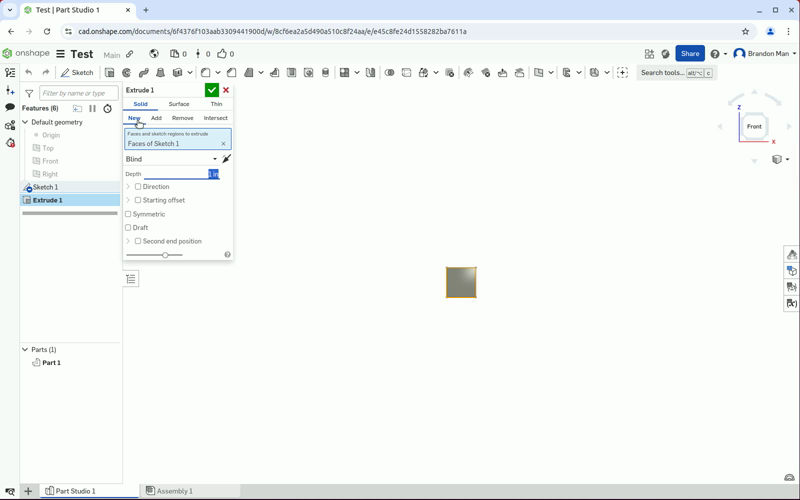
text(0.241)
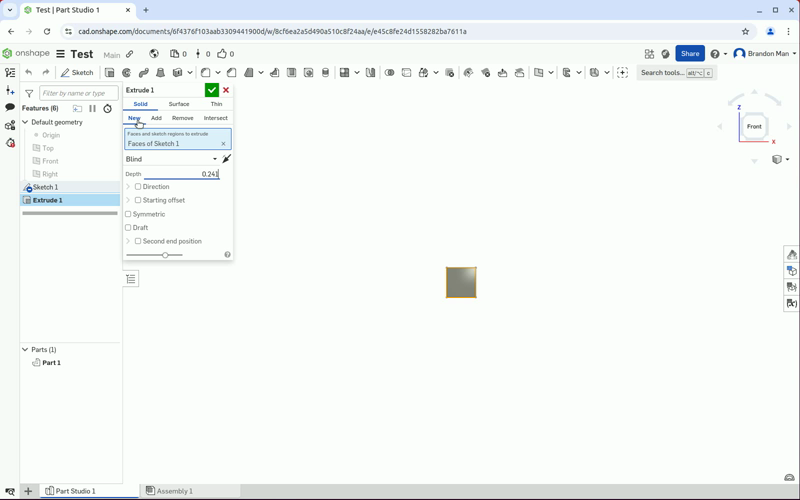
key(enter)
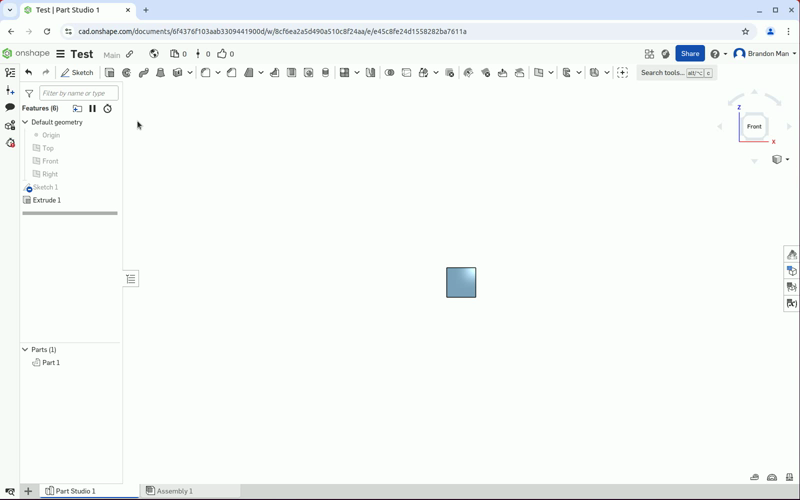
key(shift+h)
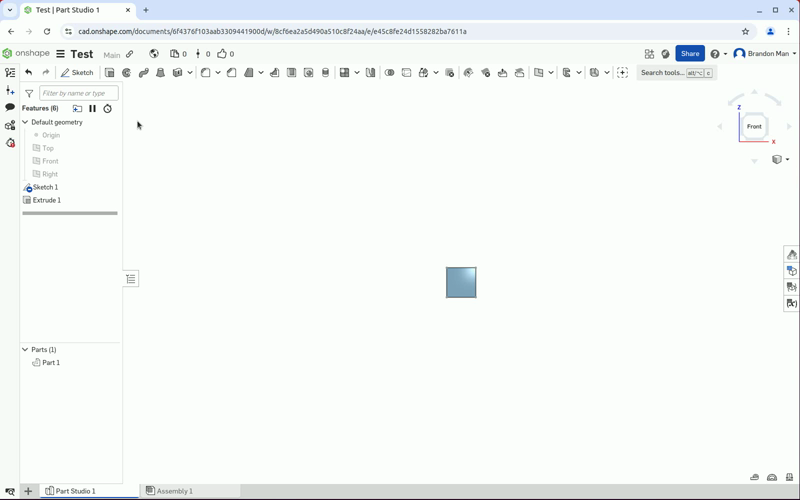
key(shift+h)
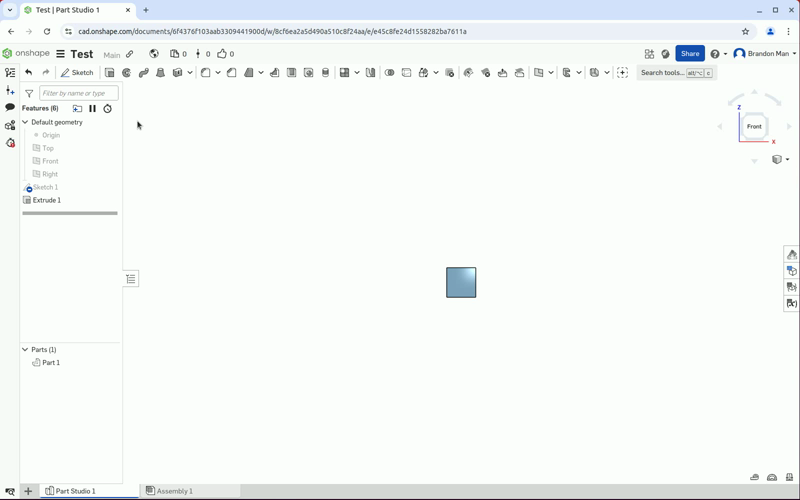
mouse_move(73, 189)
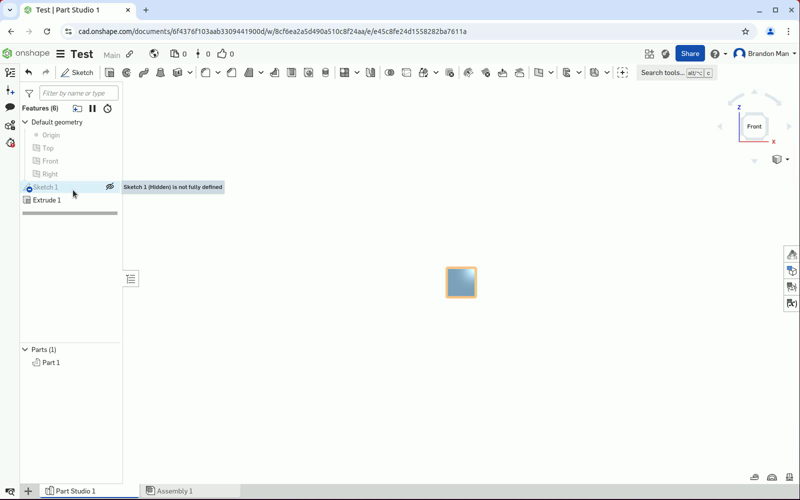
click(73, 189)
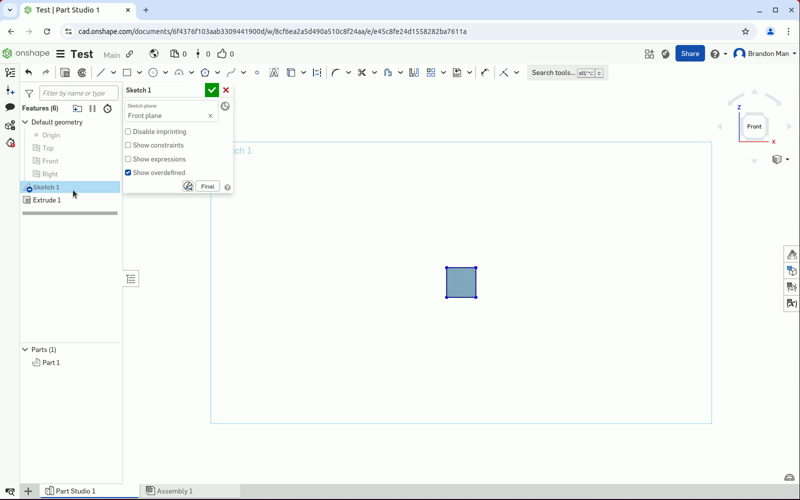
mouse_move(229, 92)
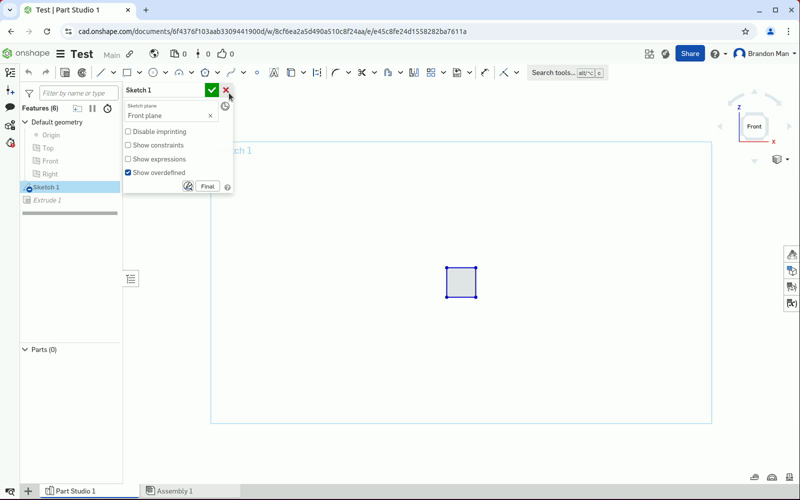
click(229, 92)
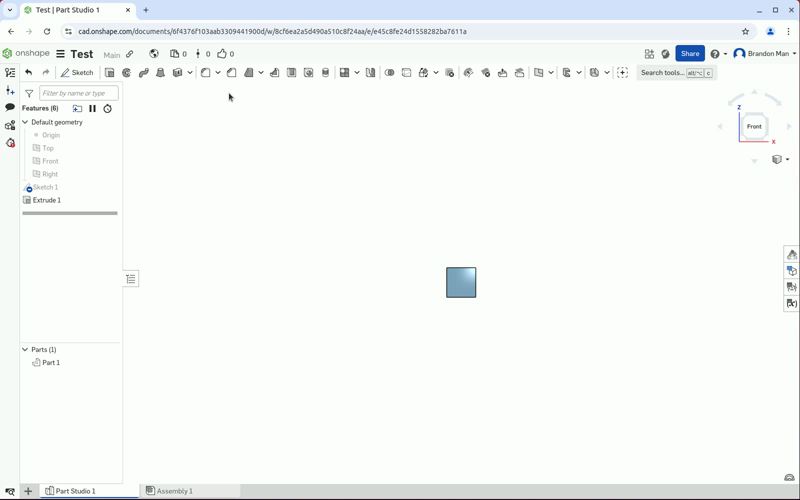
mouse_move(73, 352)
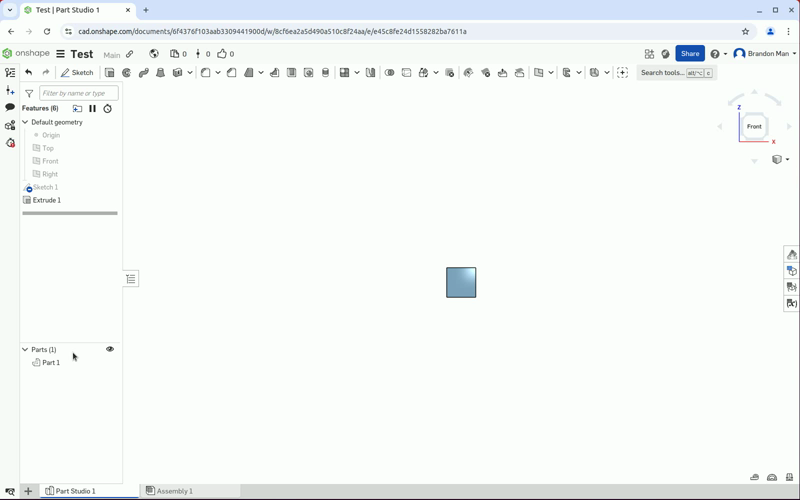
key(y)
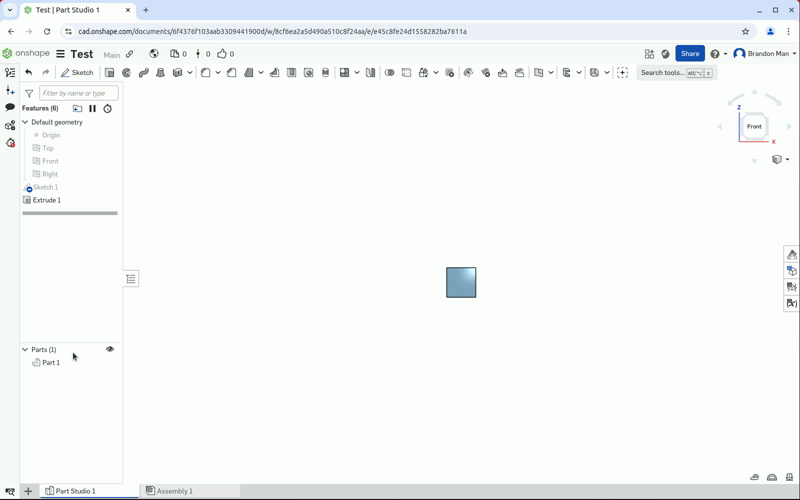
key(shift+p)
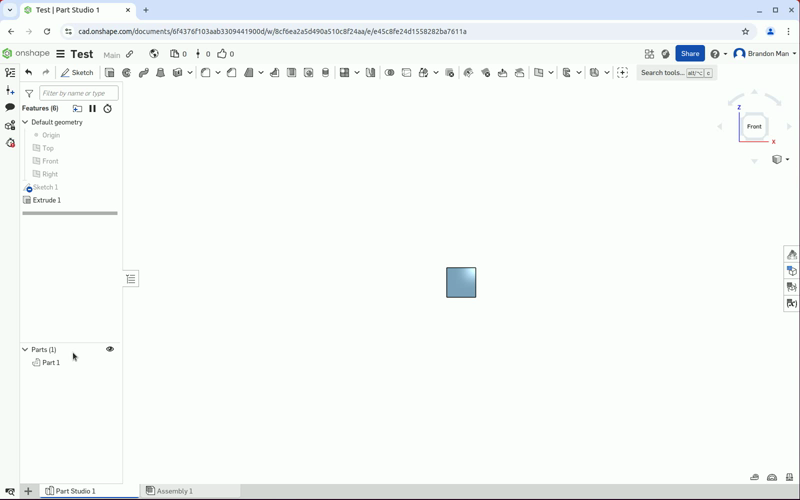
key(space)
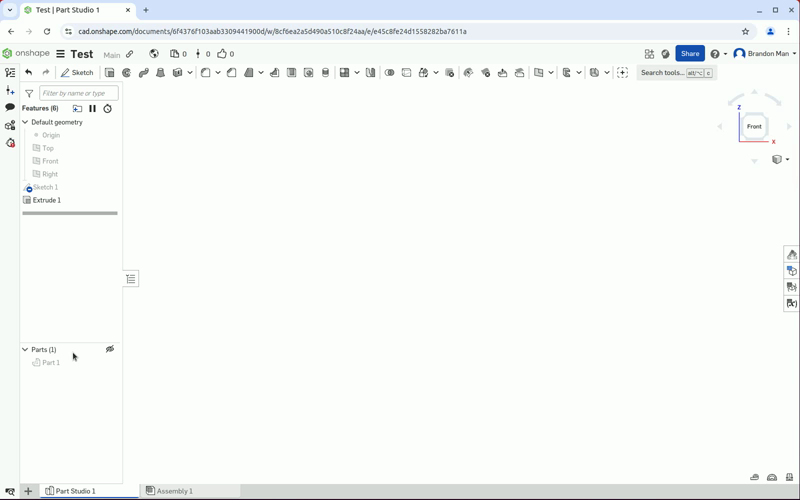
key_down(shift)
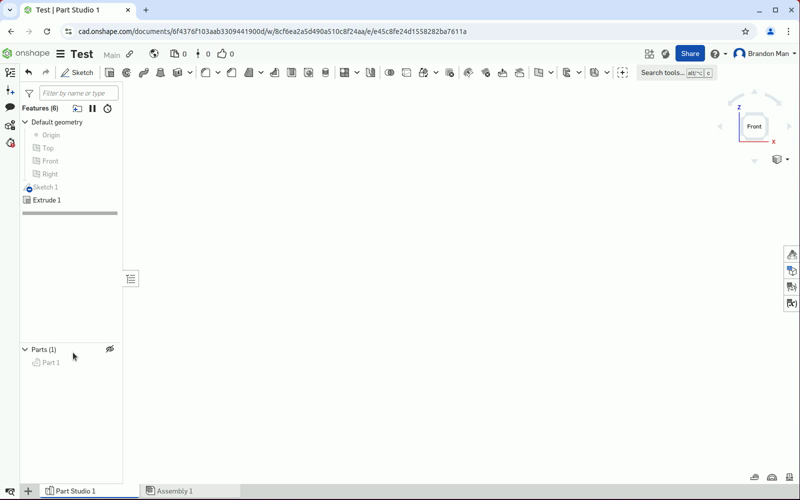
key(down)
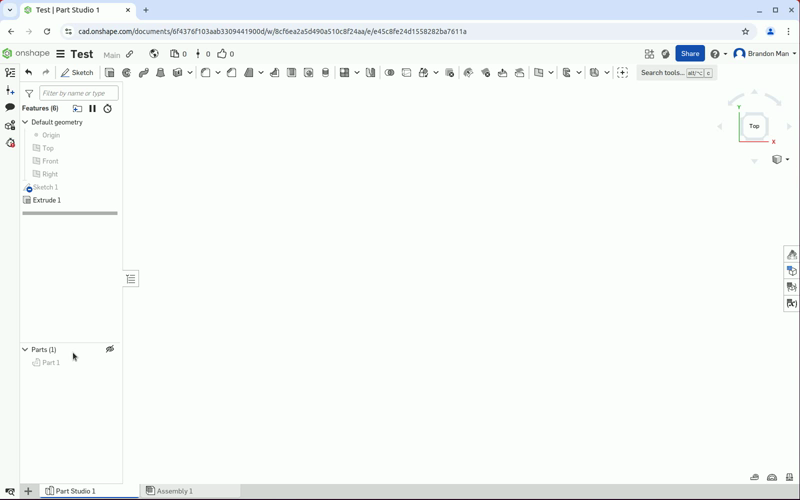
key_up(shift)
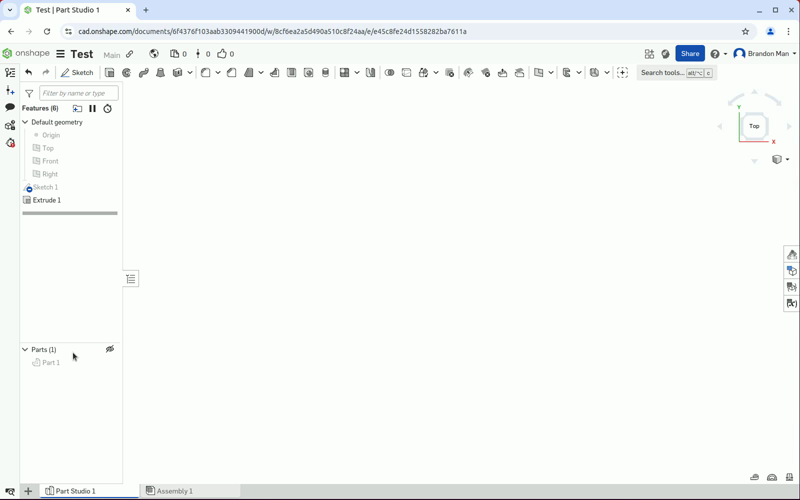
mouse_move(73, 352)
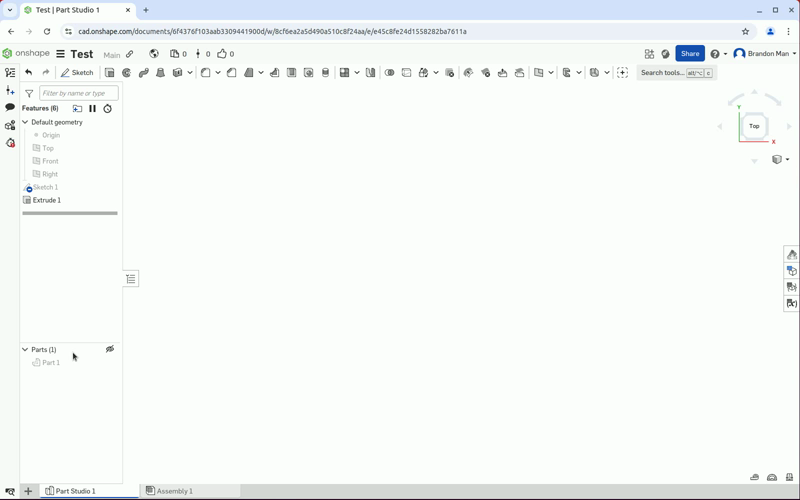
key(shift+y)
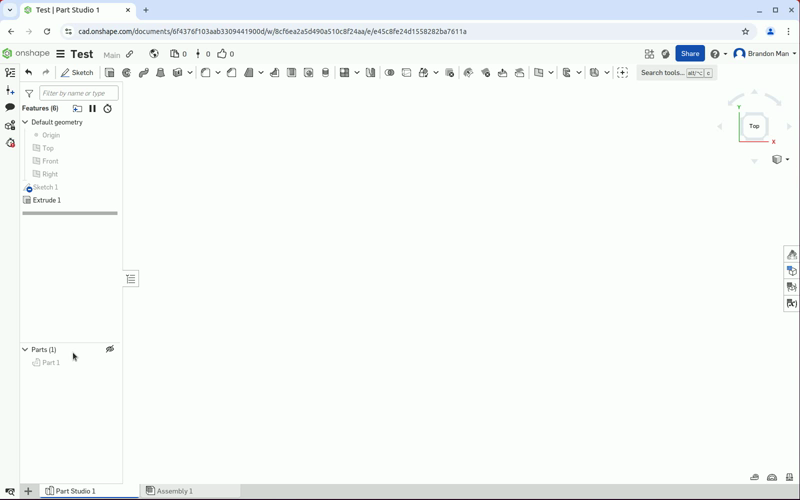
key(shift+s)
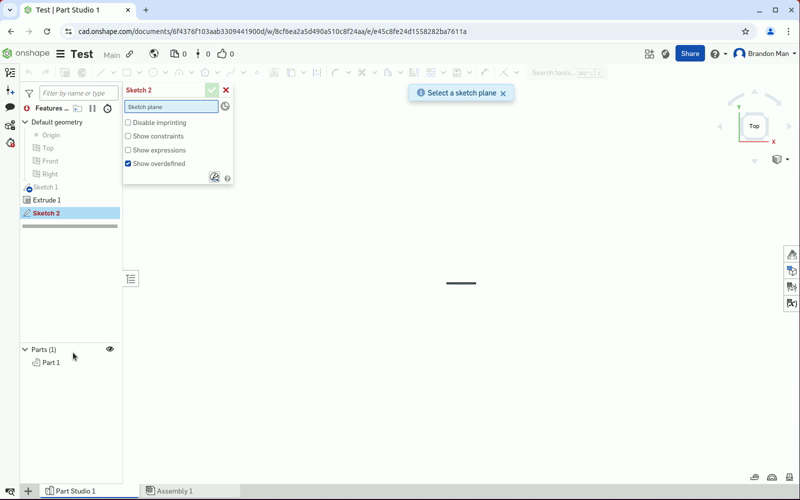
mouse_move(73, 150)
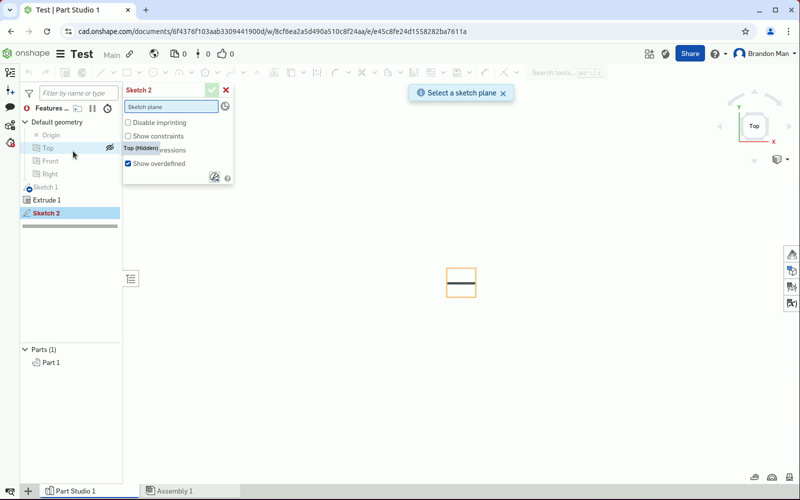
click(73, 150)
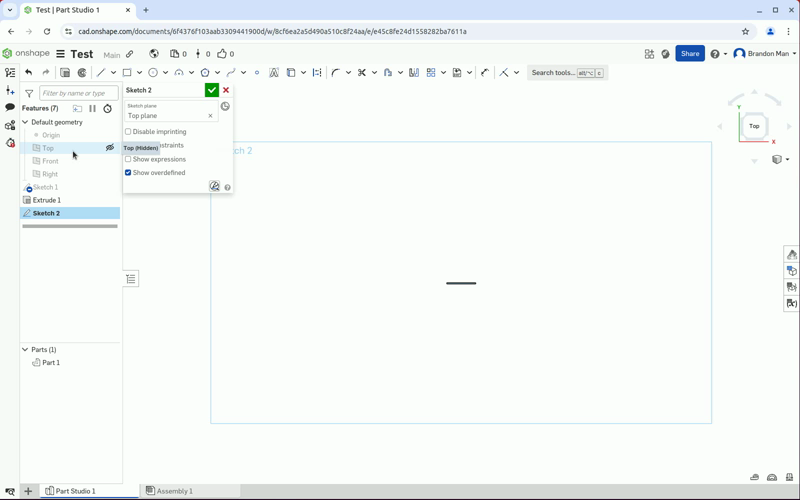
mouse_move(73, 352)
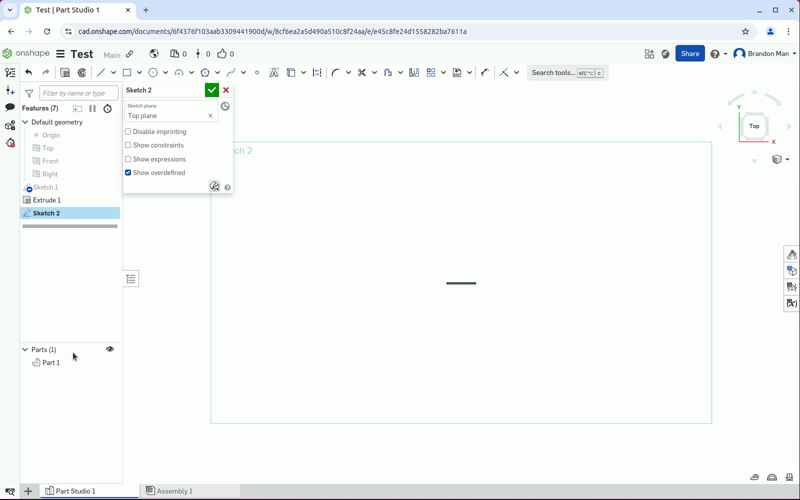
key(y)
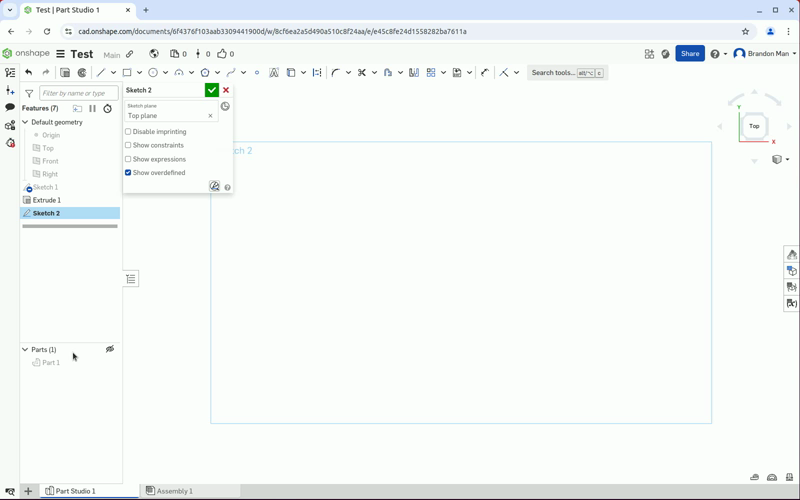
key(l)
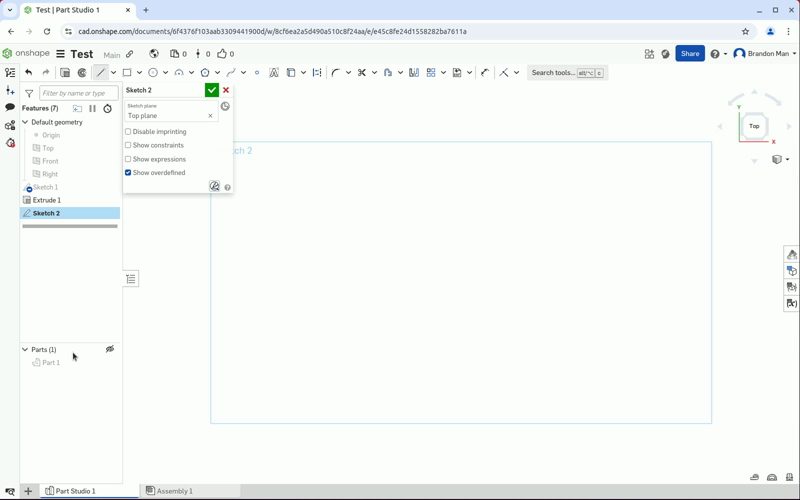
key_down(shift)
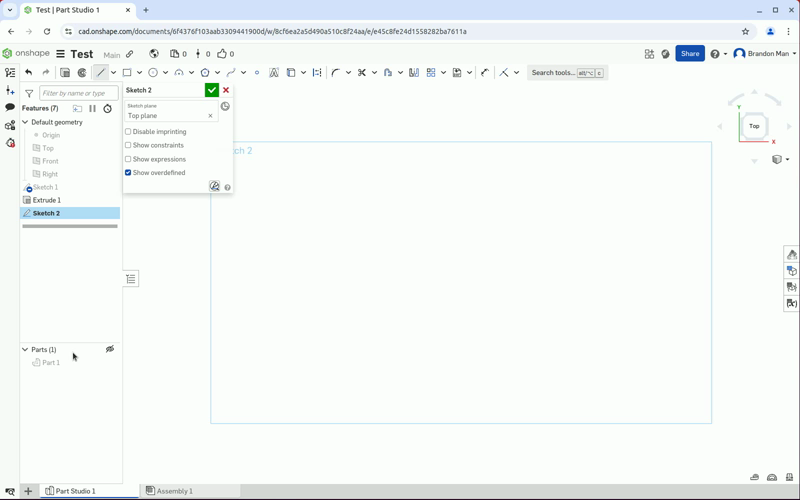
mouse_move(458, 291)
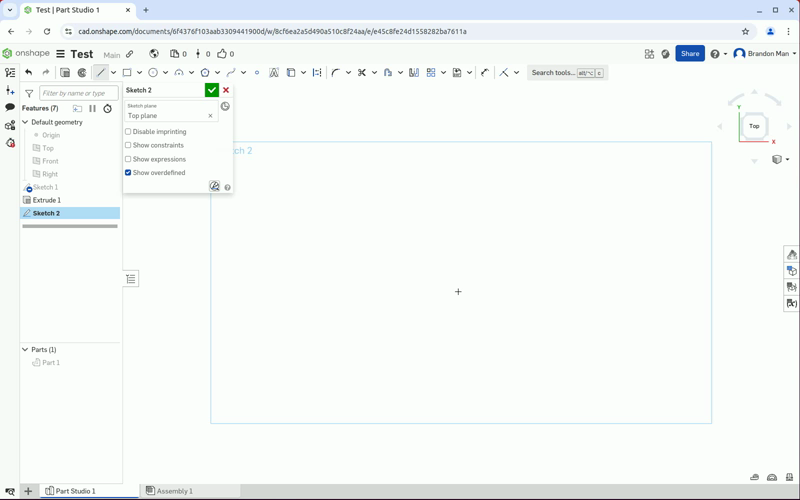
click(458, 291)
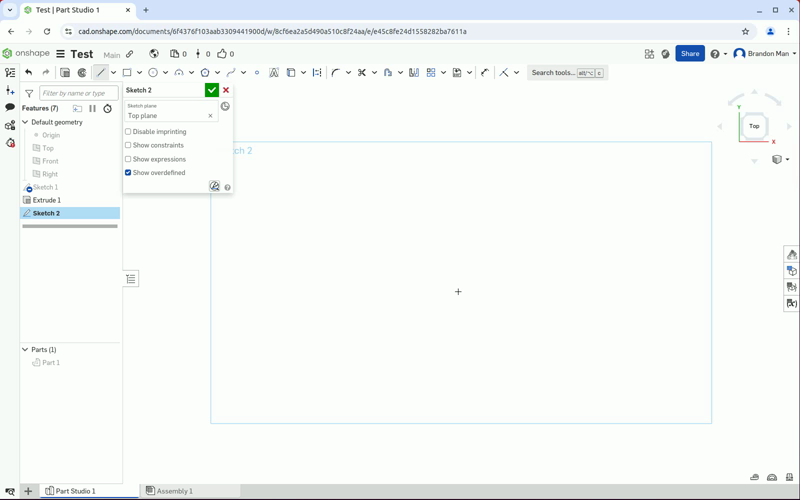
key_up(shift)
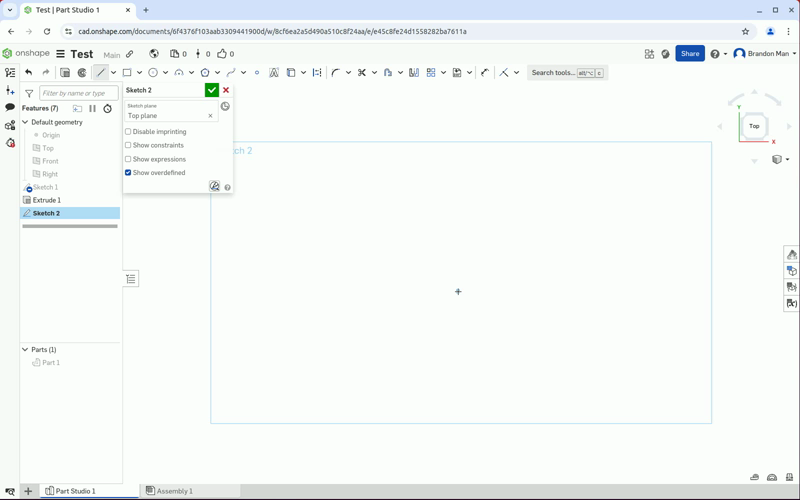
key_down(shift)
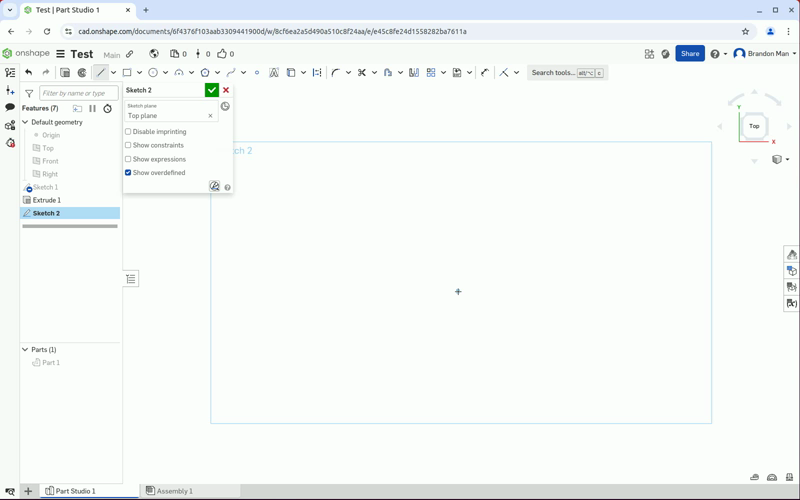
mouse_move(488, 291)
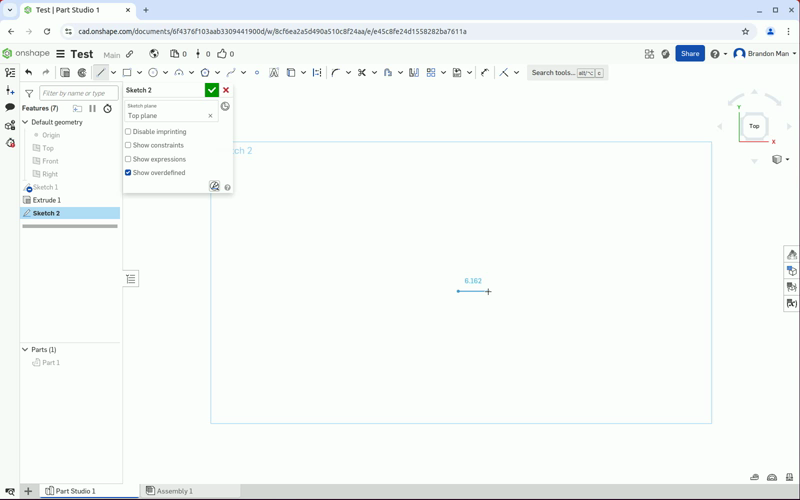
mouse_move(463, 291)
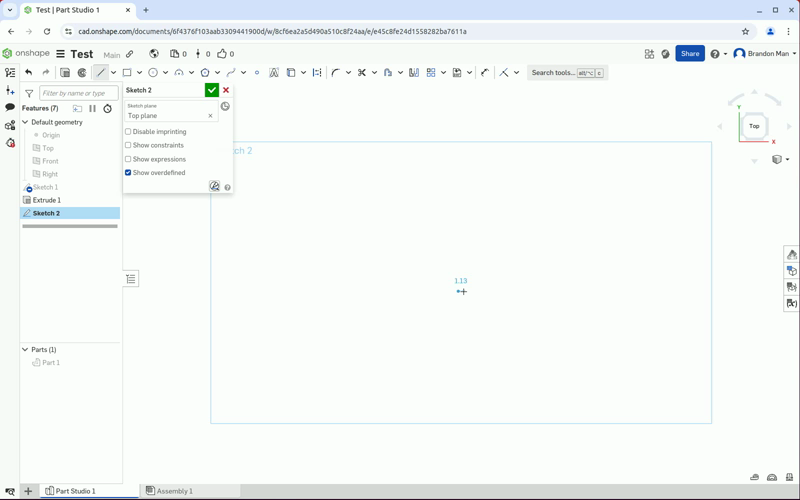
scroll(6)
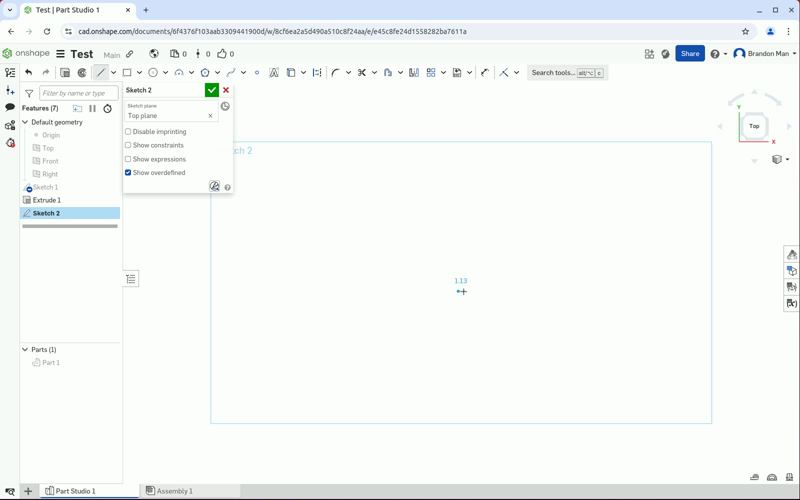
scroll(6)
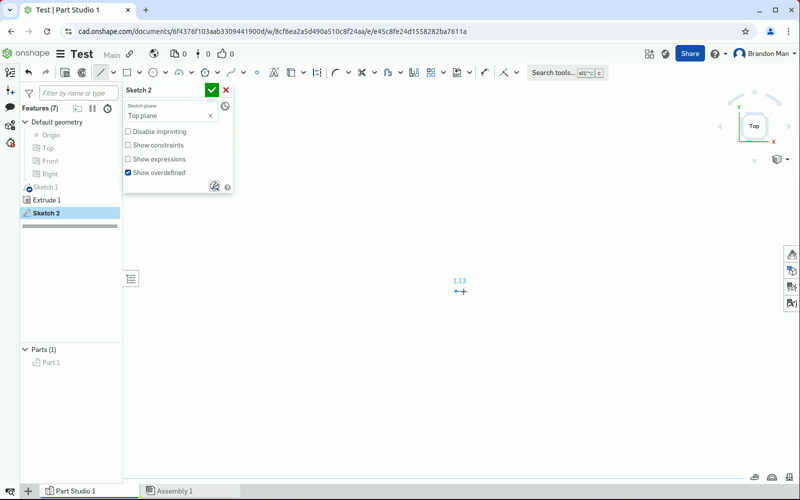
scroll(6)
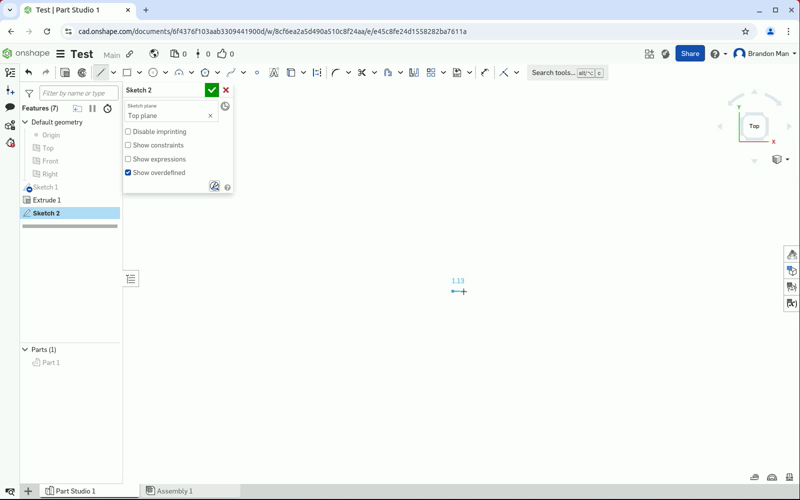
scroll(6)
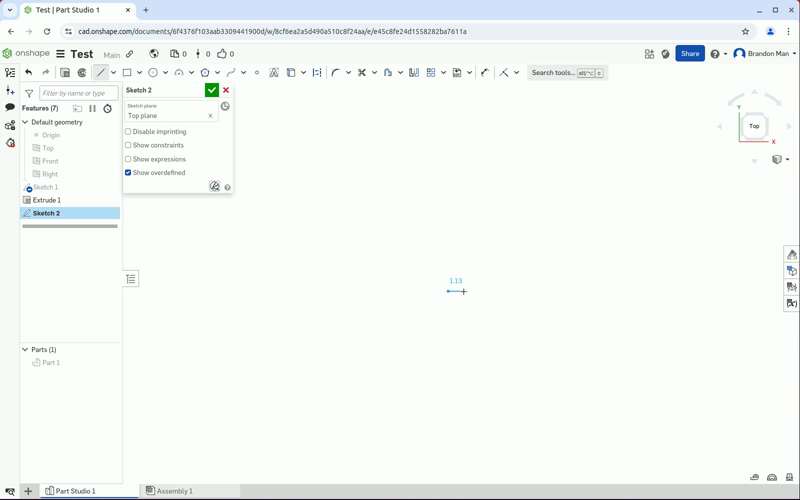
scroll(6)
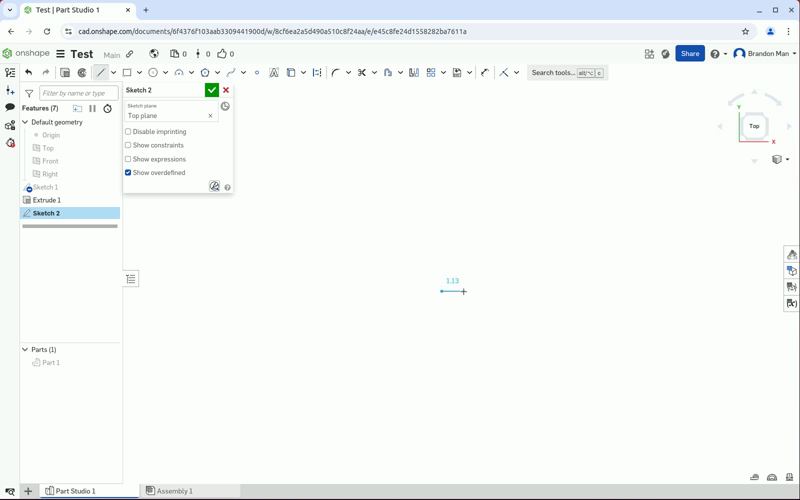
scroll(6)
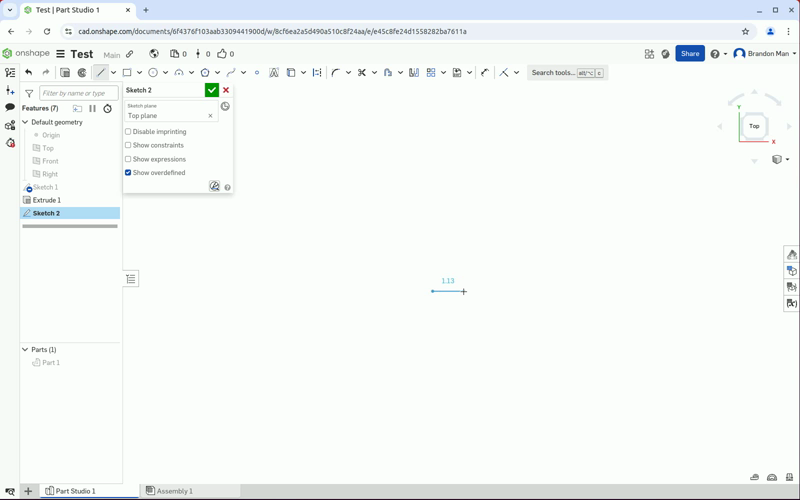
scroll(6)
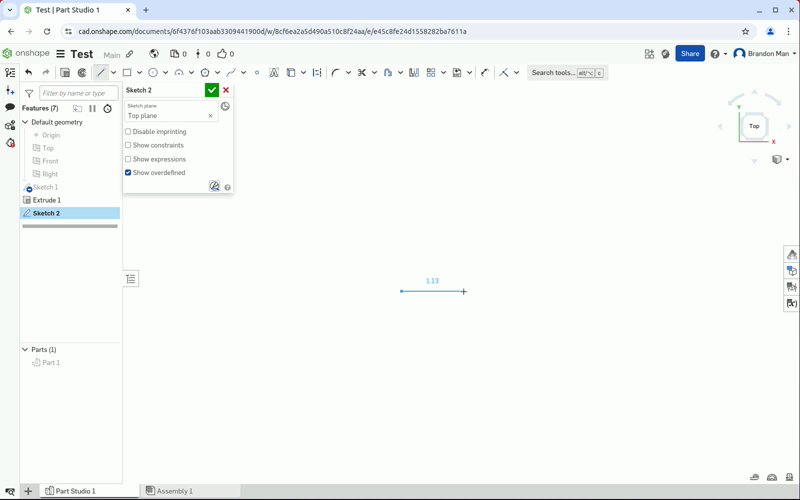
click(463, 291)
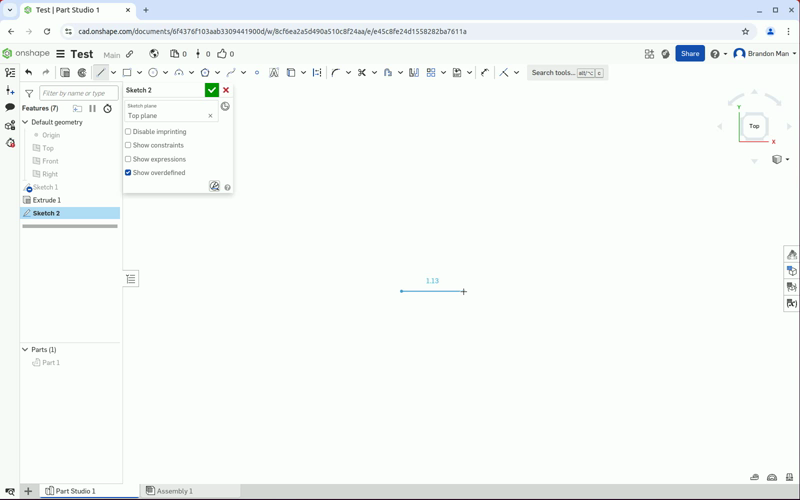
scroll(-6)
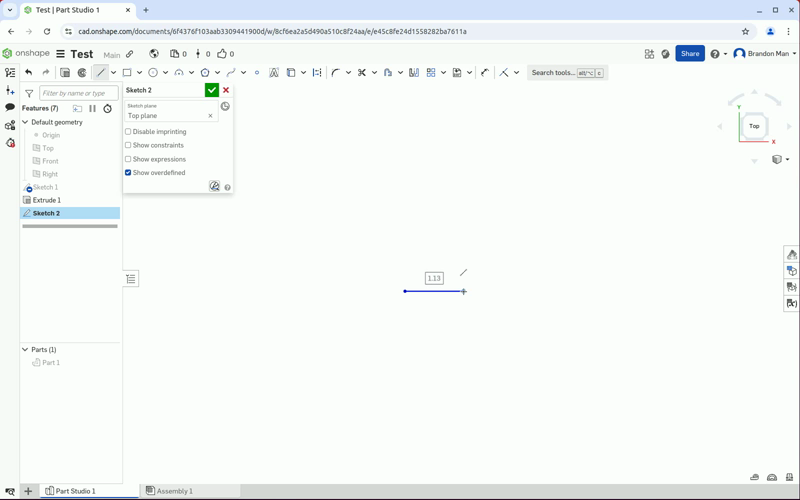
scroll(-6)
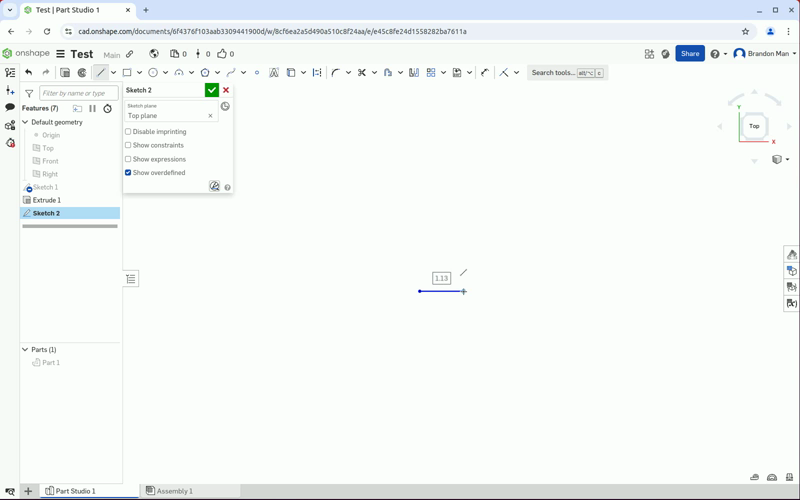
scroll(-6)
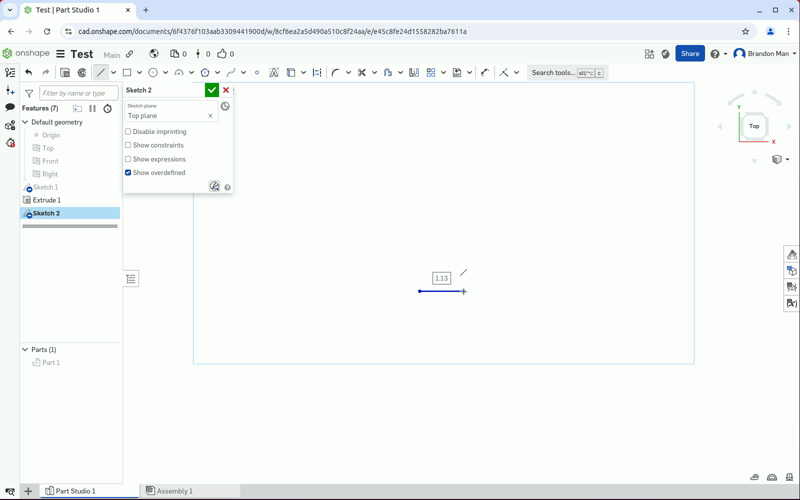
scroll(-6)
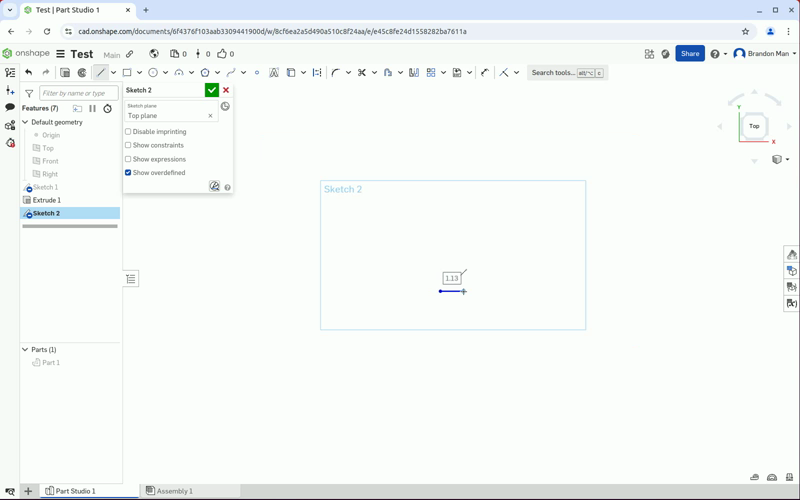
scroll(-6)
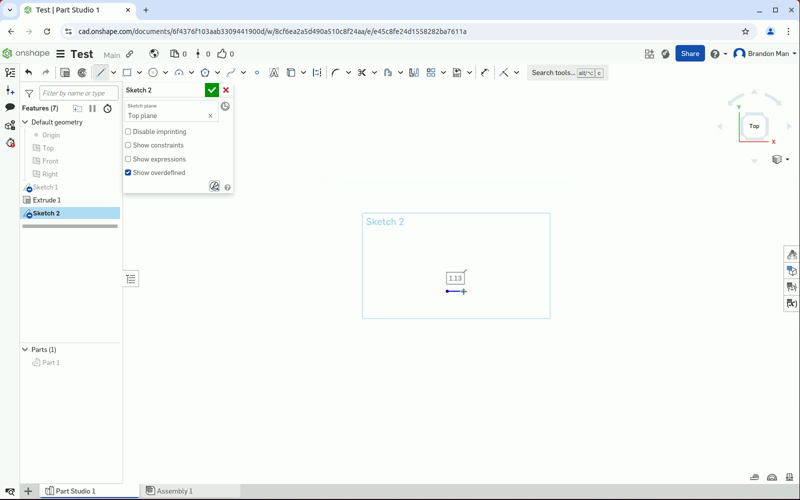
scroll(-6)
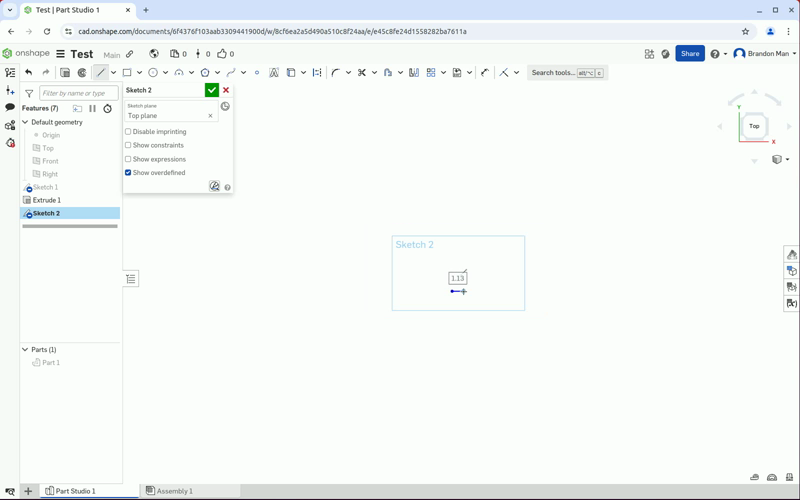
scroll(-6)
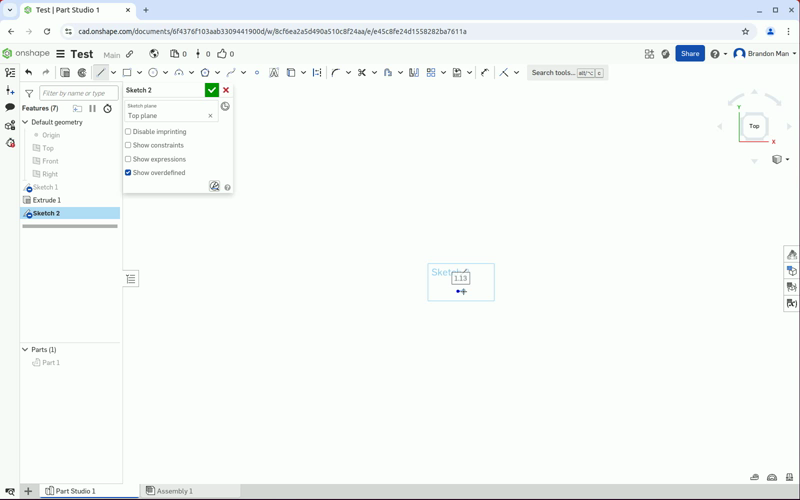
key_up(shift)
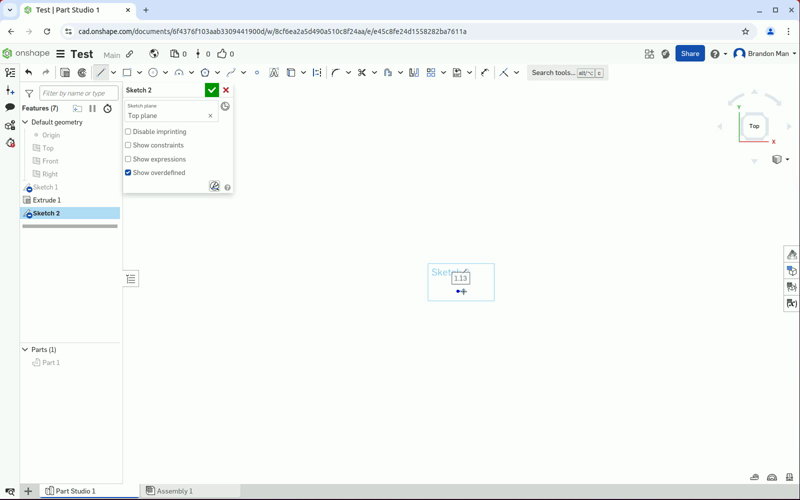
key_down(shift)
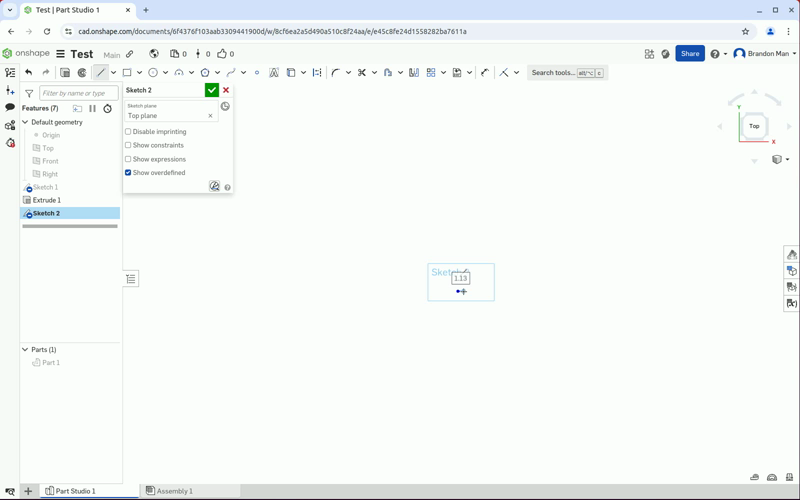
mouse_move(493, 291)
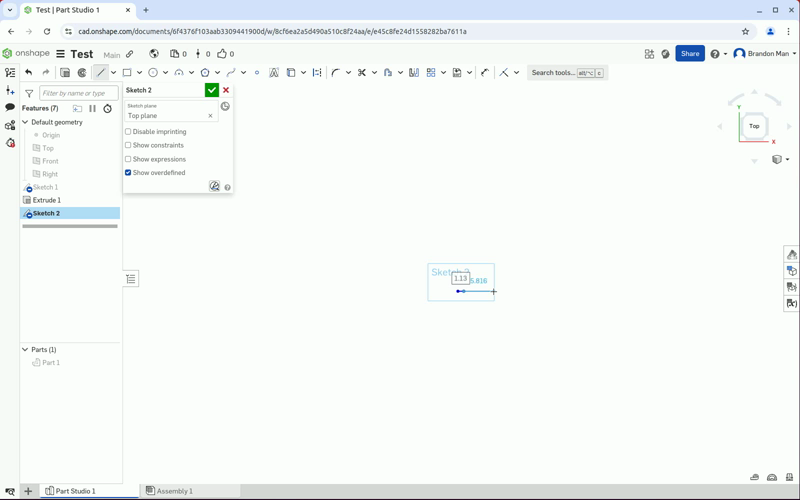
mouse_move(463, 282)
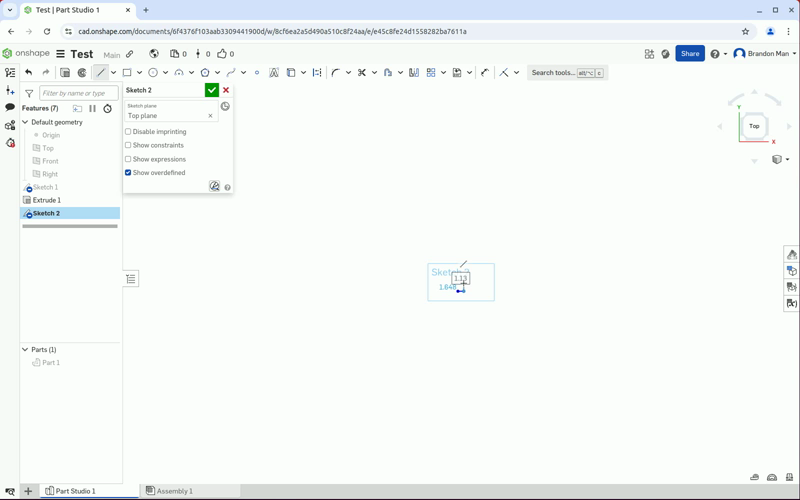
click(463, 282)
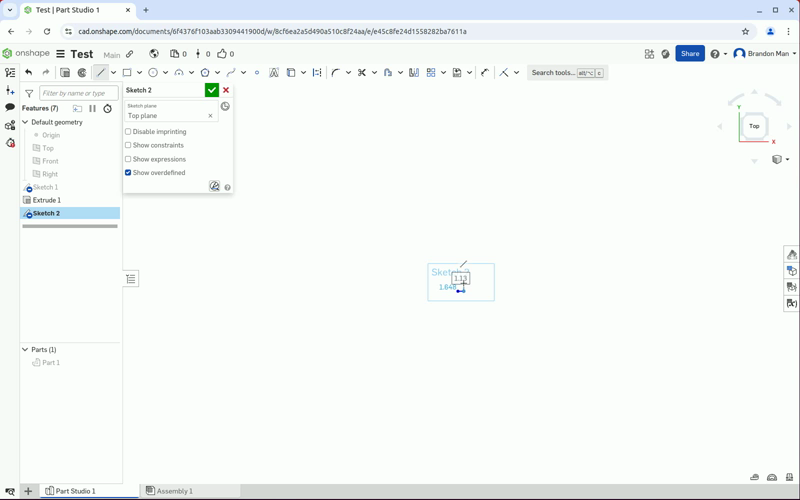
key_up(shift)
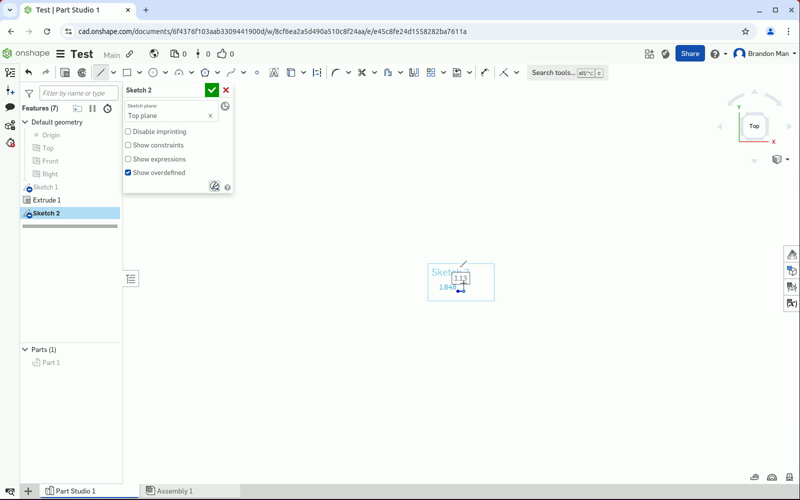
key_down(shift)
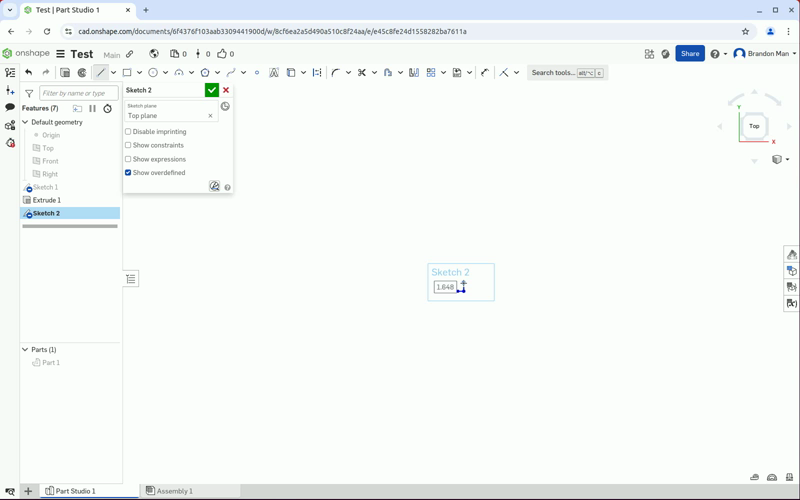
mouse_move(493, 282)
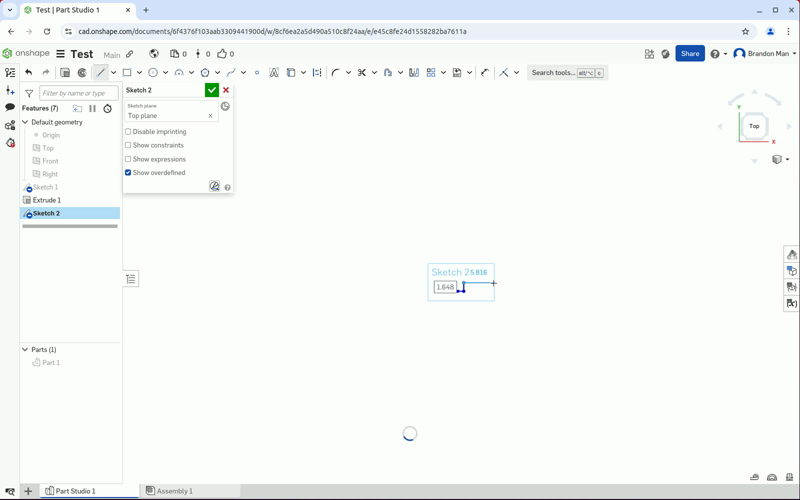
mouse_move(458, 282)
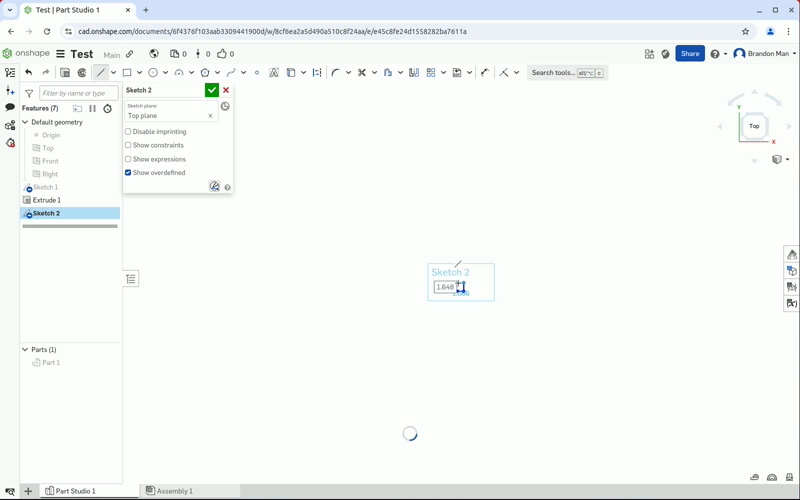
scroll(6)
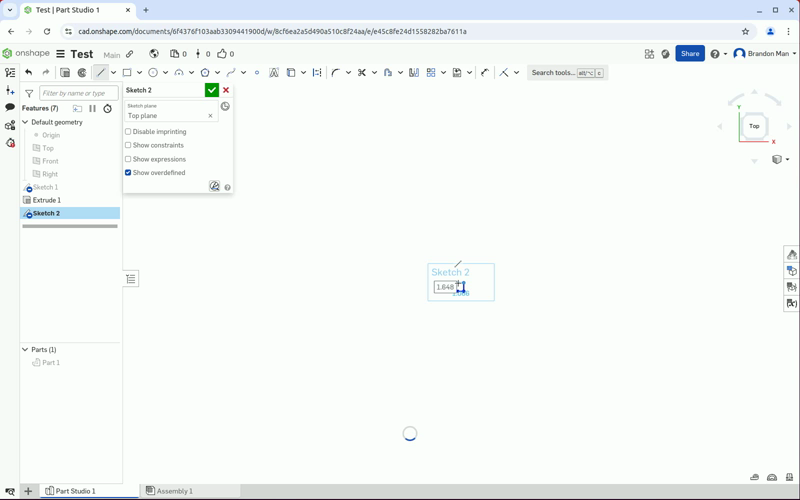
scroll(6)
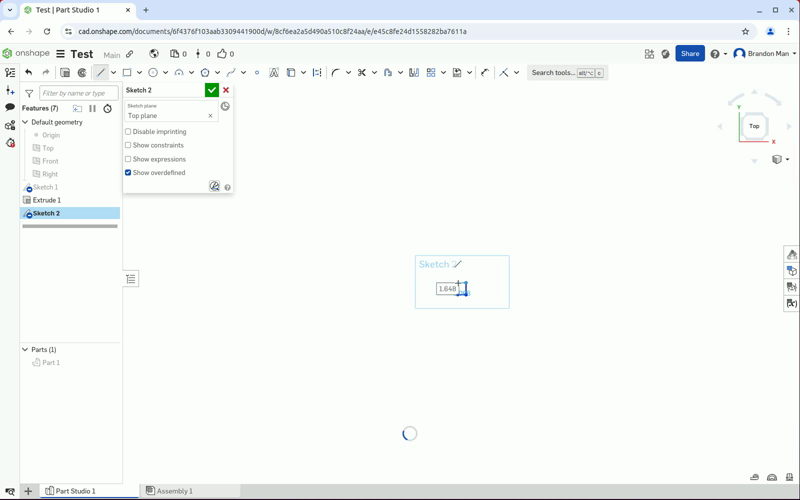
scroll(6)
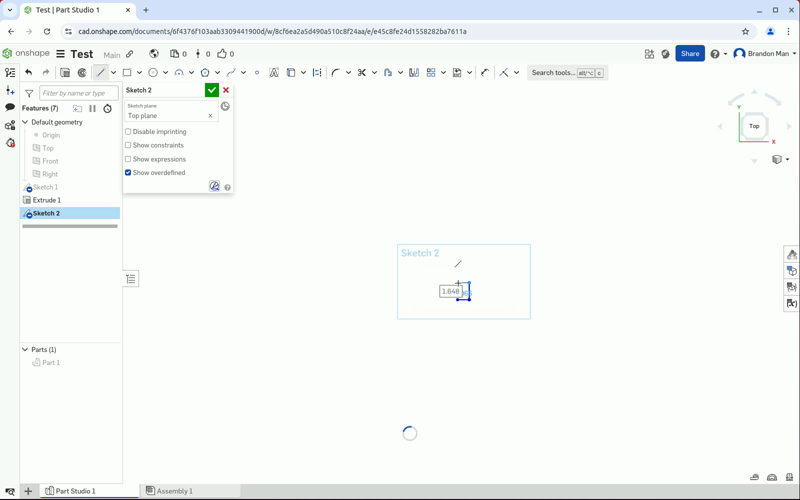
scroll(6)
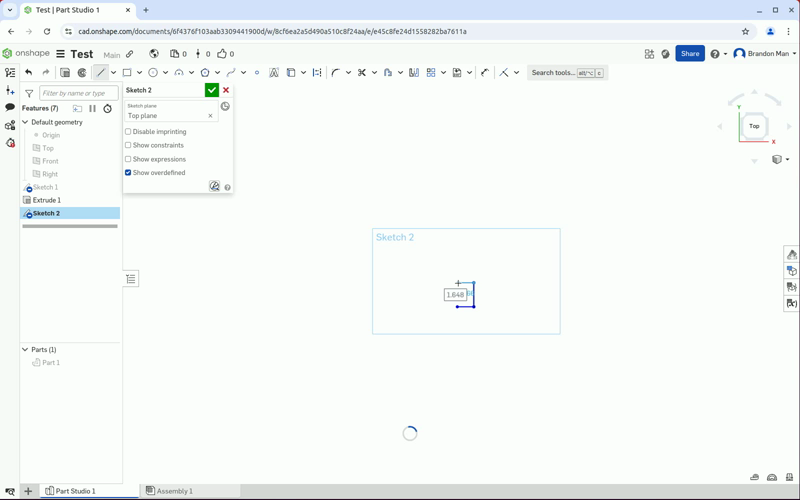
scroll(6)
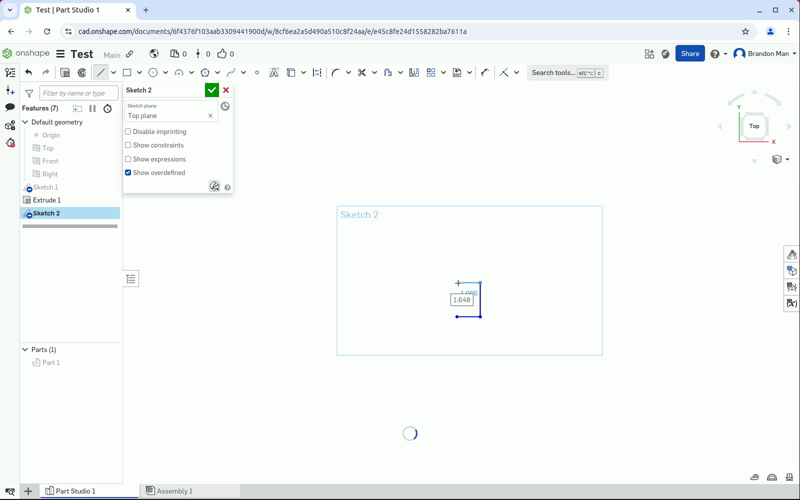
scroll(6)
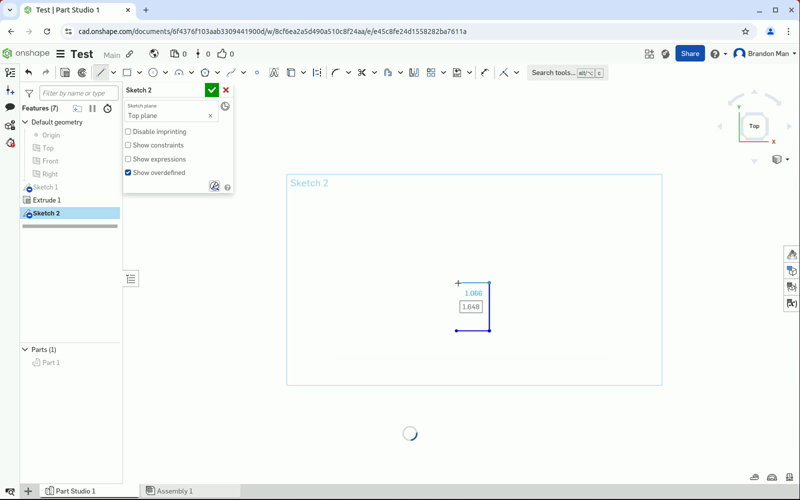
scroll(6)
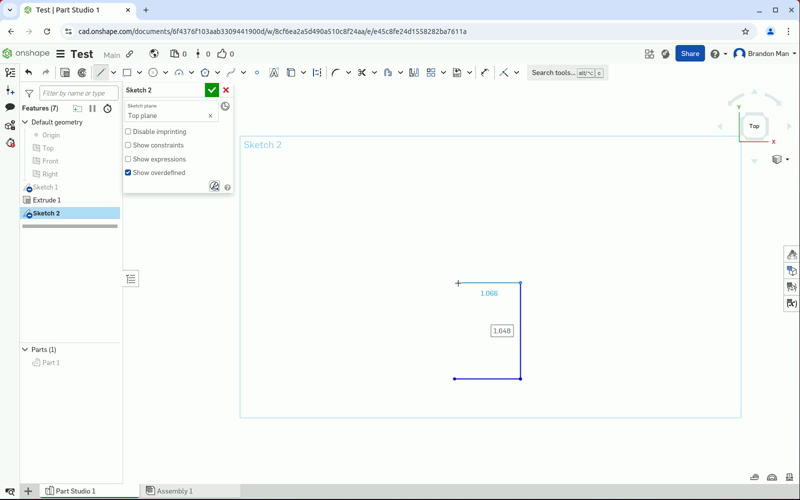
click(458, 282)
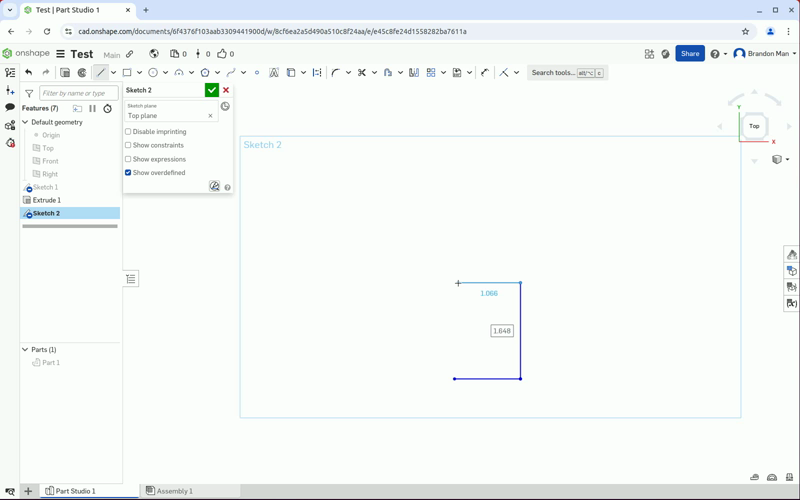
scroll(-6)
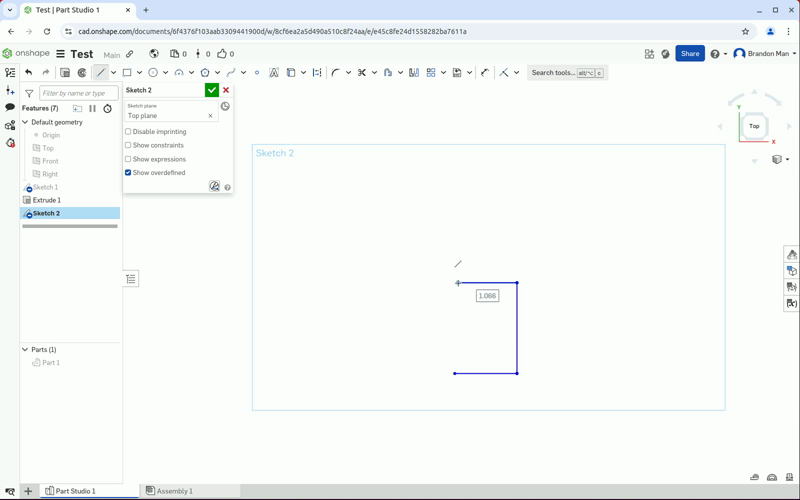
scroll(-6)
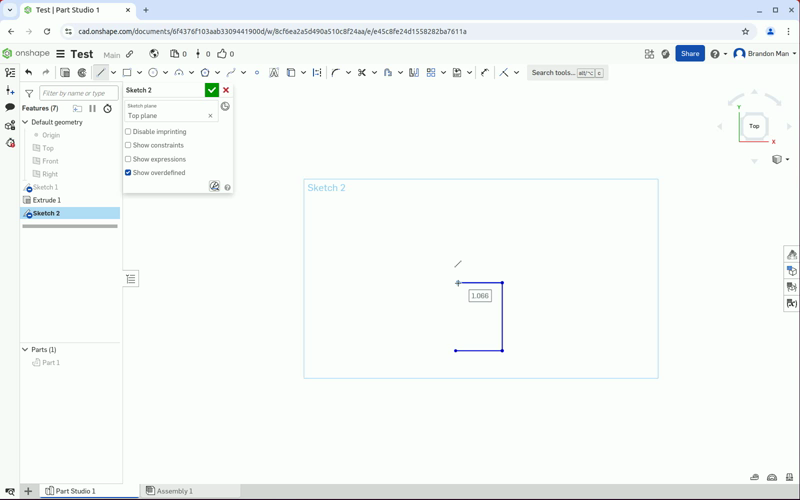
scroll(-6)
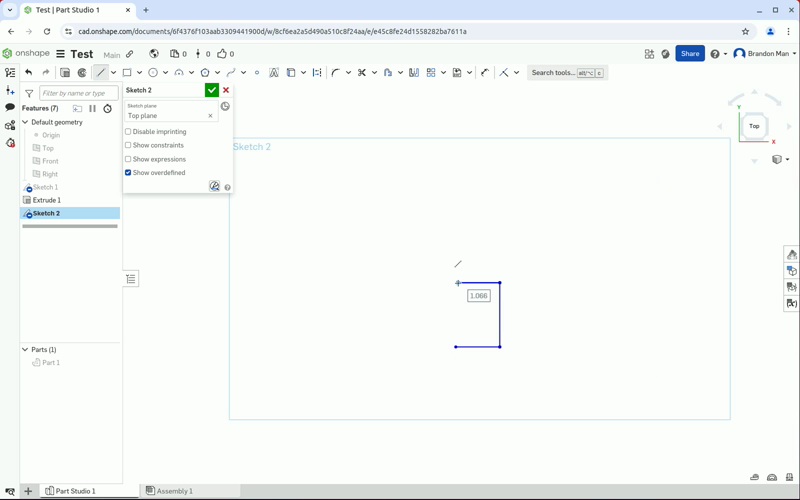
scroll(-6)
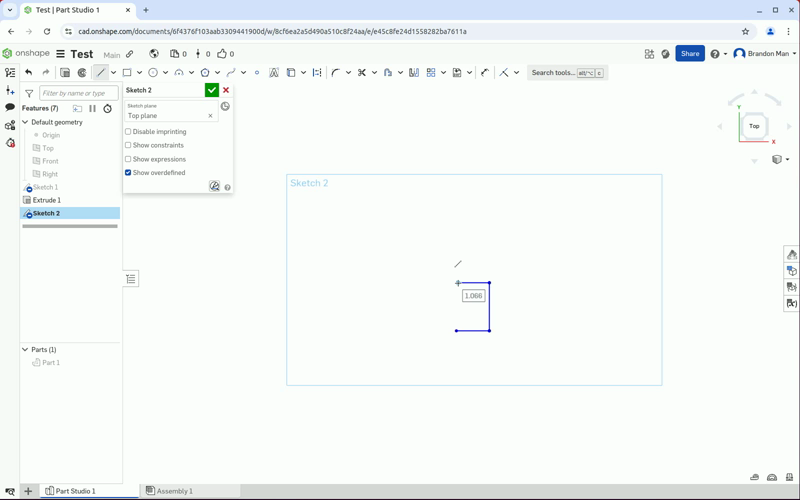
scroll(-6)
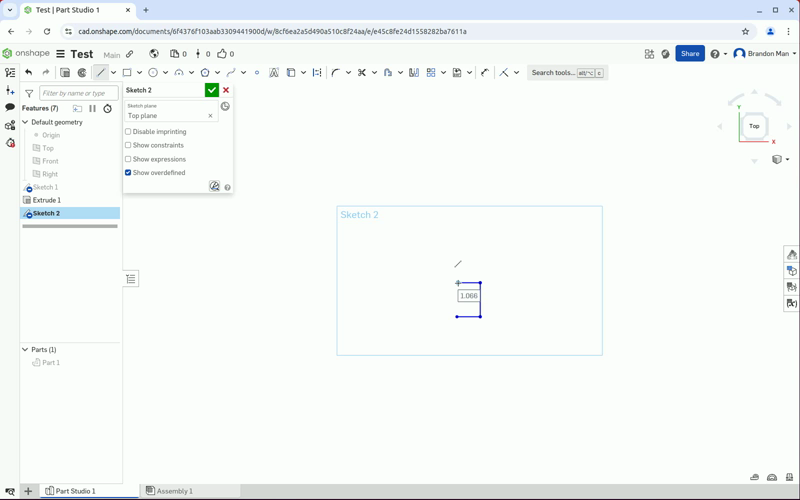
scroll(-6)
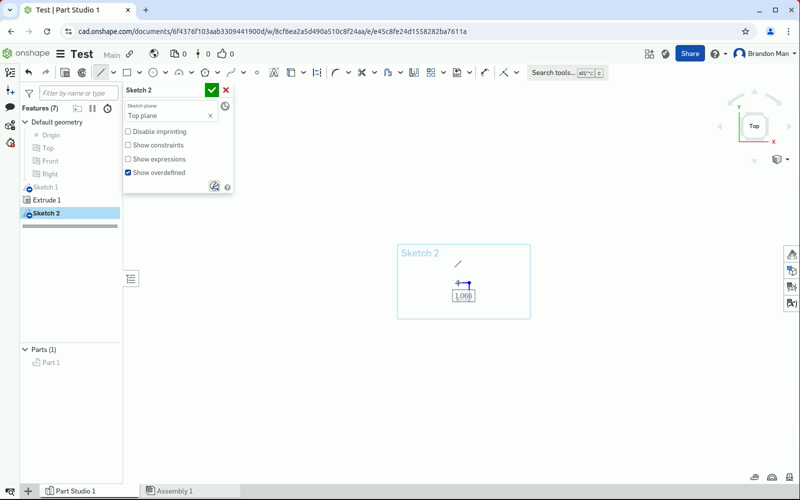
scroll(-6)
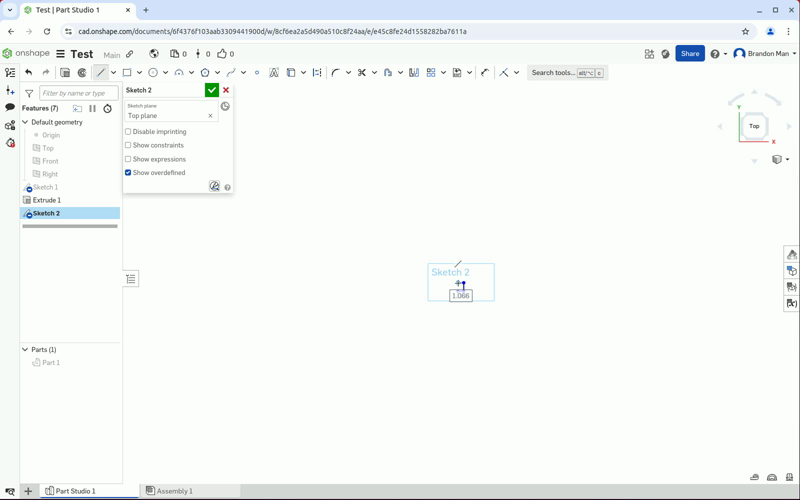
key_up(shift)
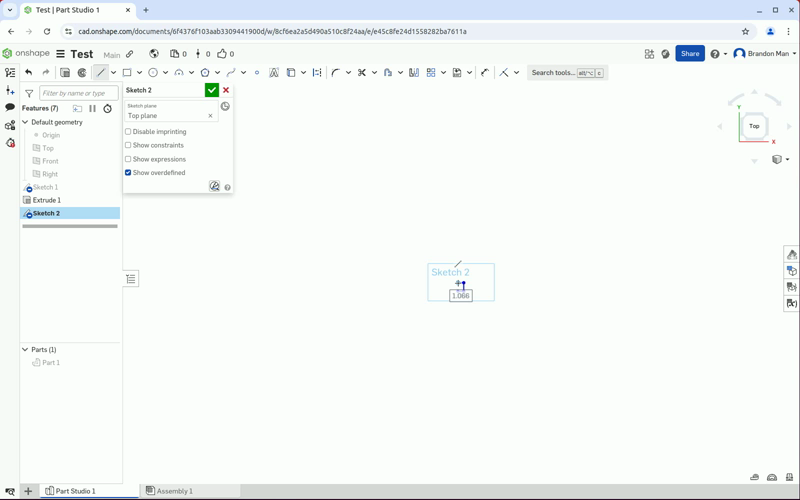
mouse_move(488, 282)
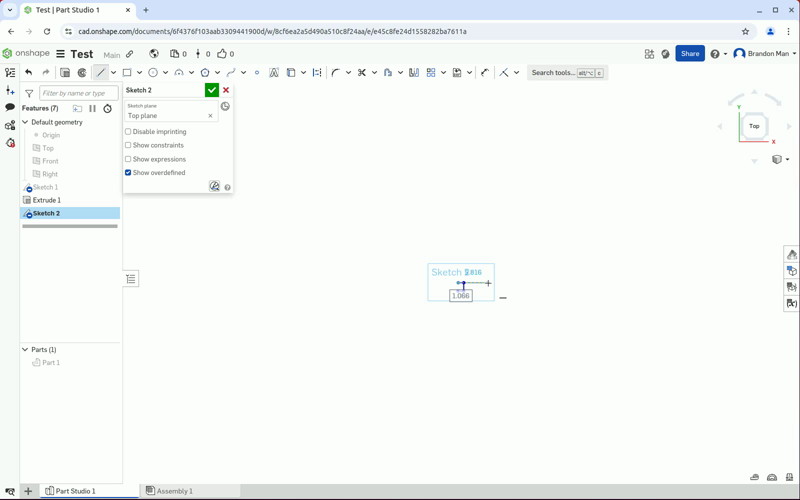
key_down(shift)
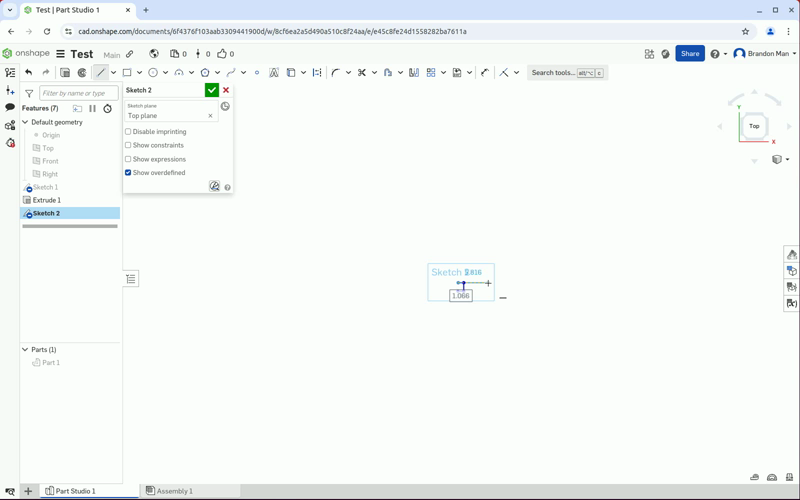
mouse_move(458, 291)
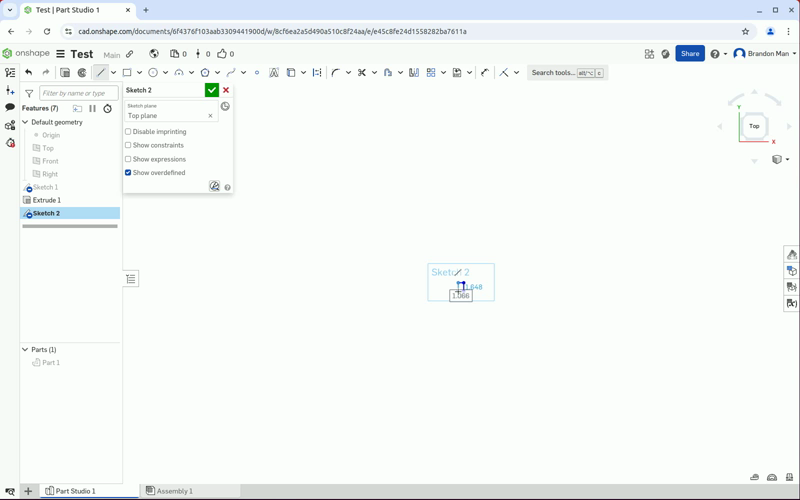
key_up(shift)
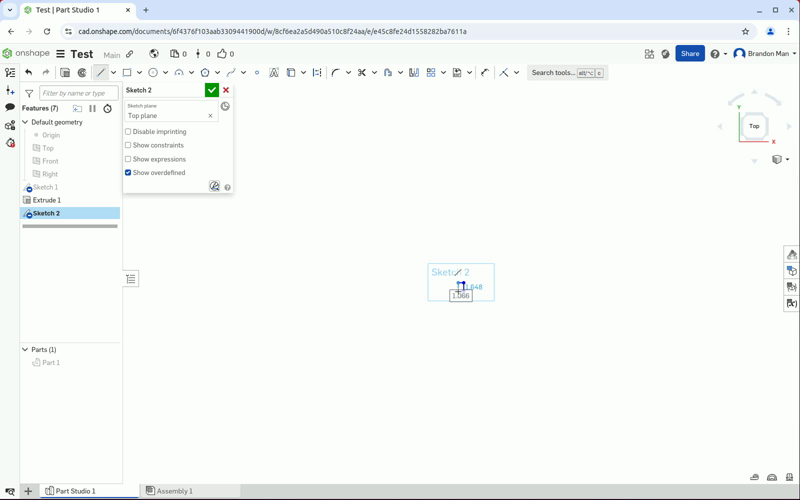
click(458, 291)
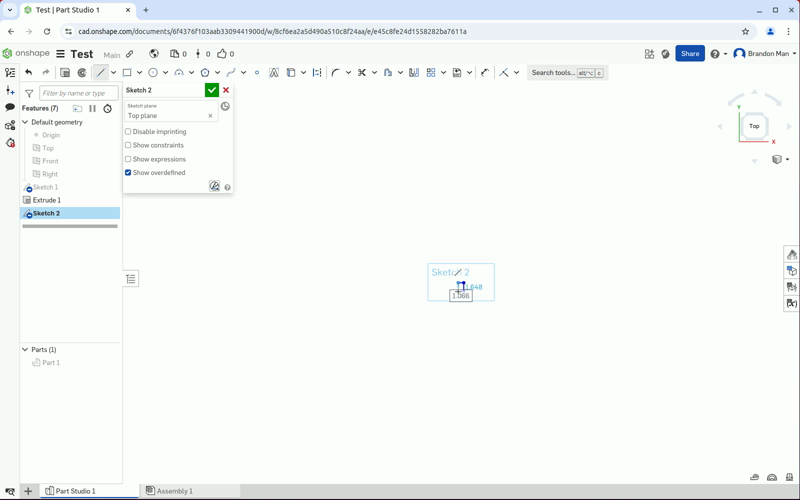
key(esc)
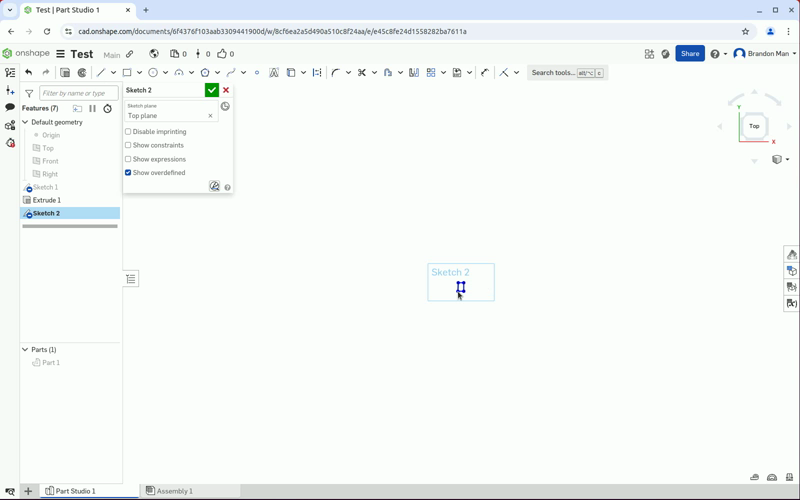
mouse_move(460, 285)
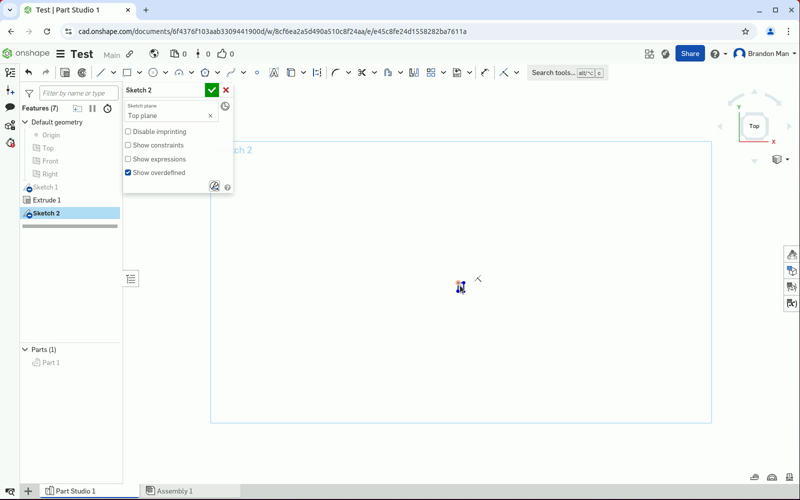
scroll(6)
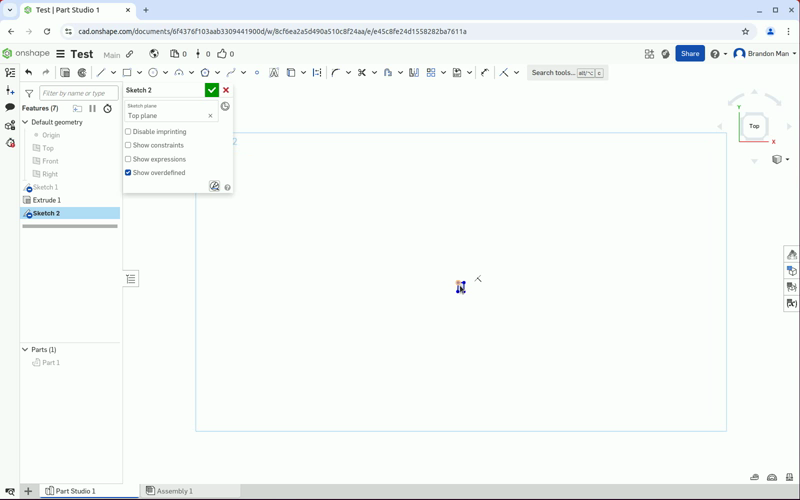
scroll(6)
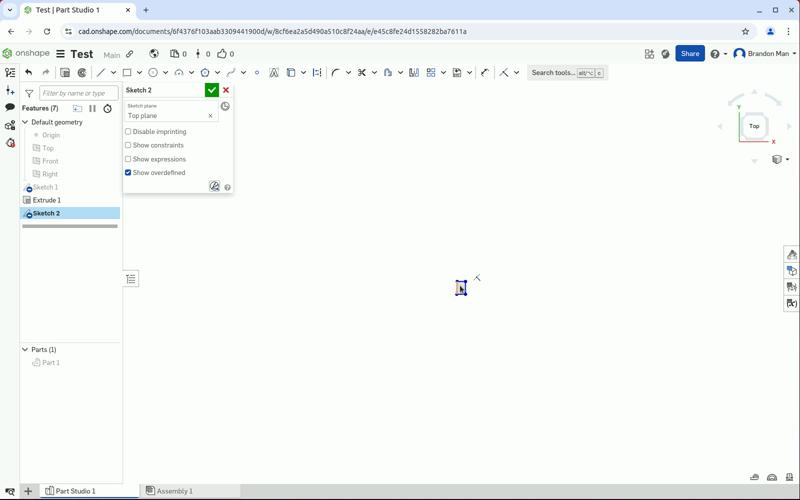
scroll(6)
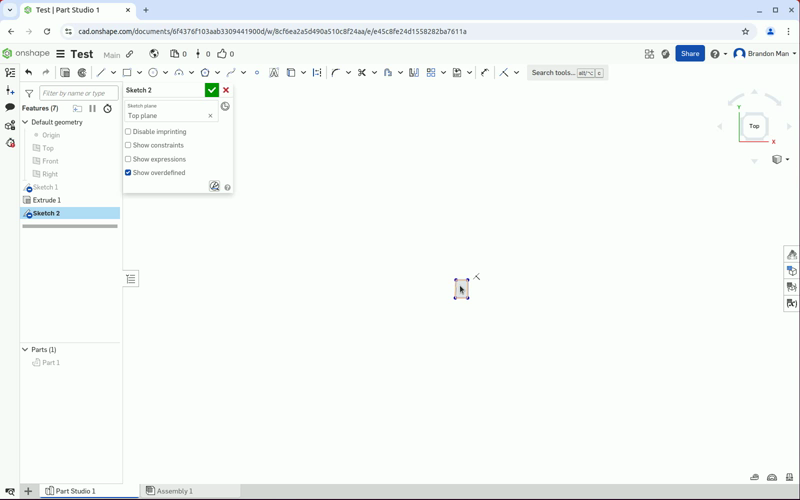
scroll(6)
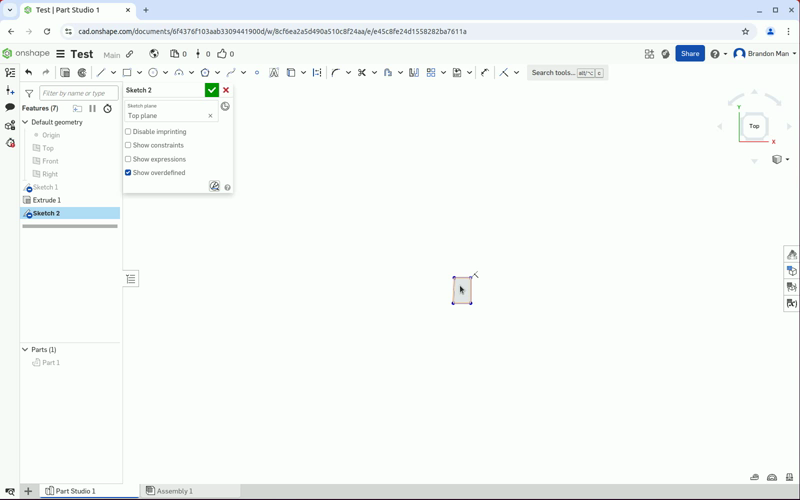
scroll(6)
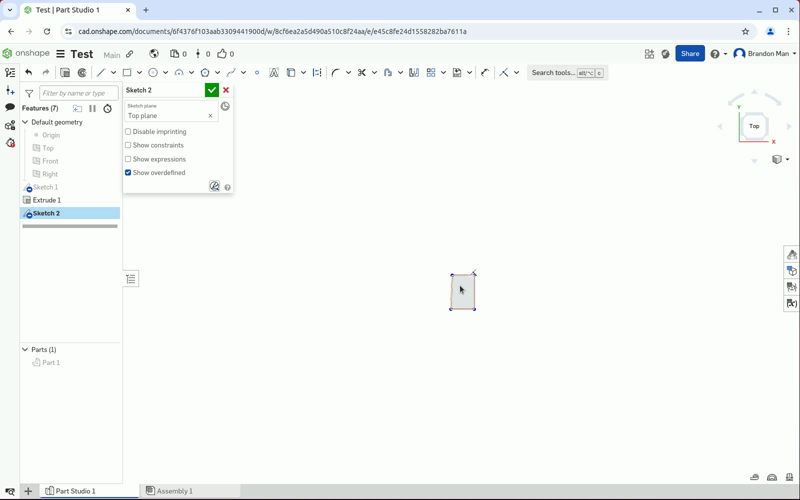
scroll(6)
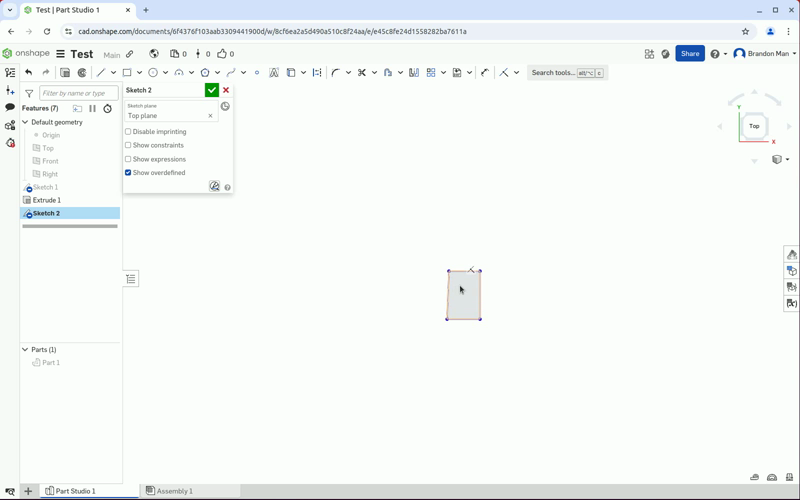
scroll(6)
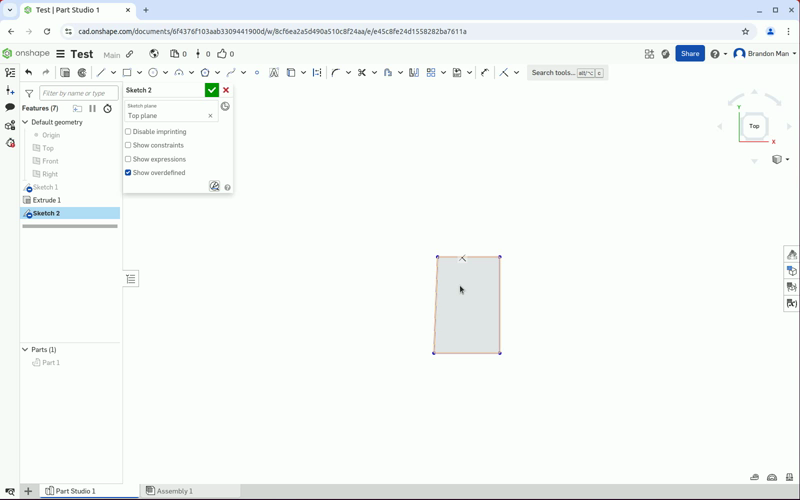
click(460, 285)
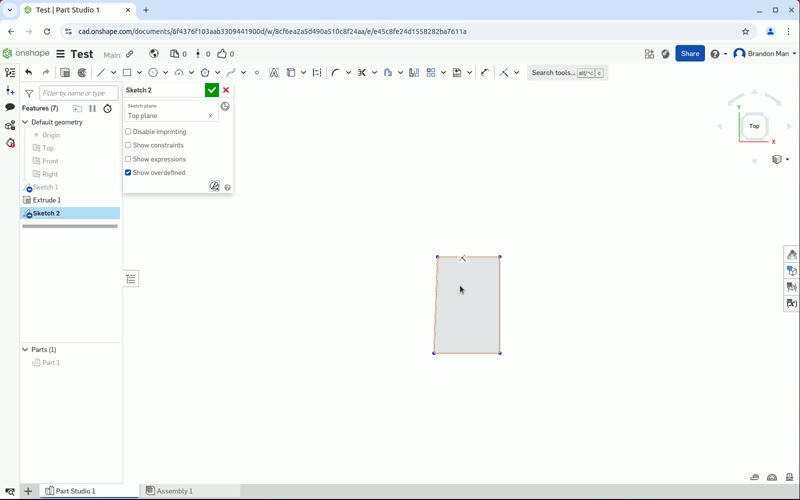
scroll(-6)
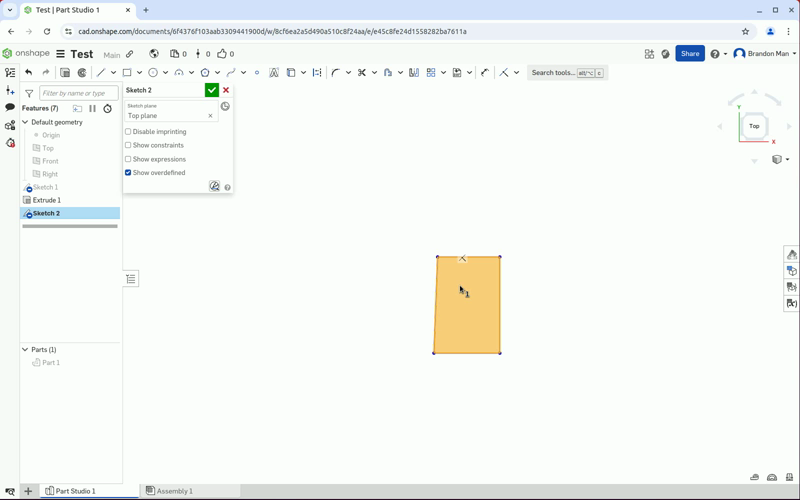
scroll(-6)
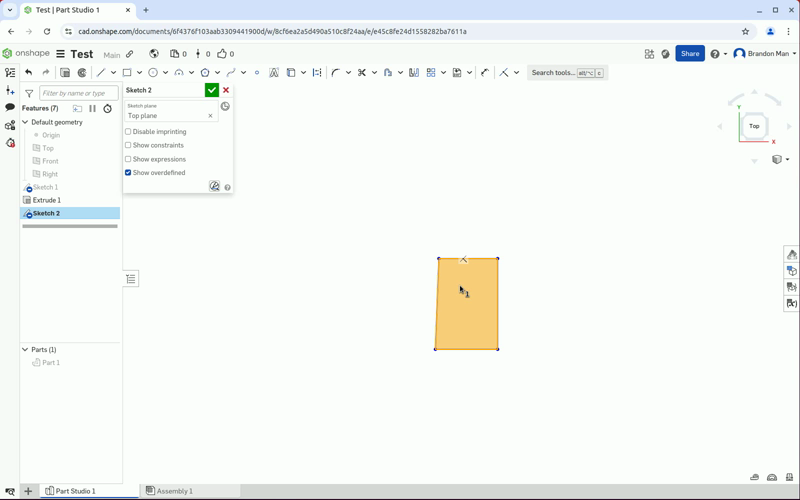
scroll(-6)
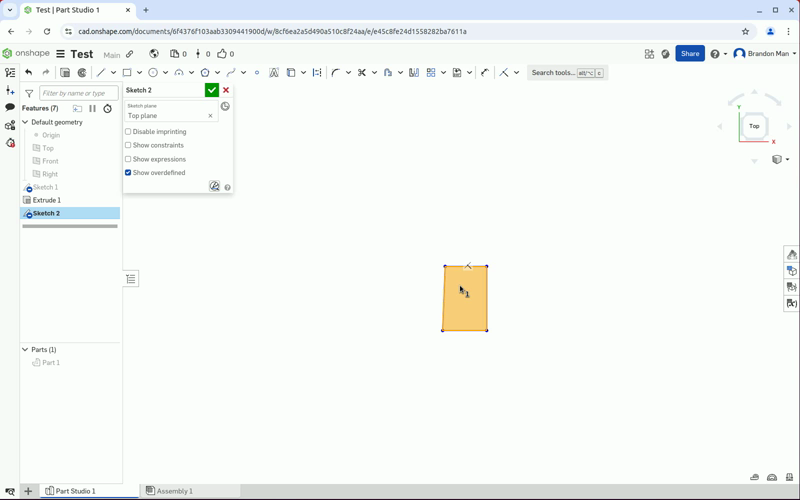
scroll(-6)
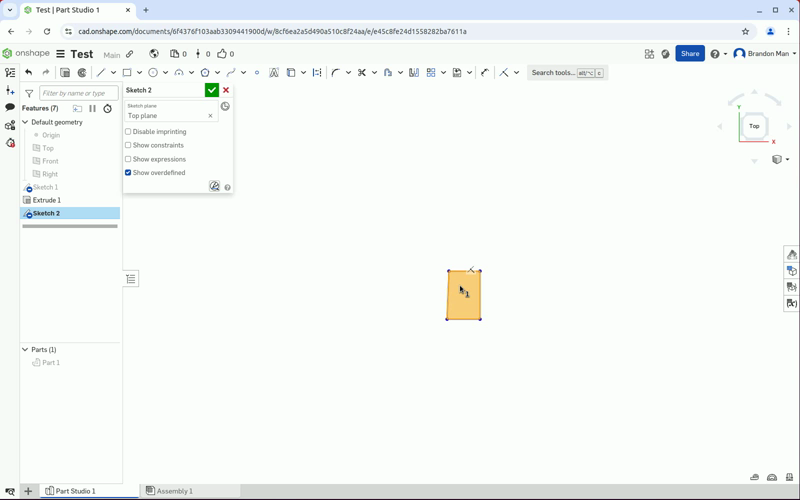
scroll(-6)
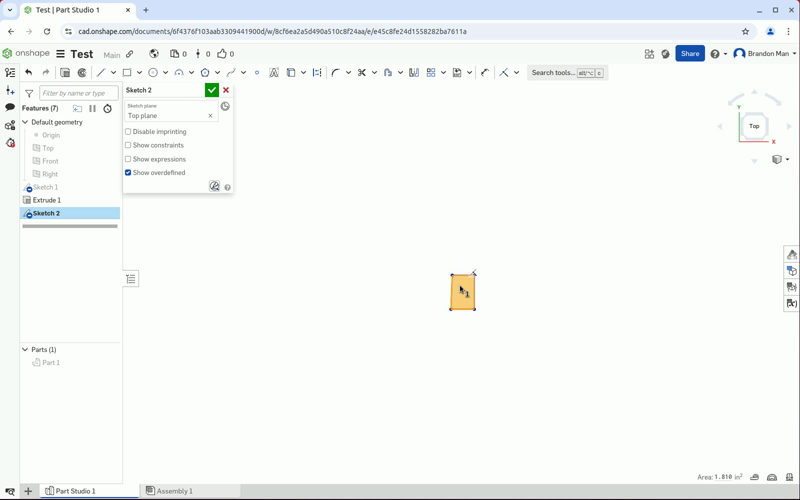
scroll(-6)
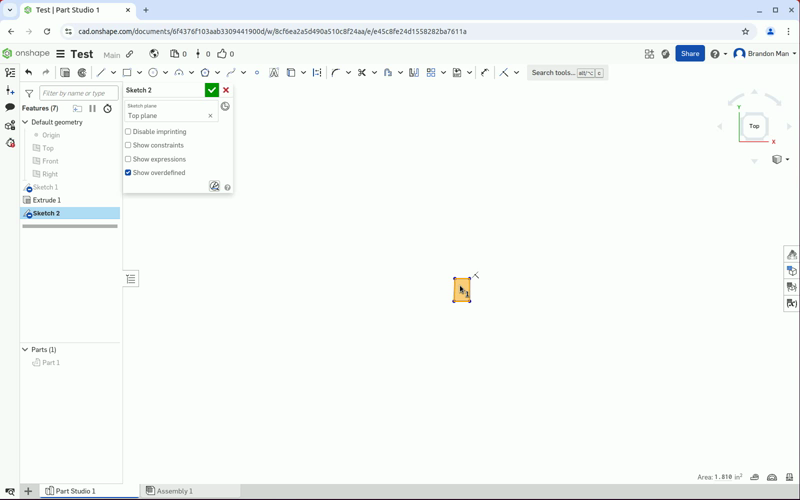
scroll(-6)
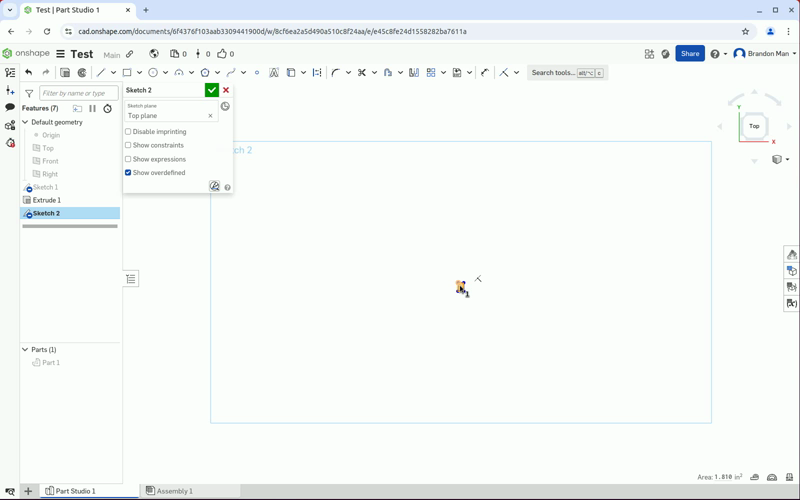
mouse_move(73, 352)
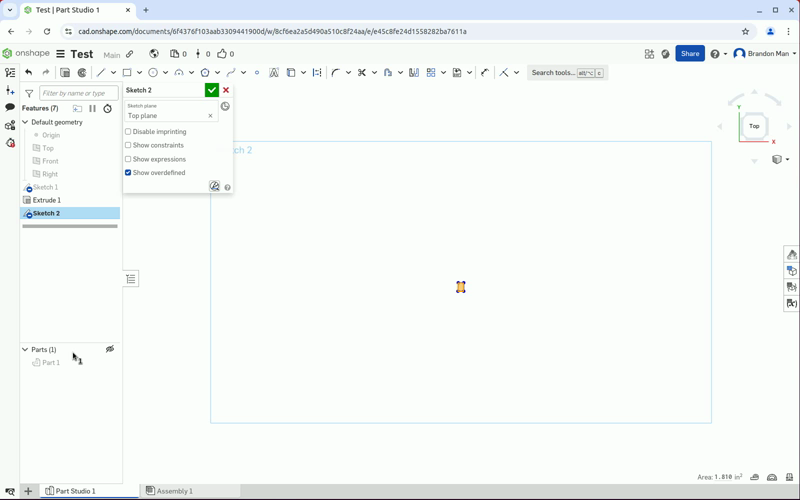
key(shift+y)
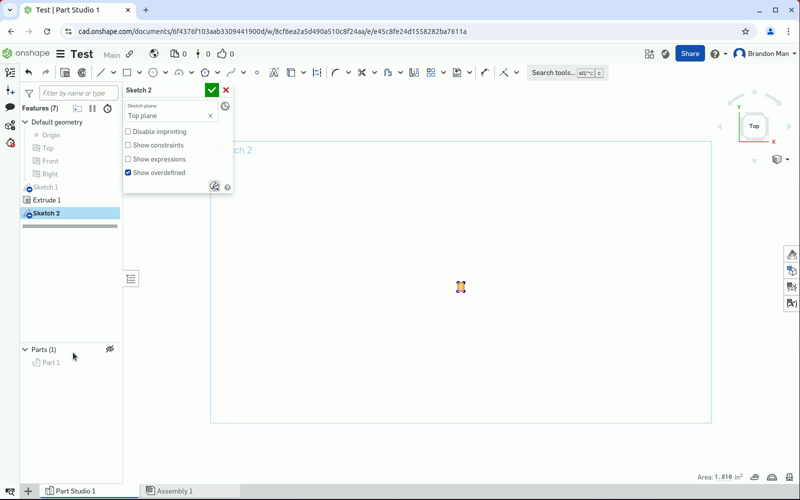
key(shift+e)
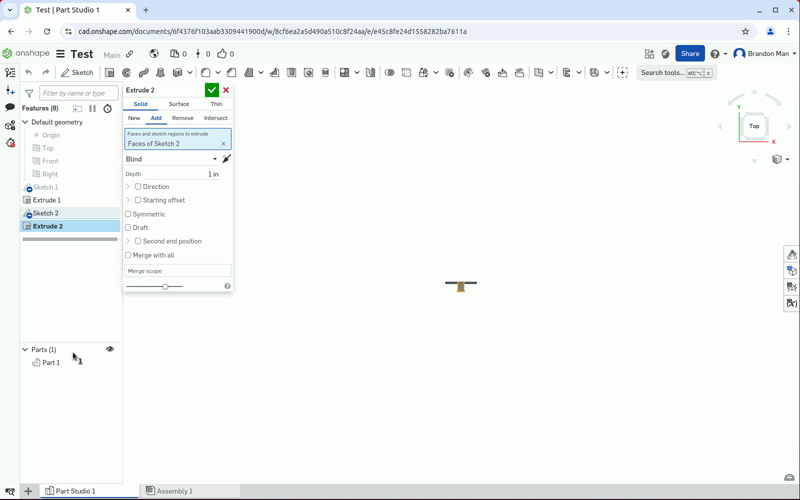
mouse_move(143, 106)
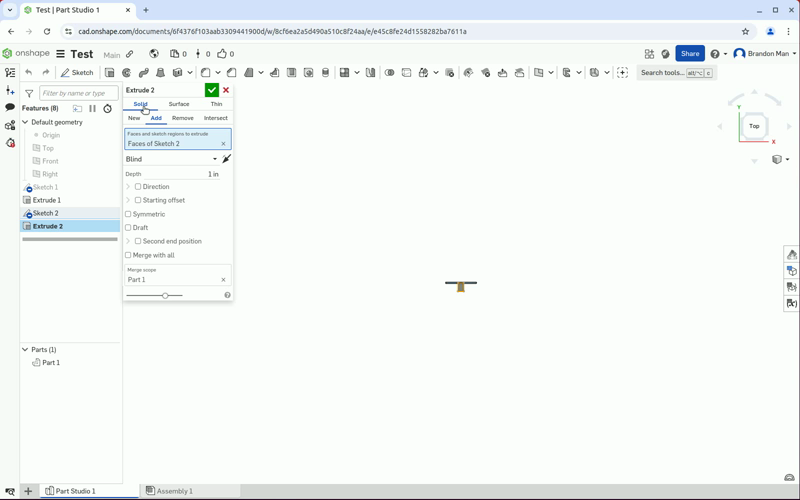
click(143, 106)
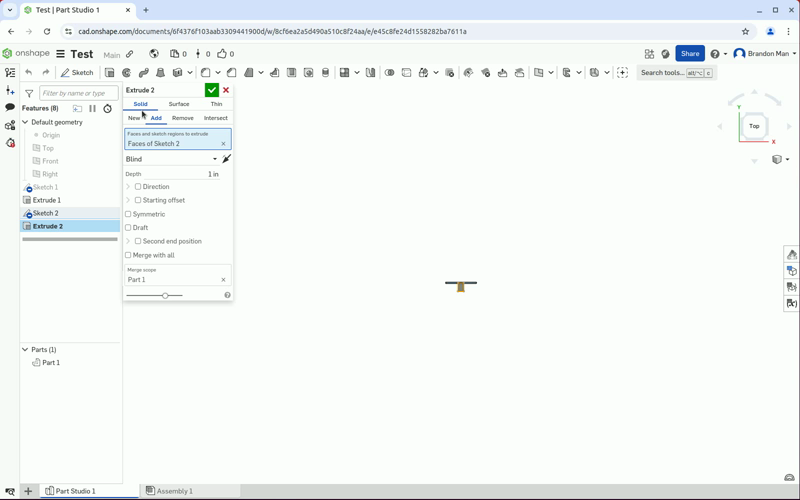
mouse_move(137, 120)
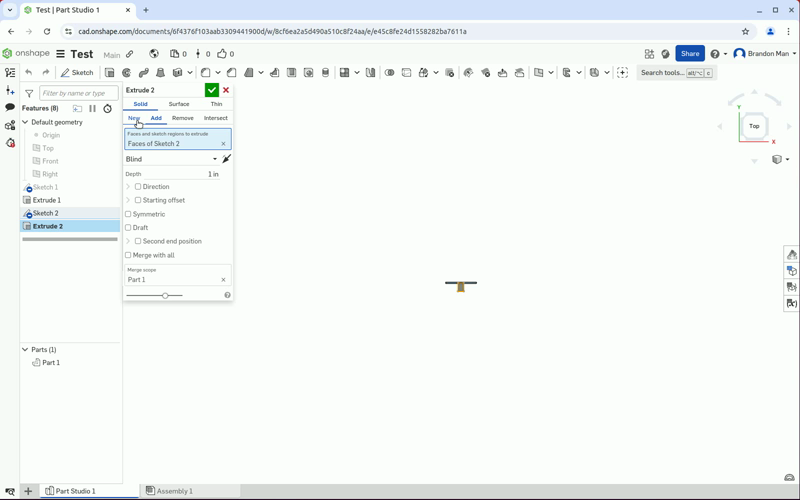
click(137, 120)
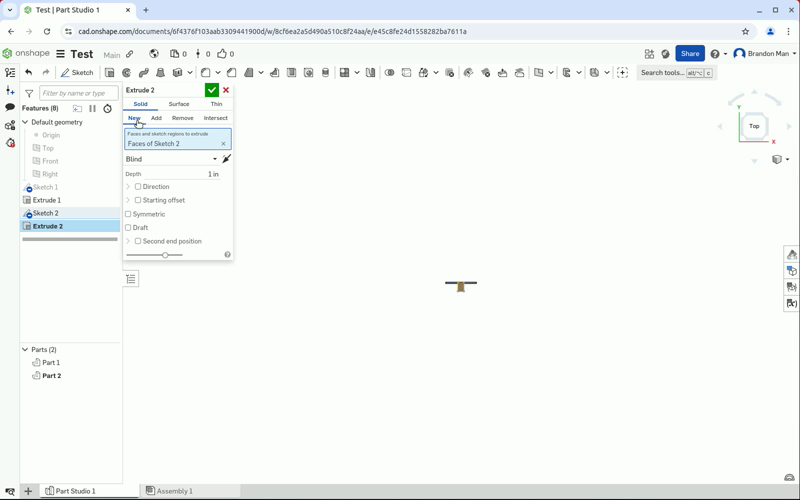
key(tab, 4)
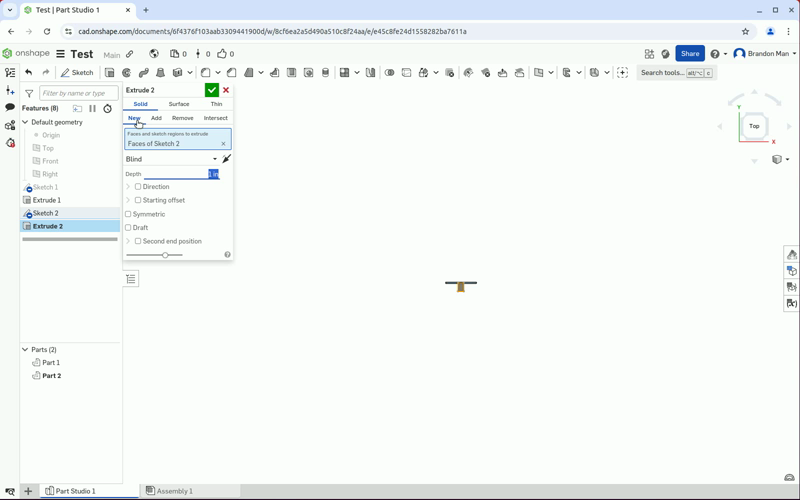
text(1.926)
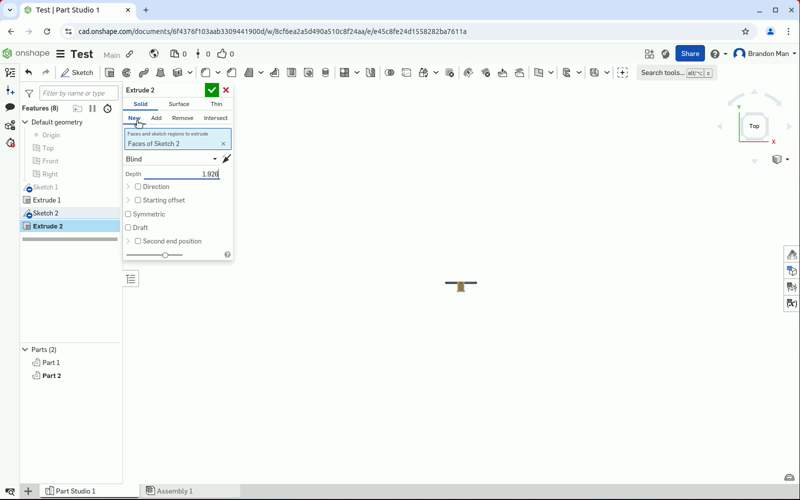
key(tab, 3)
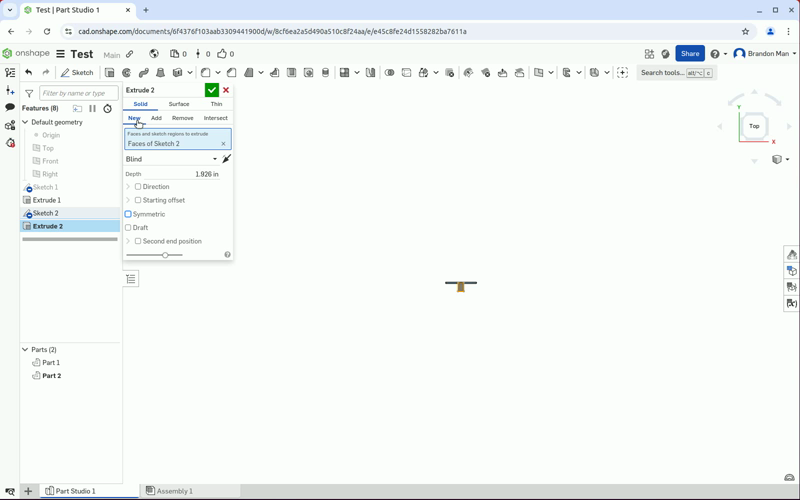
key(space)
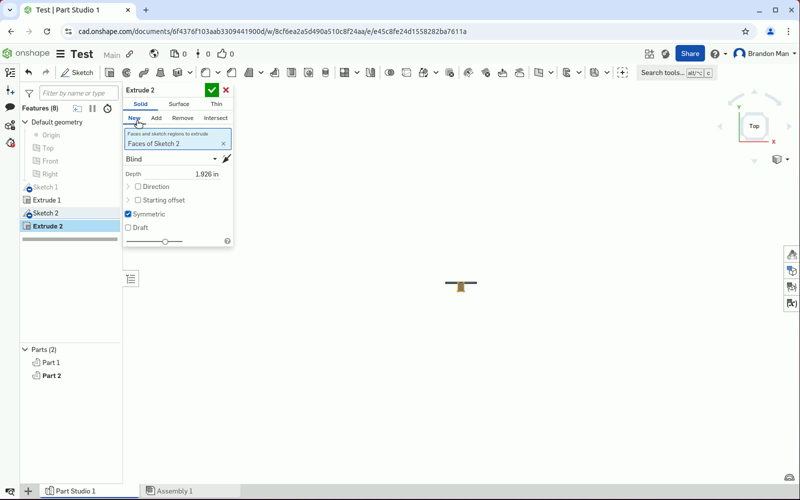
key(enter)
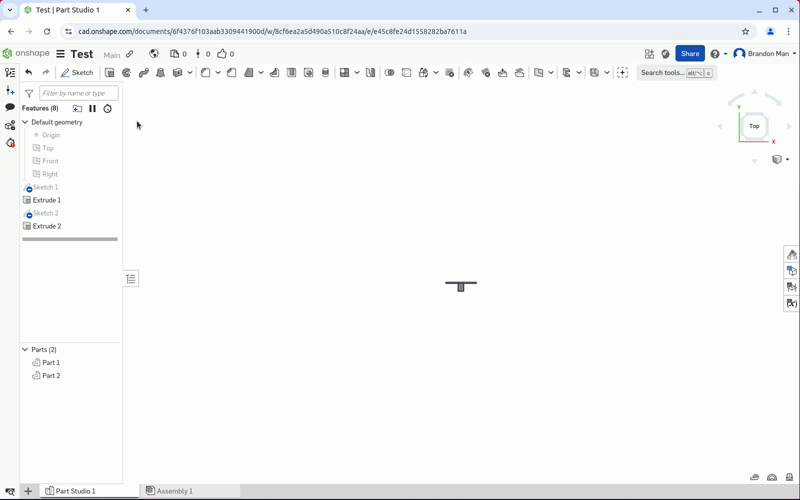
key(shift+h)
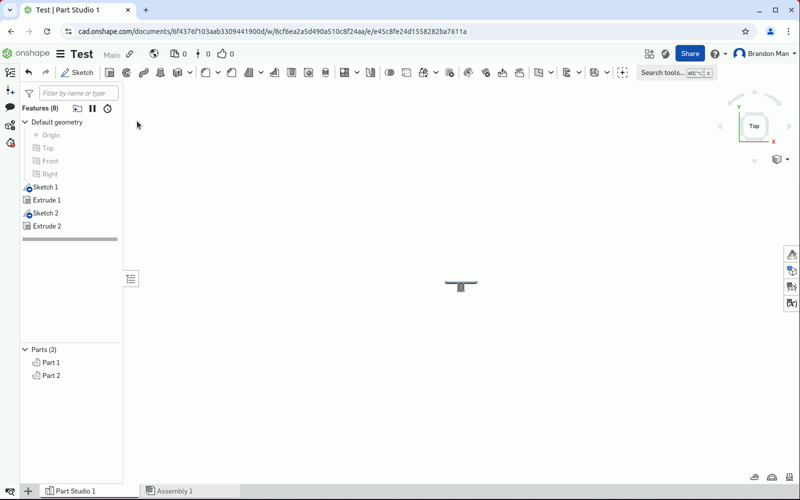
key(shift+h)
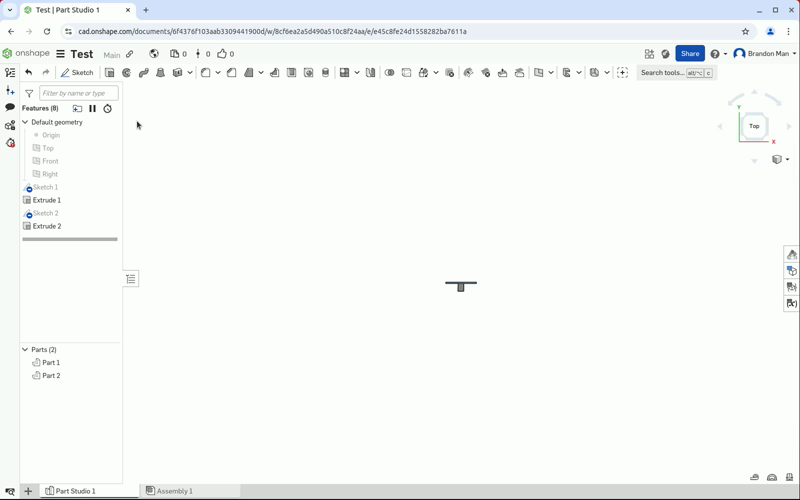
mouse_move(73, 189)
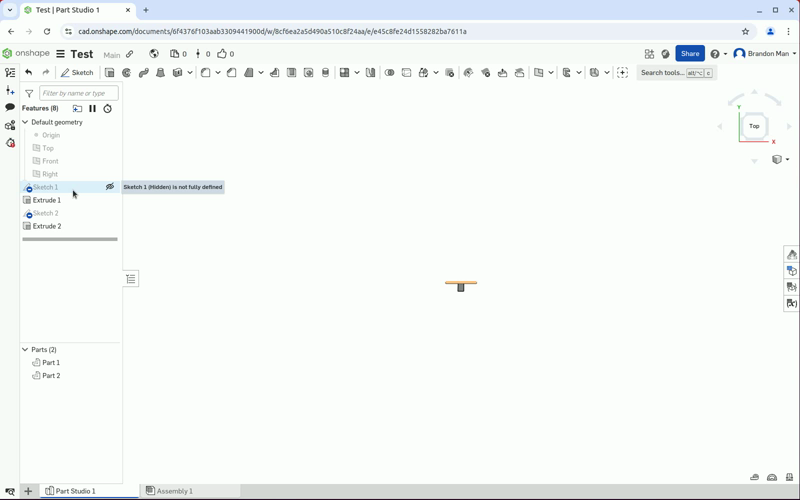
click(73, 189)
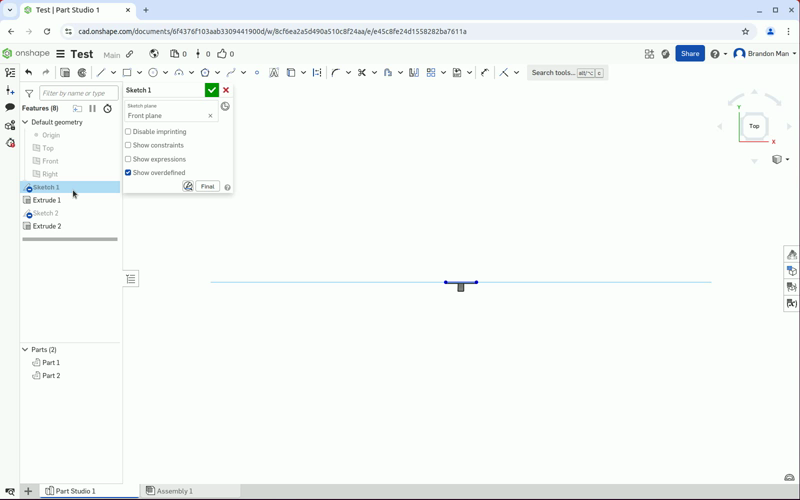
mouse_move(229, 92)
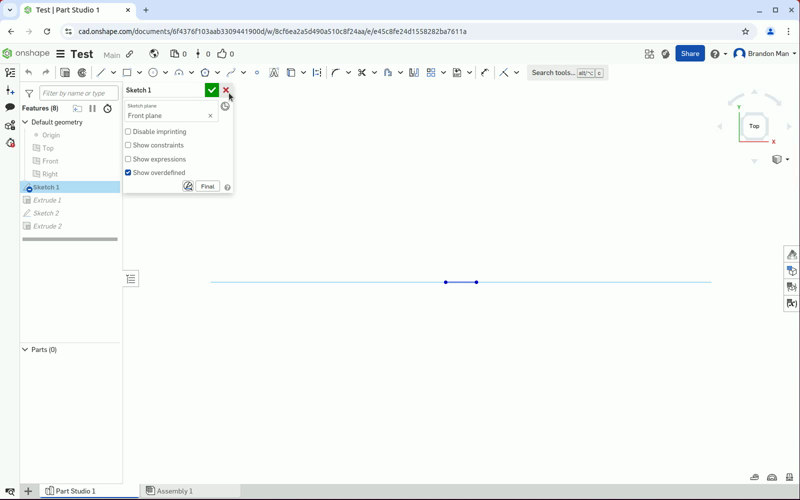
click(229, 92)
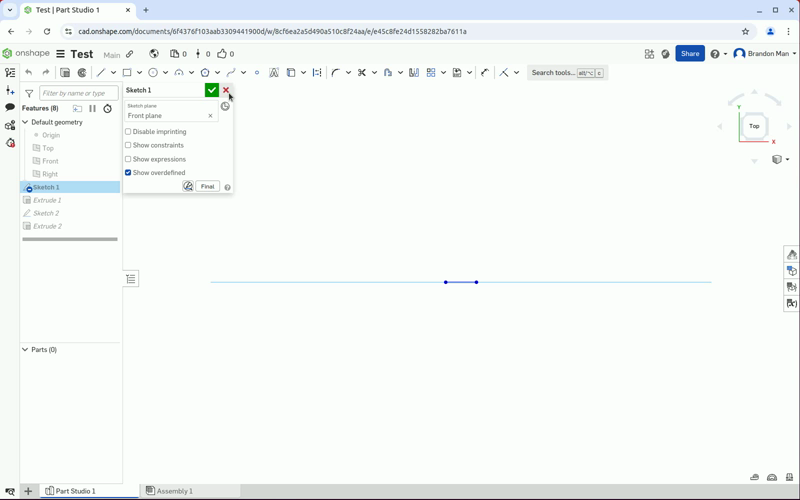
key(shift+s)
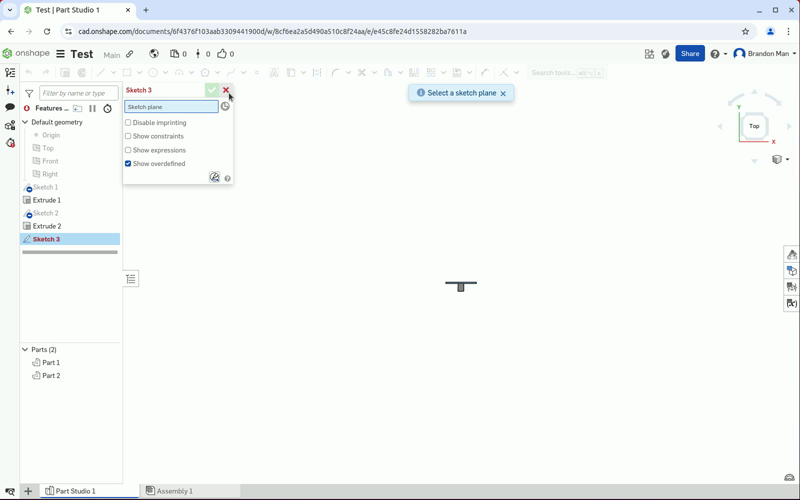
mouse_move(73, 150)
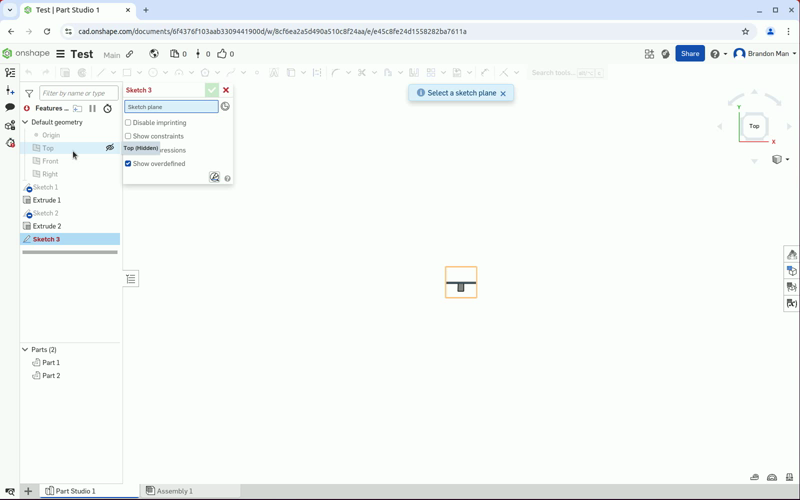
click(73, 150)
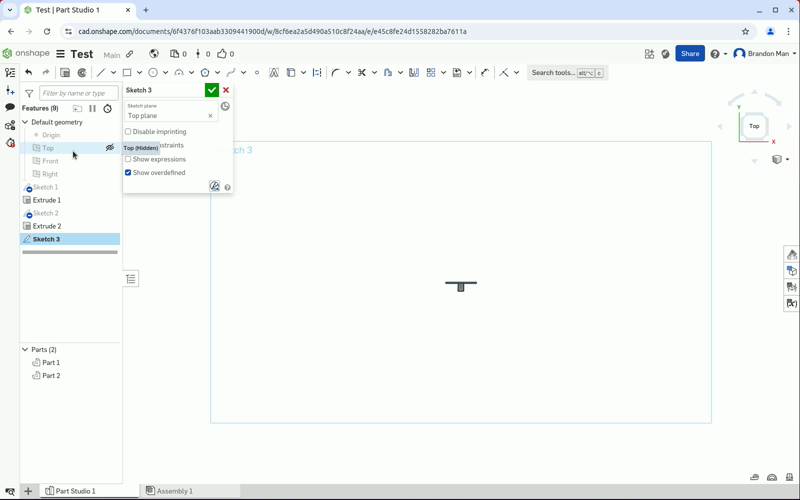
mouse_move(73, 352)
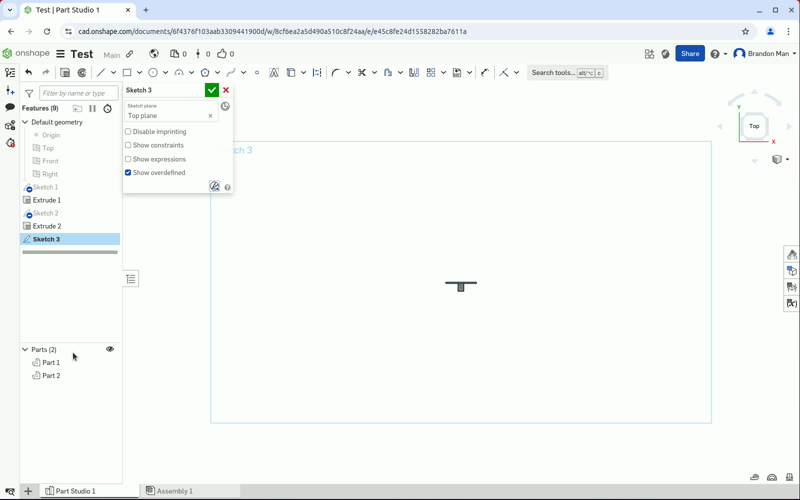
key(y)
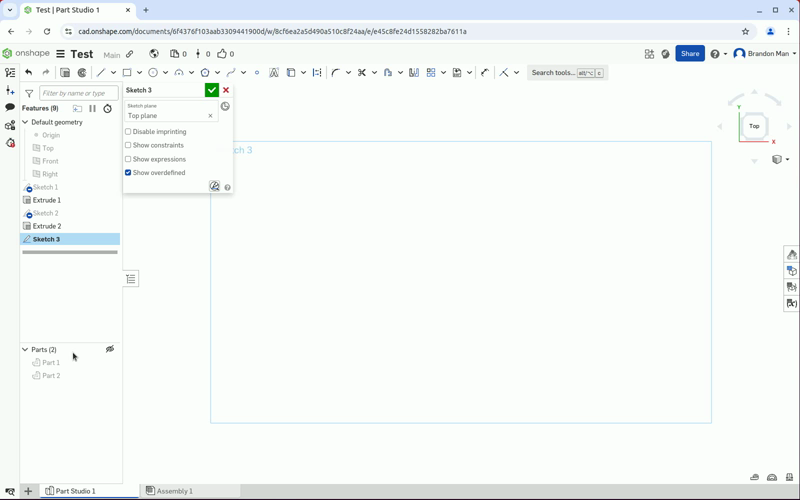
key(a)
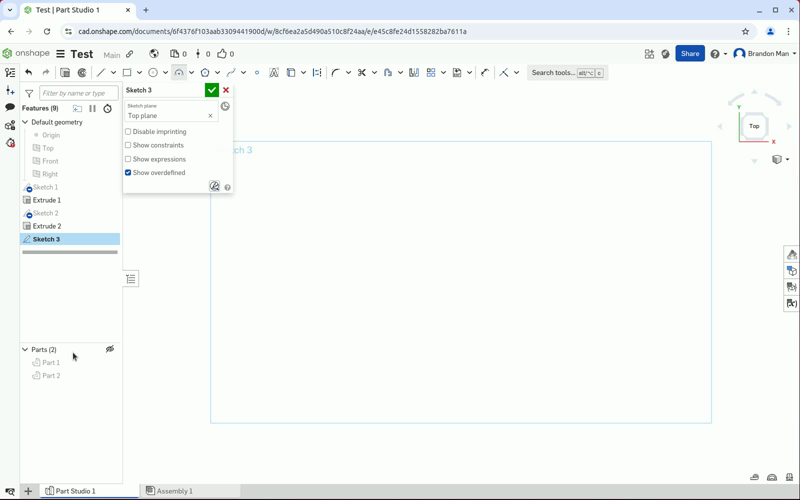
key_down(shift)
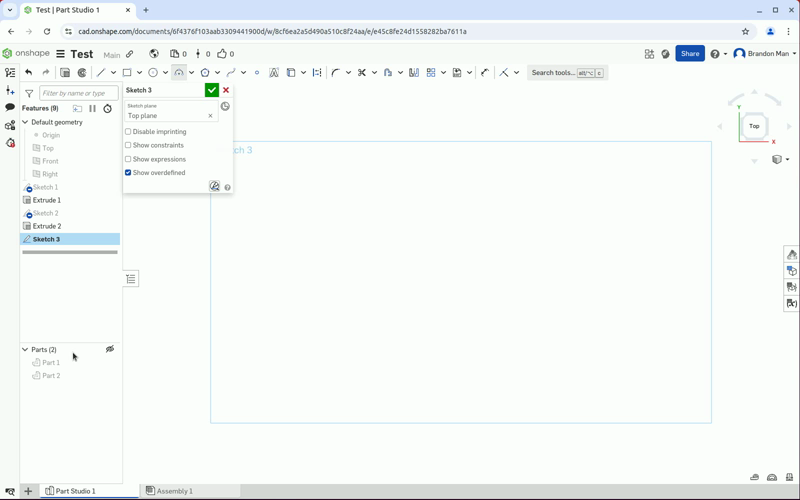
mouse_move(458, 291)
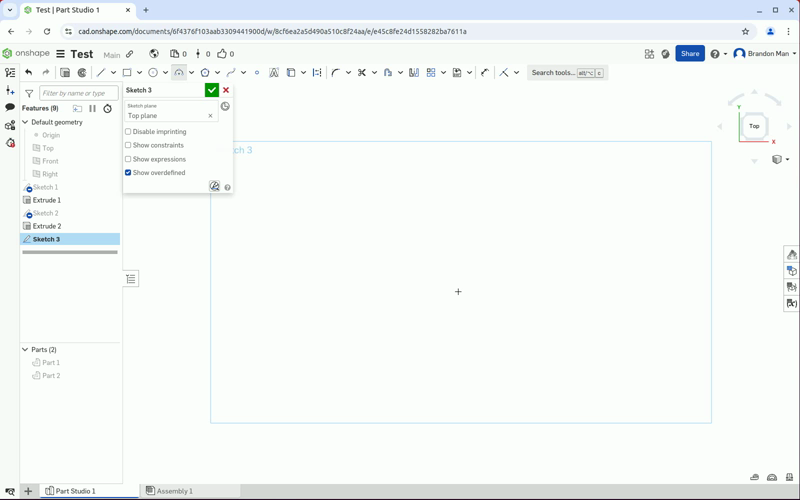
click(458, 291)
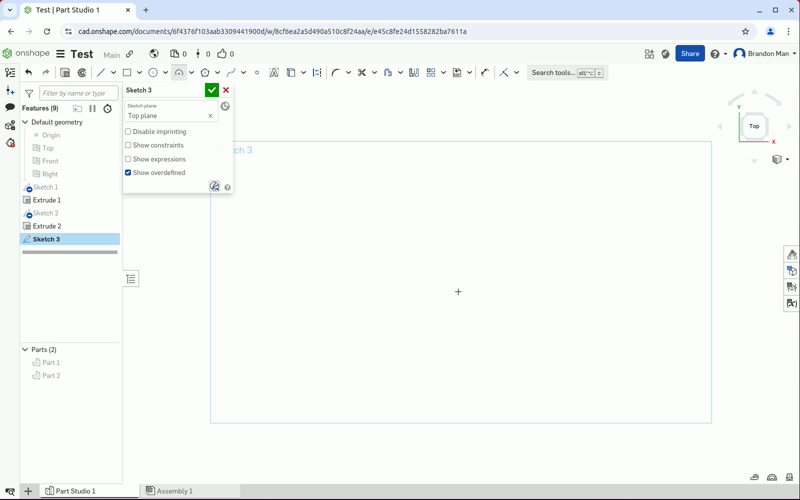
key_up(shift)
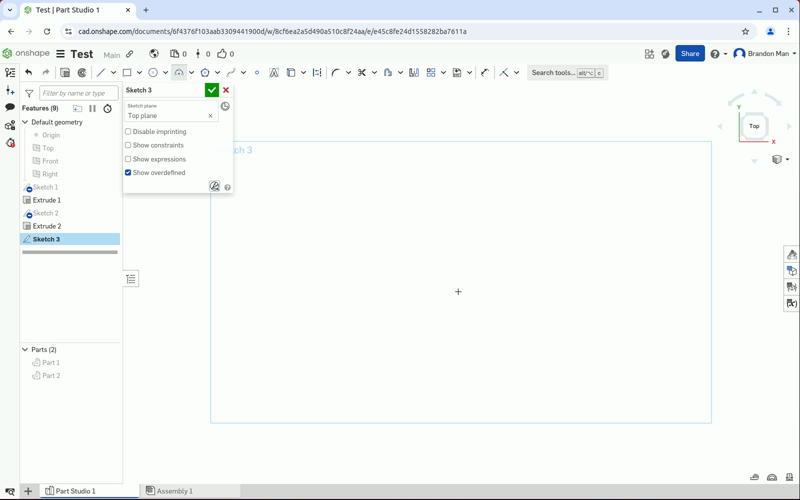
key_down(shift)
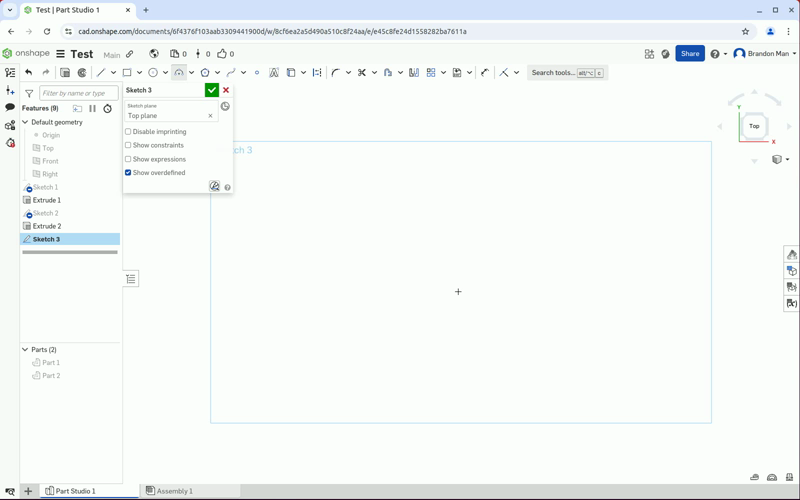
mouse_move(464, 291)
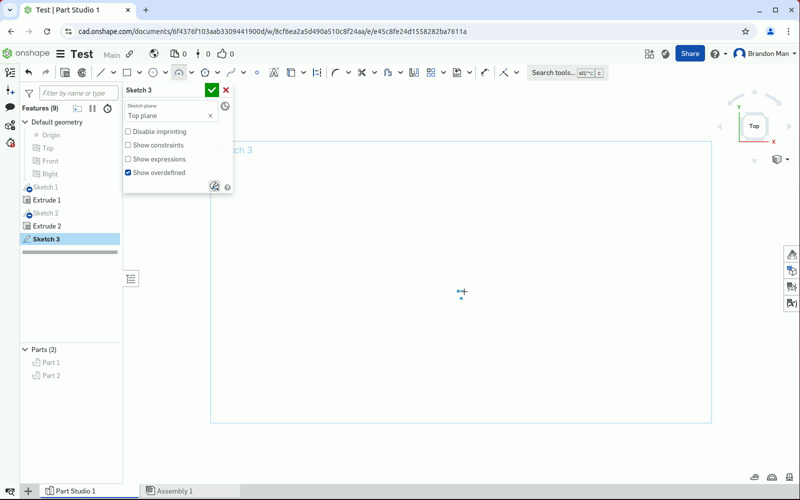
scroll(6)
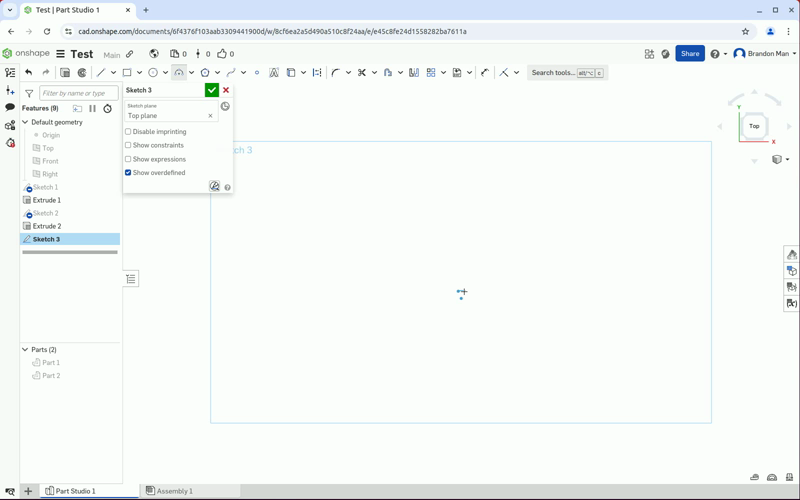
scroll(6)
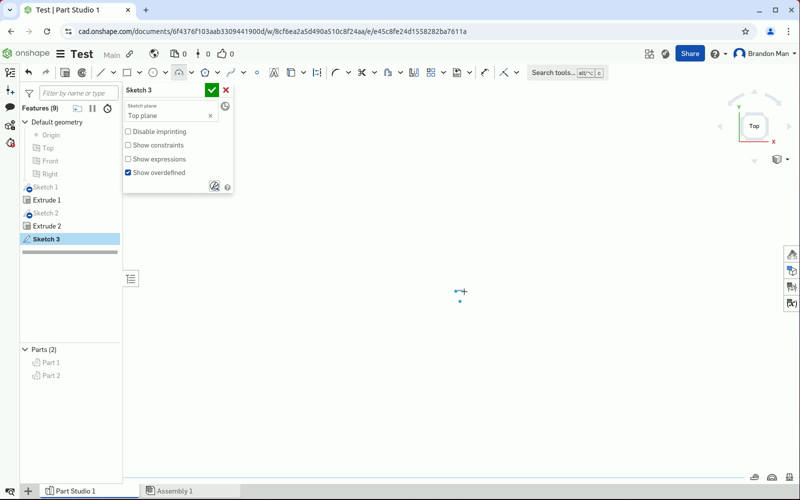
scroll(6)
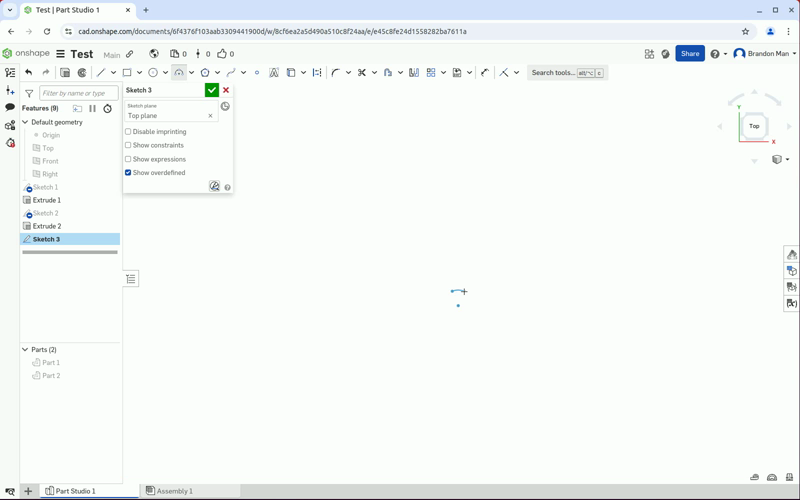
scroll(6)
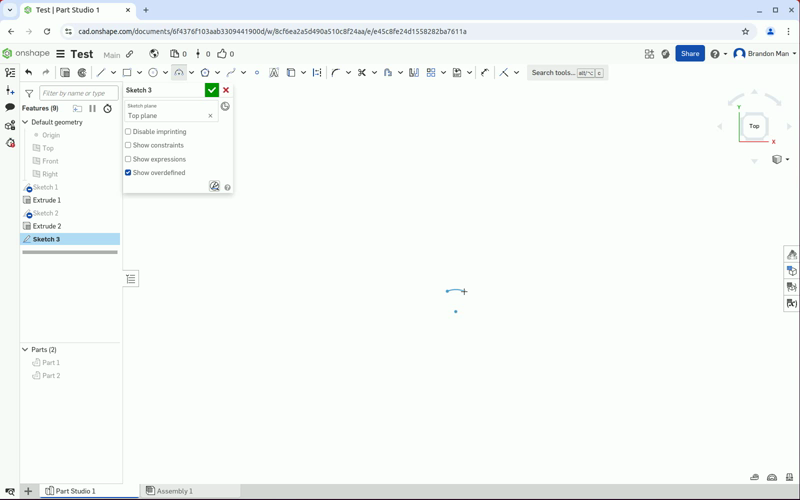
scroll(6)
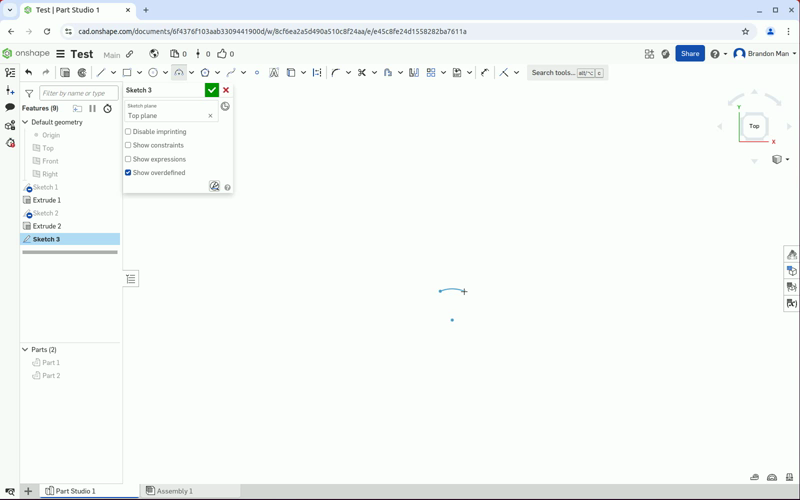
scroll(6)
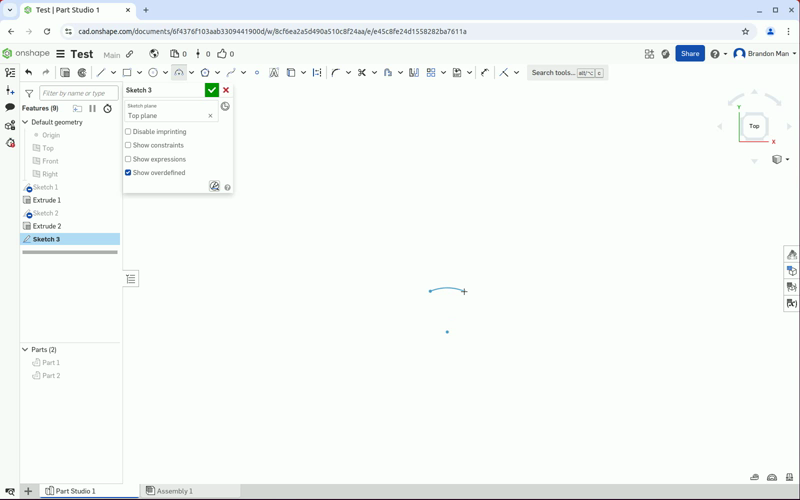
scroll(6)
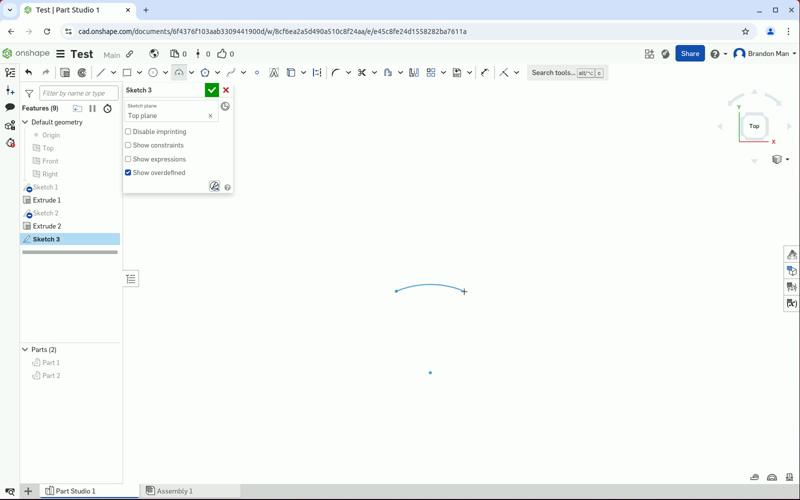
click(464, 291)
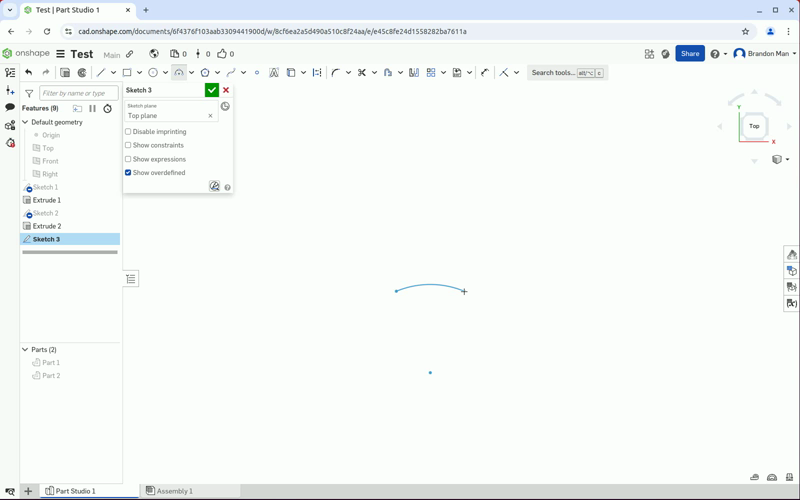
scroll(-6)
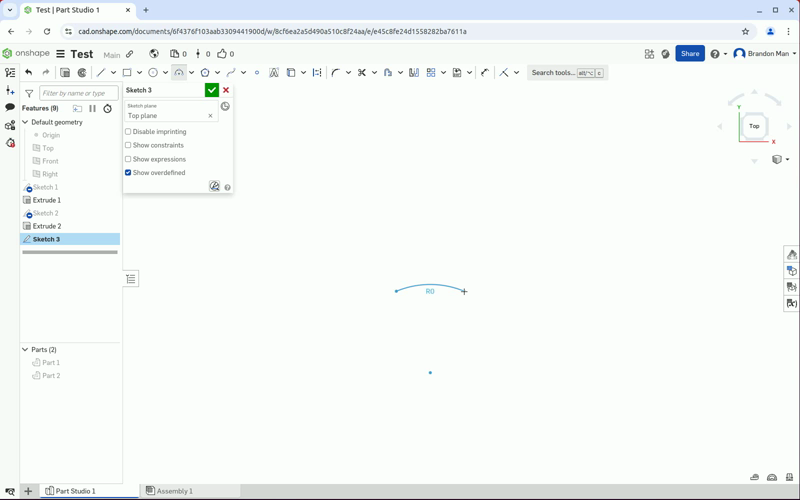
scroll(-6)
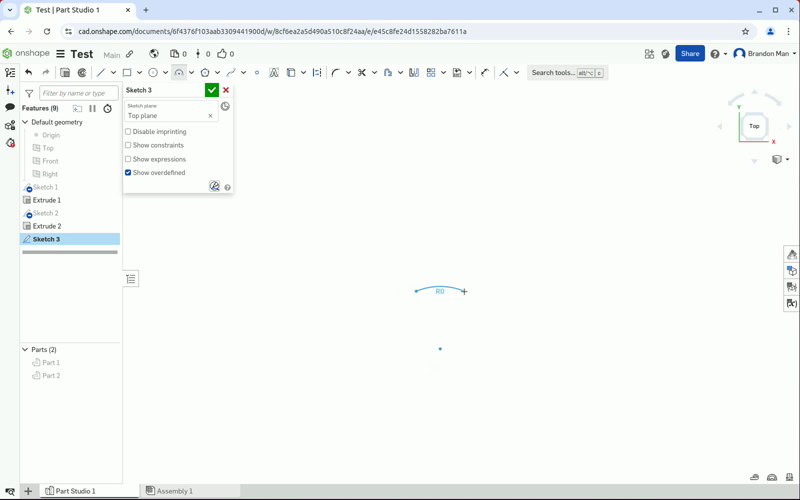
scroll(-6)
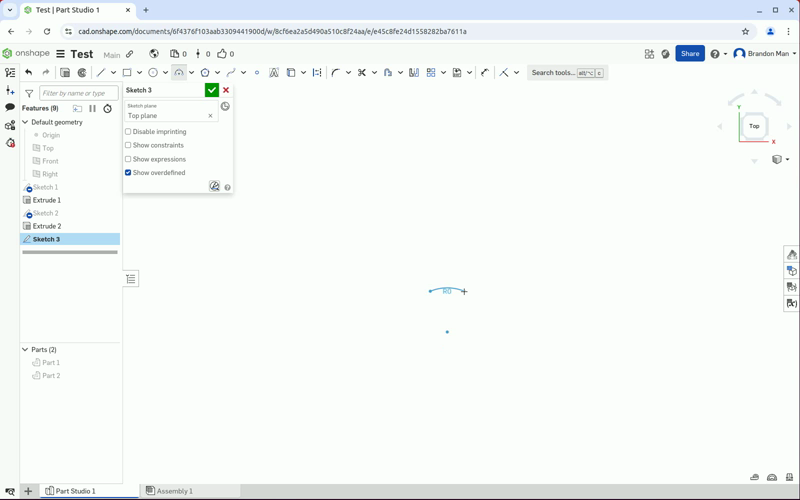
scroll(-6)
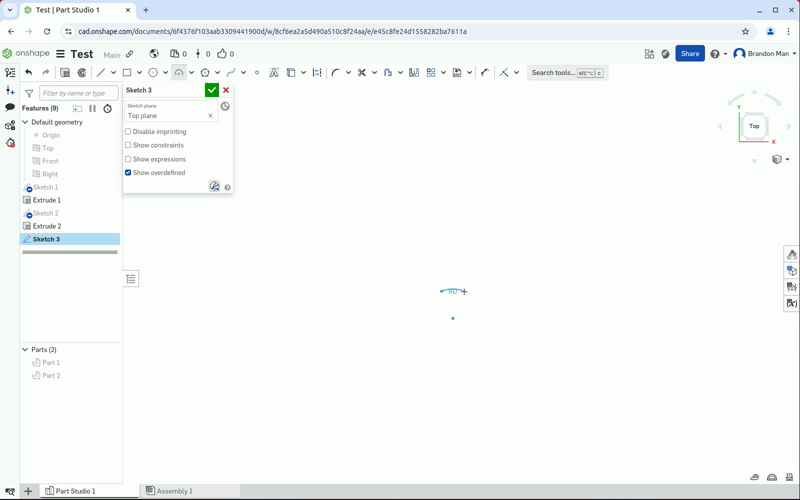
scroll(-6)
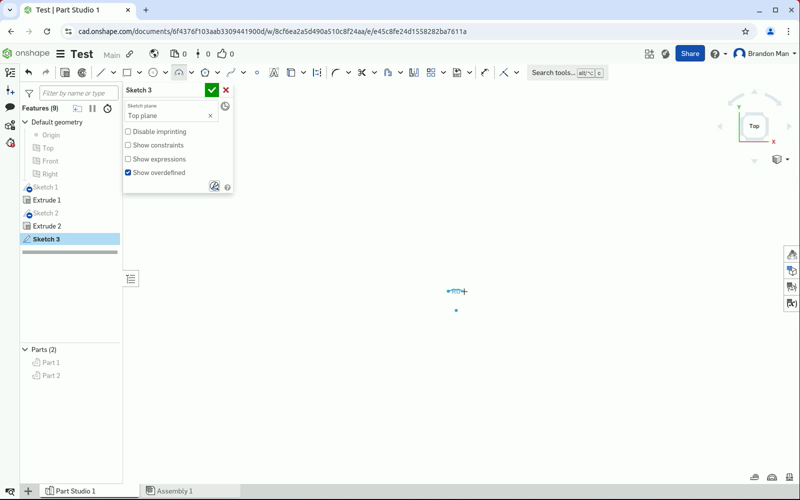
scroll(-6)
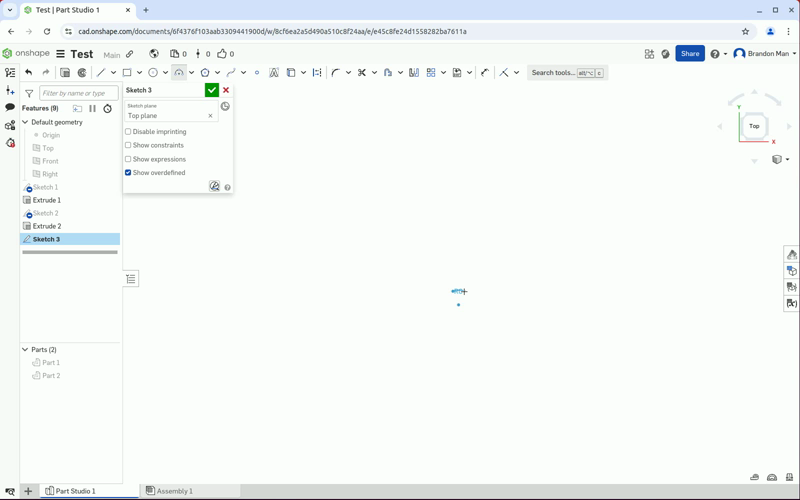
scroll(-6)
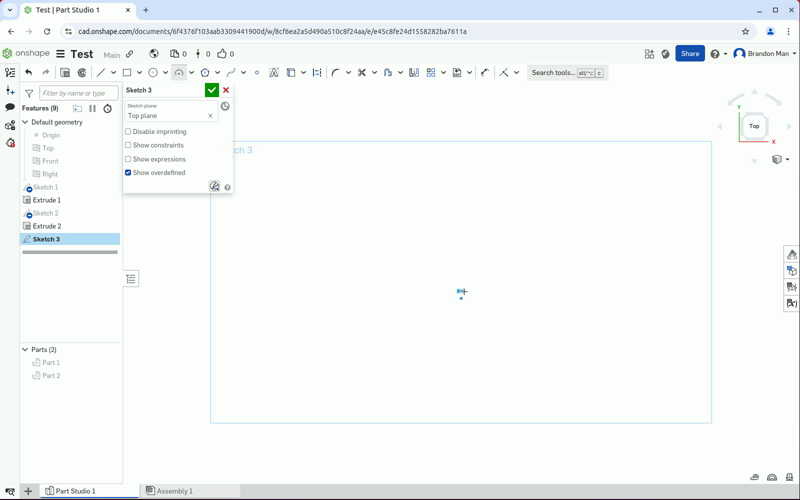
mouse_move(461, 294)
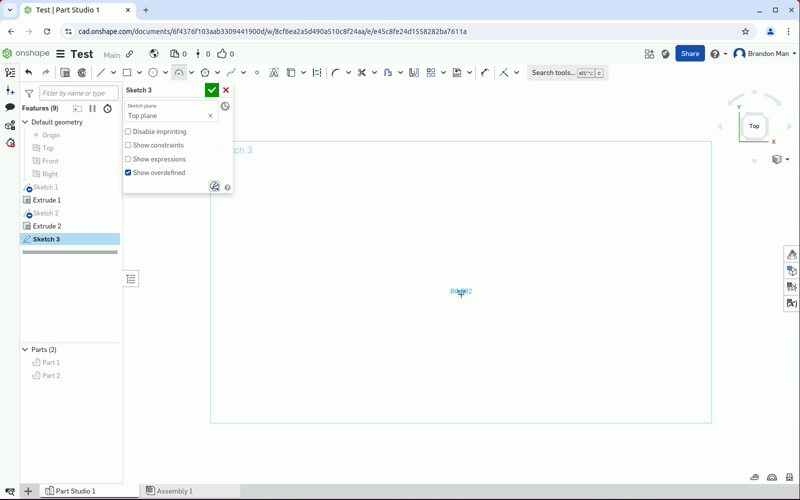
scroll(6)
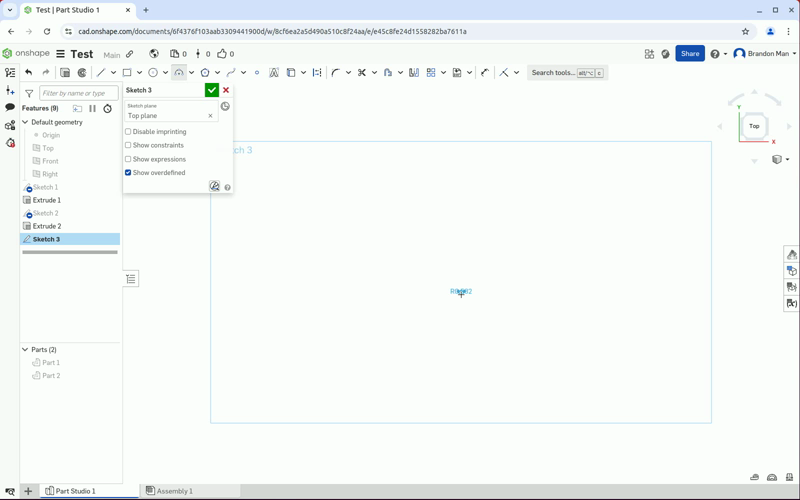
scroll(6)
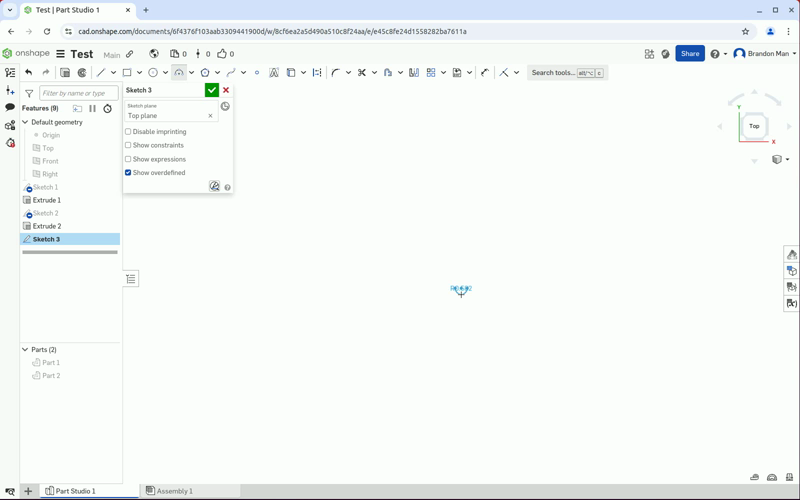
scroll(6)
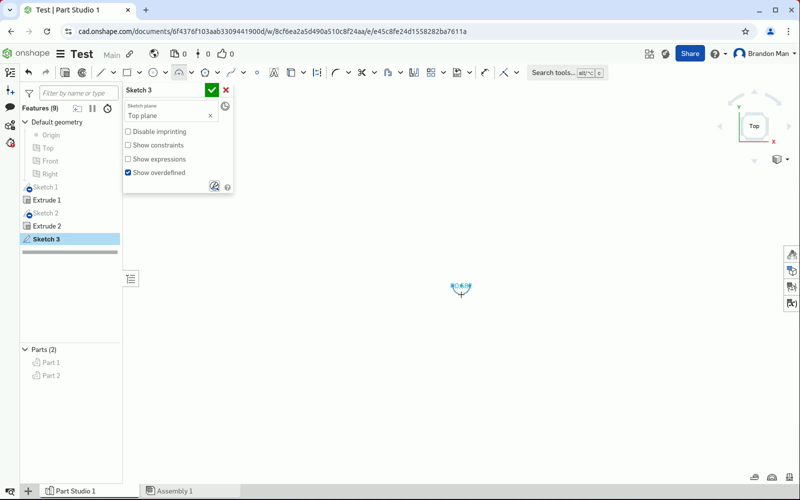
scroll(6)
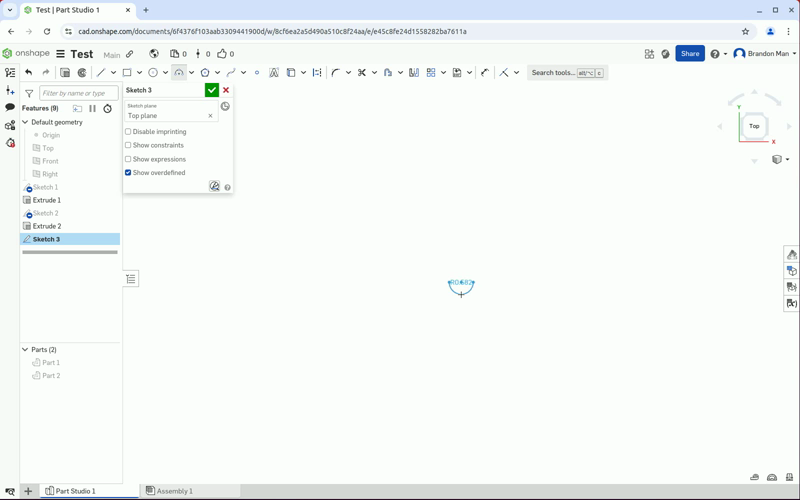
scroll(6)
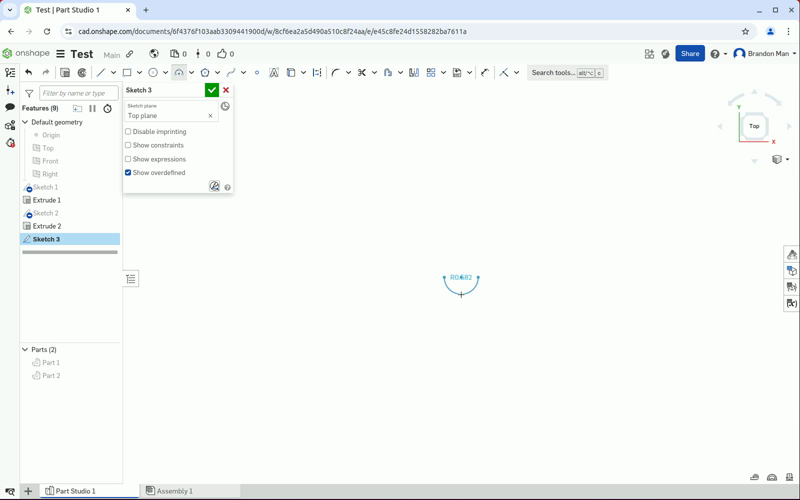
scroll(6)
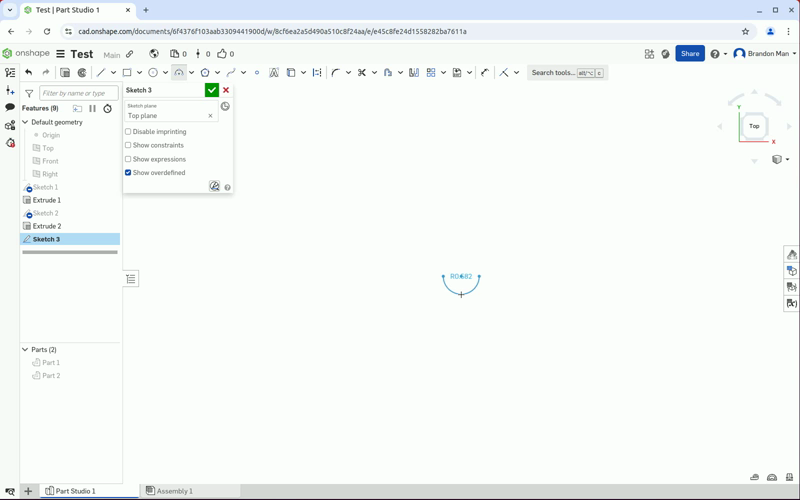
scroll(6)
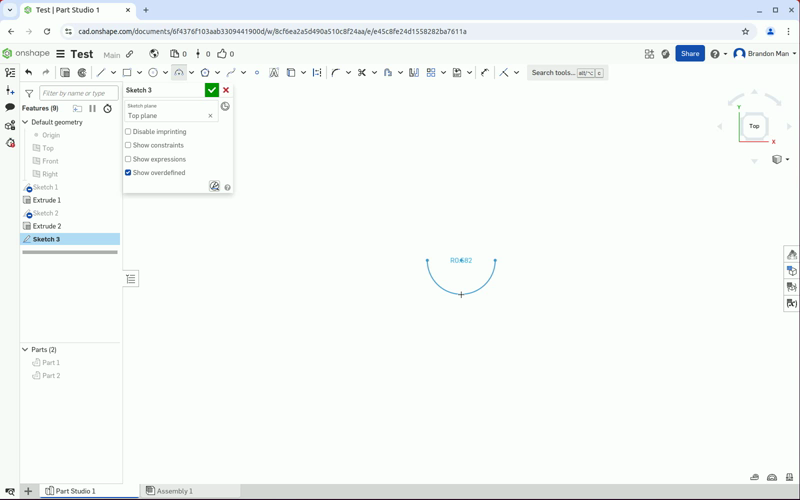
click(461, 294)
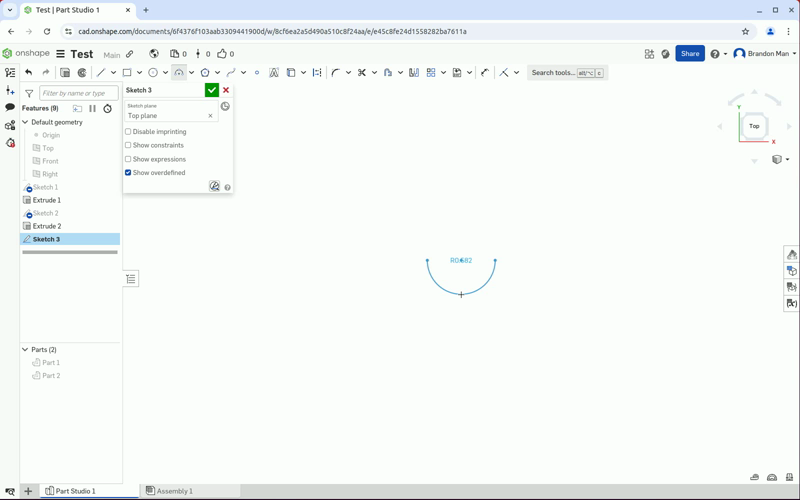
scroll(-6)
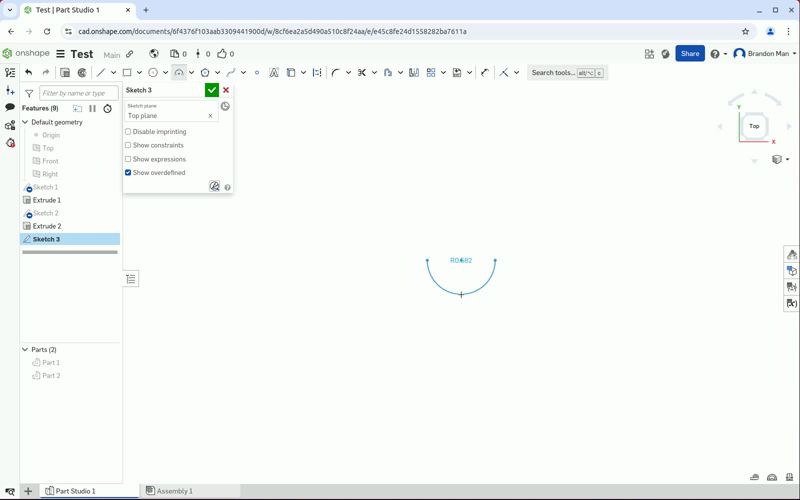
scroll(-6)
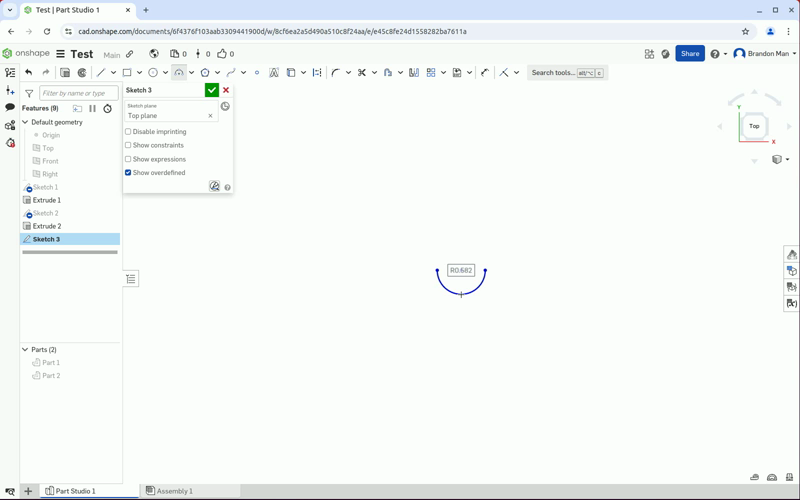
scroll(-6)
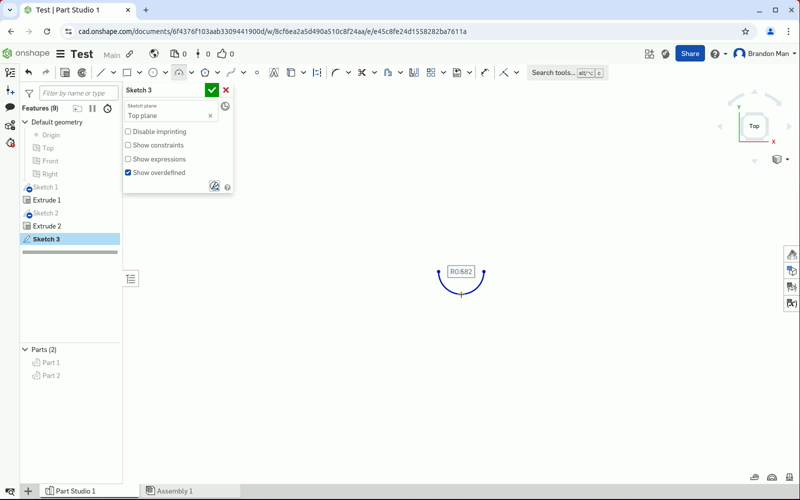
scroll(-6)
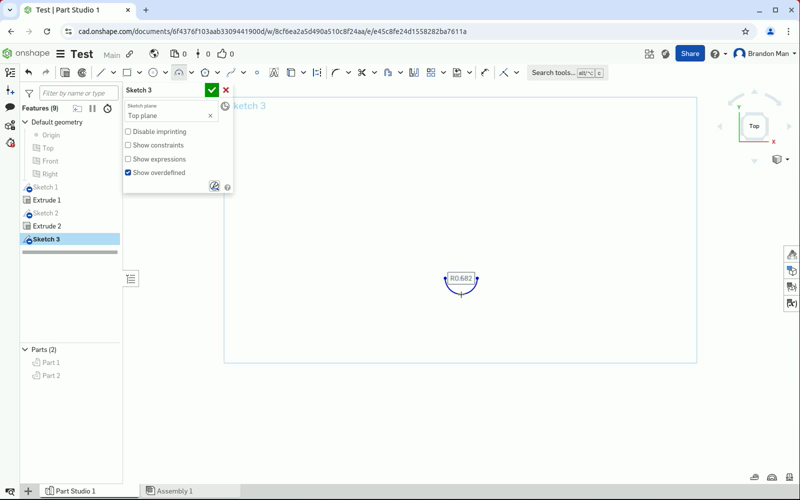
scroll(-6)
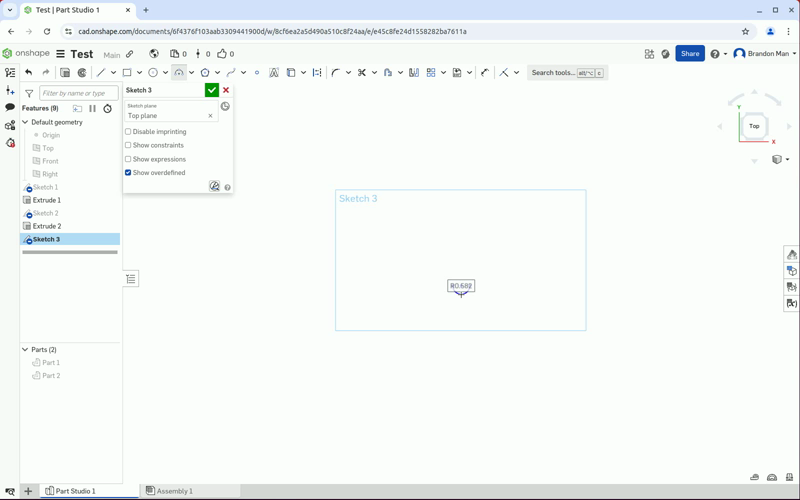
scroll(-6)
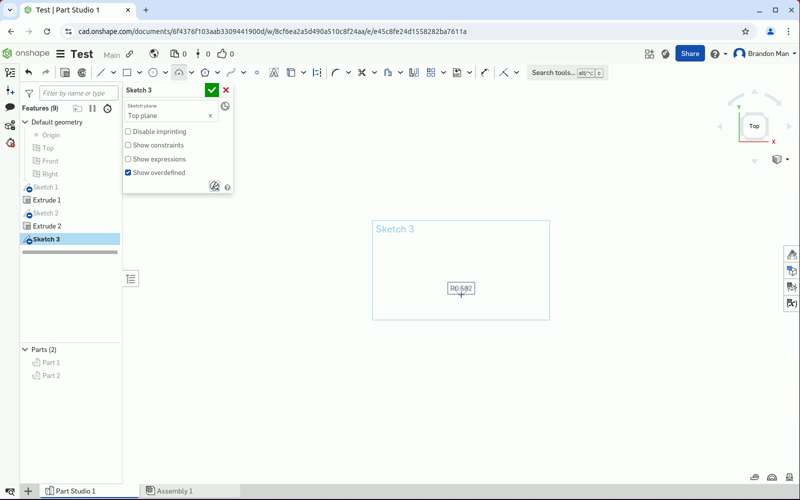
scroll(-6)
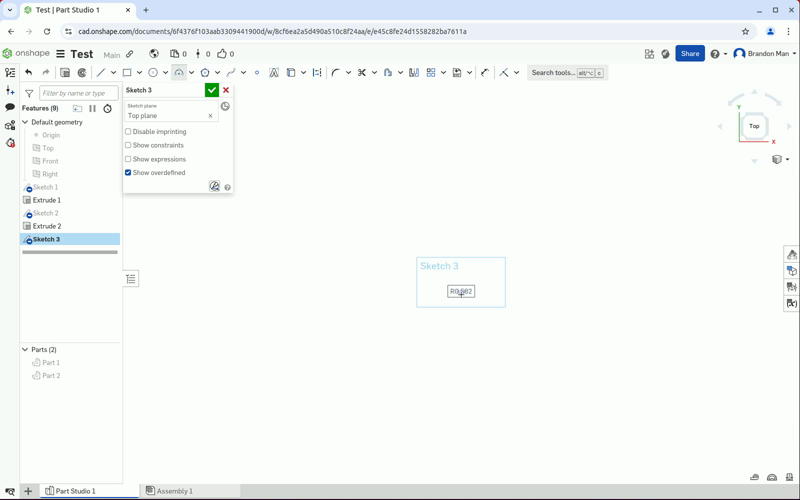
key_up(shift)
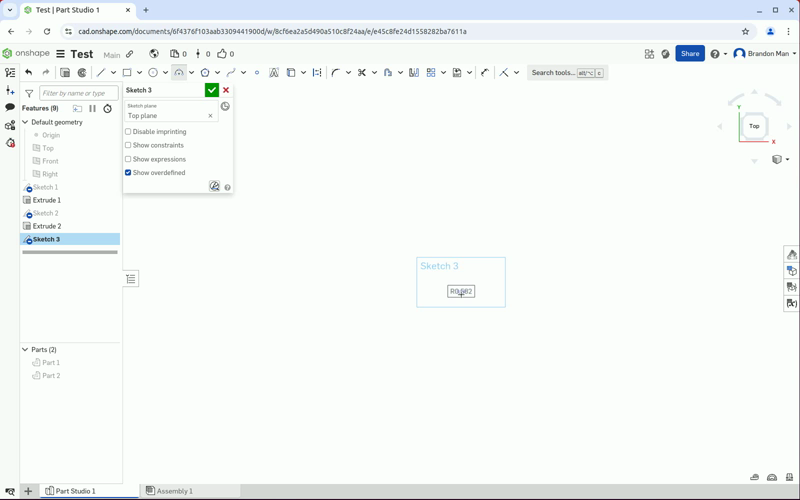
key(esc)
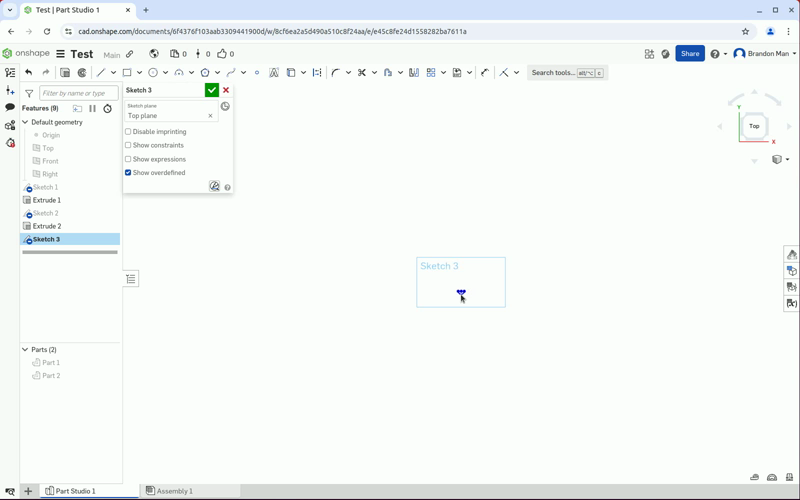
key(l)
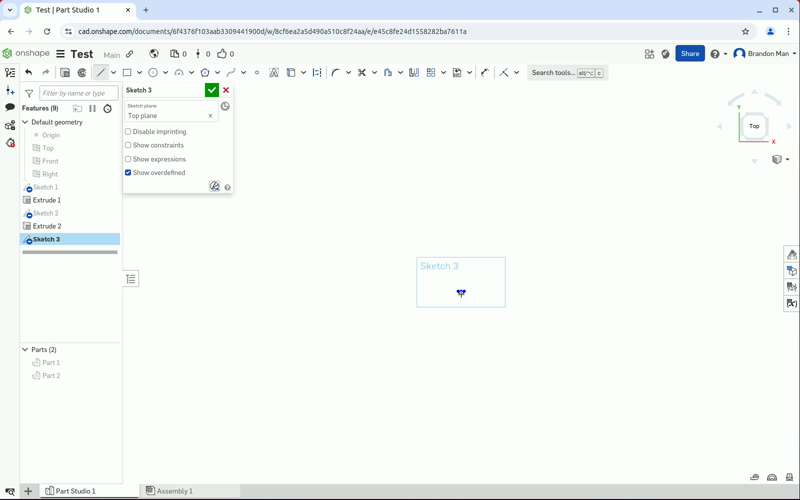
mouse_move(464, 291)
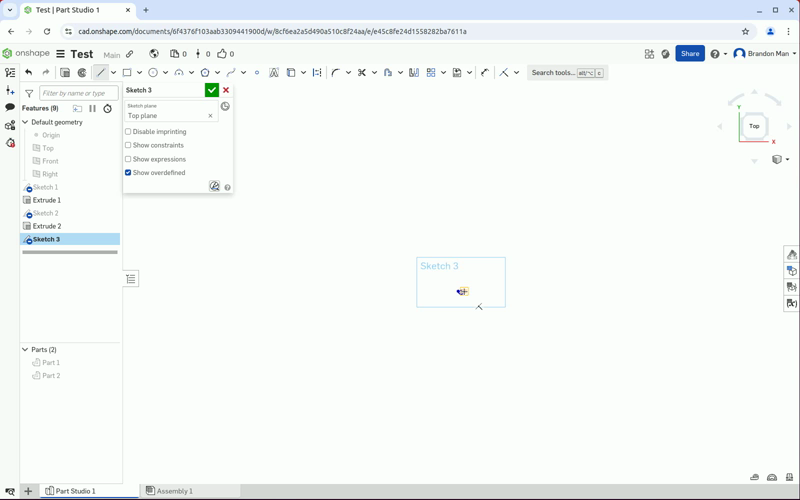
scroll(6)
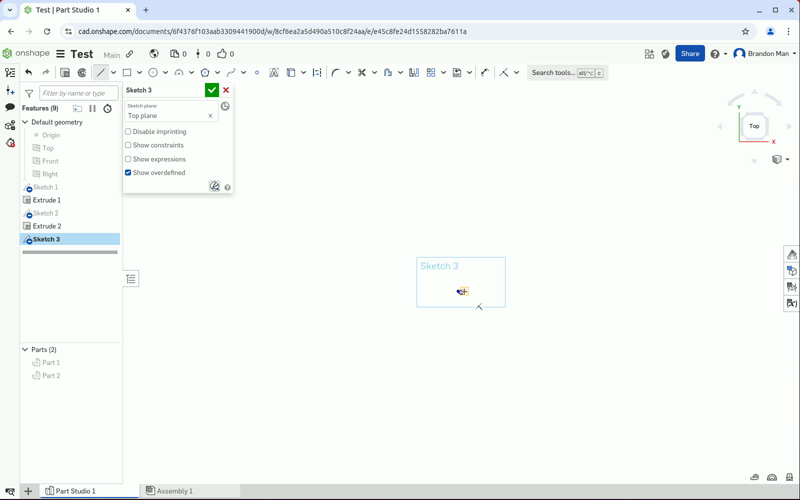
scroll(6)
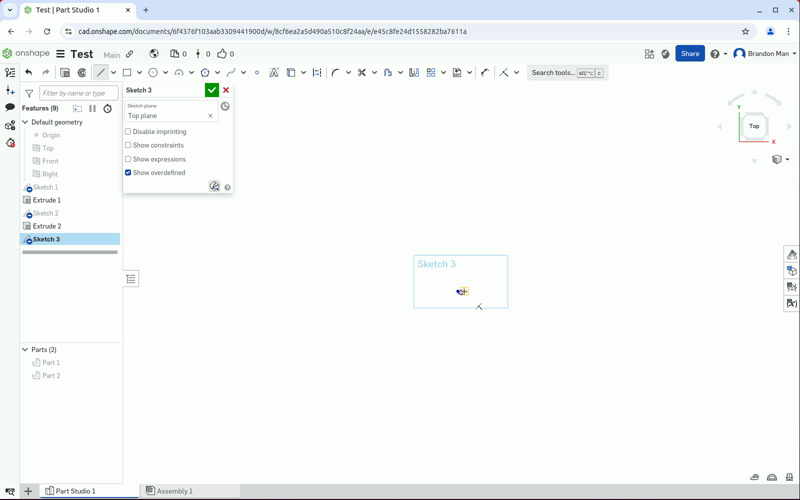
scroll(6)
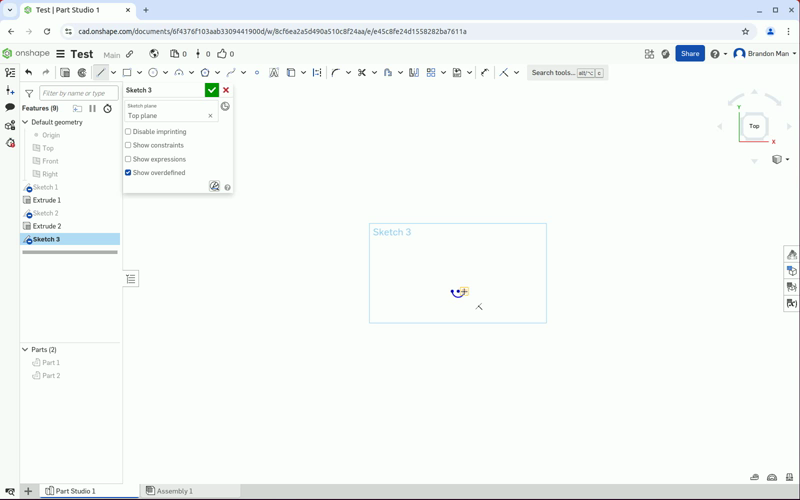
scroll(6)
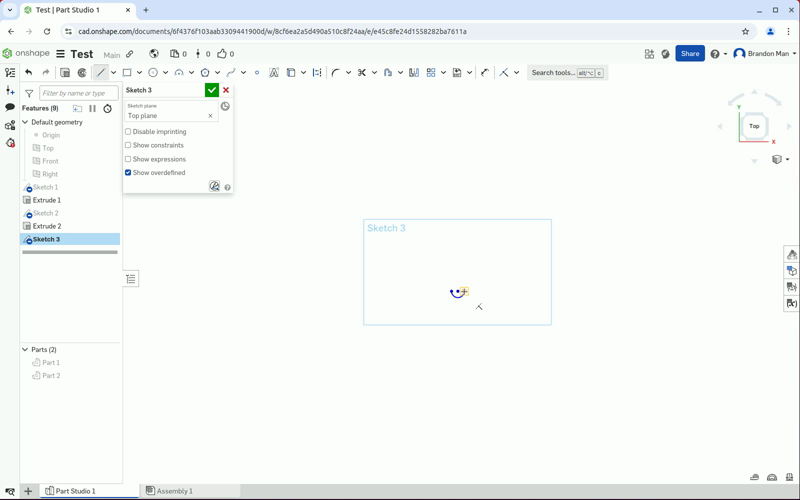
scroll(6)
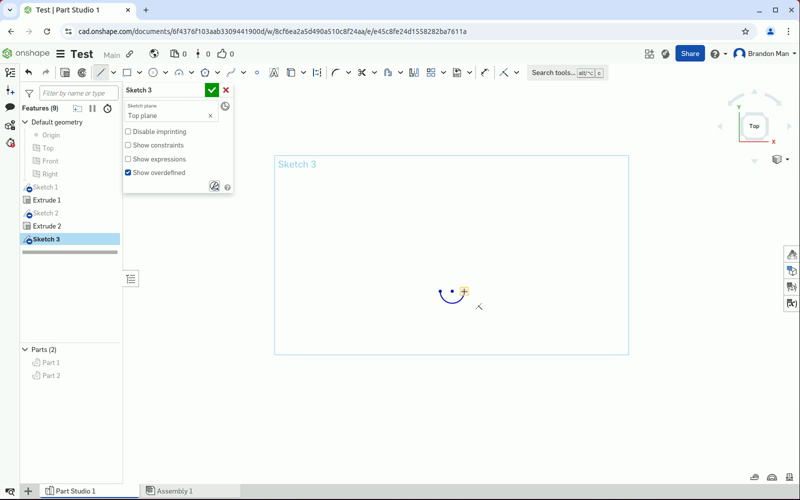
scroll(6)
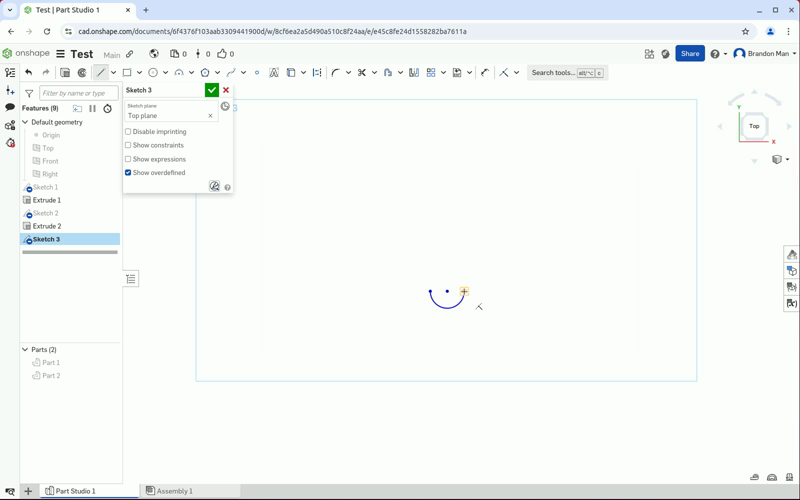
scroll(6)
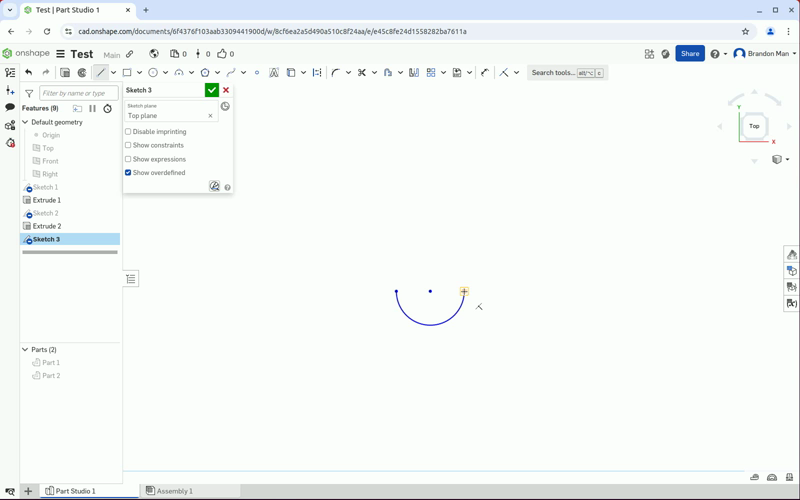
click(464, 291)
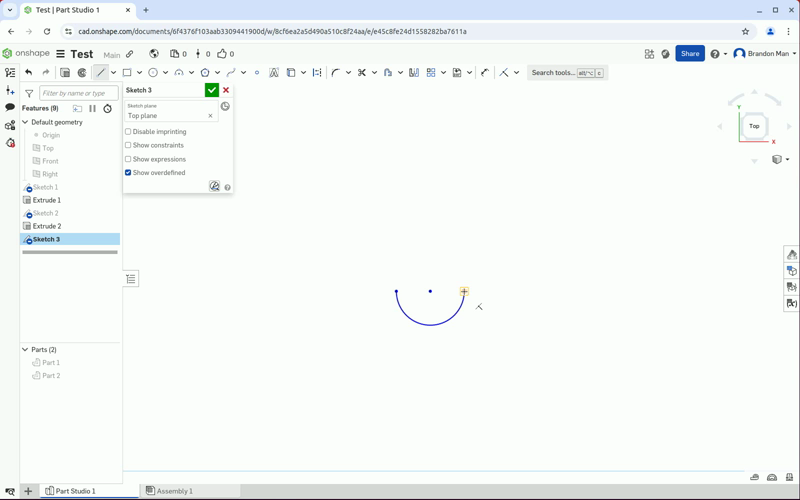
scroll(-6)
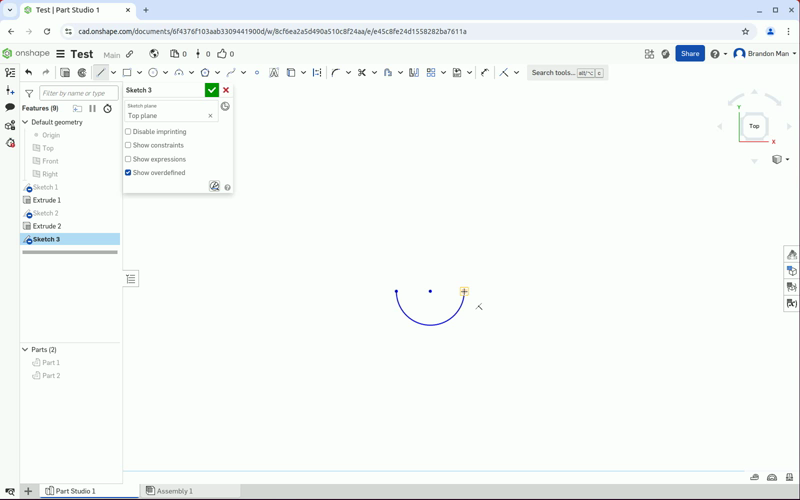
scroll(-6)
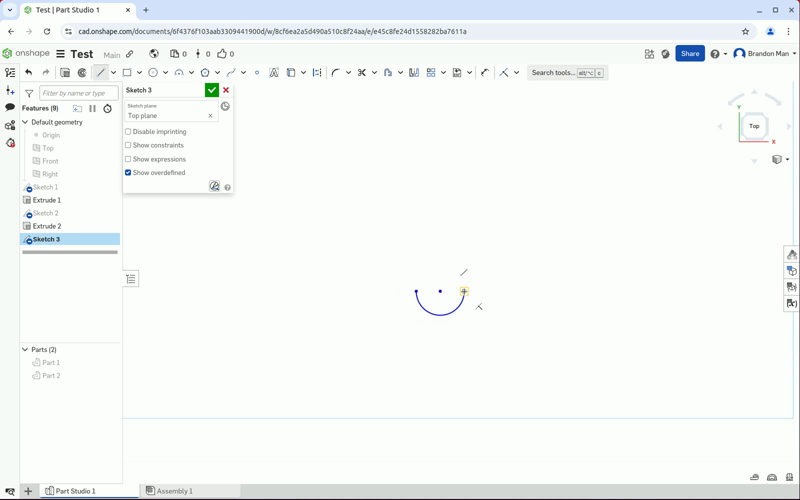
scroll(-6)
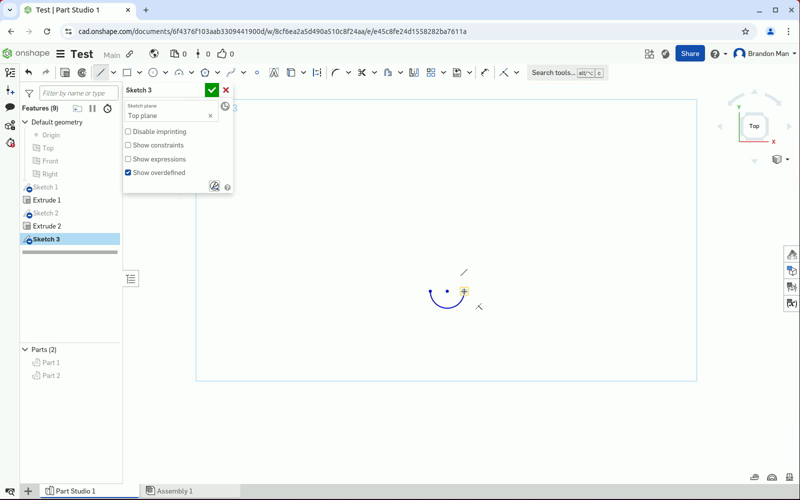
scroll(-6)
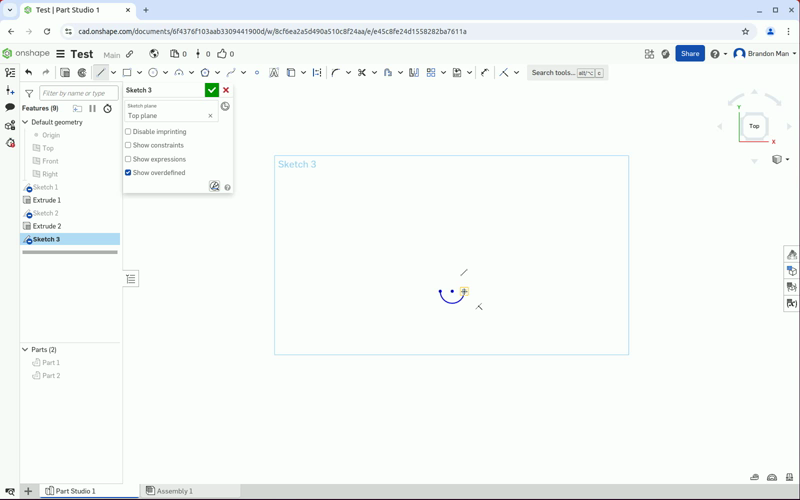
scroll(-6)
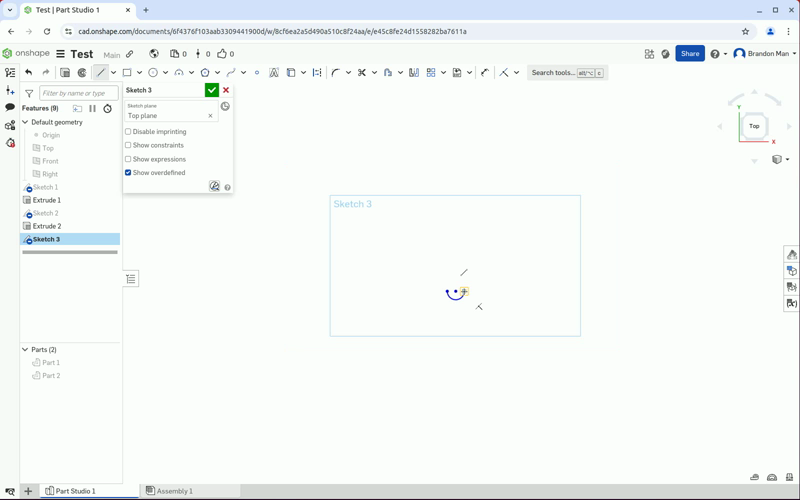
scroll(-6)
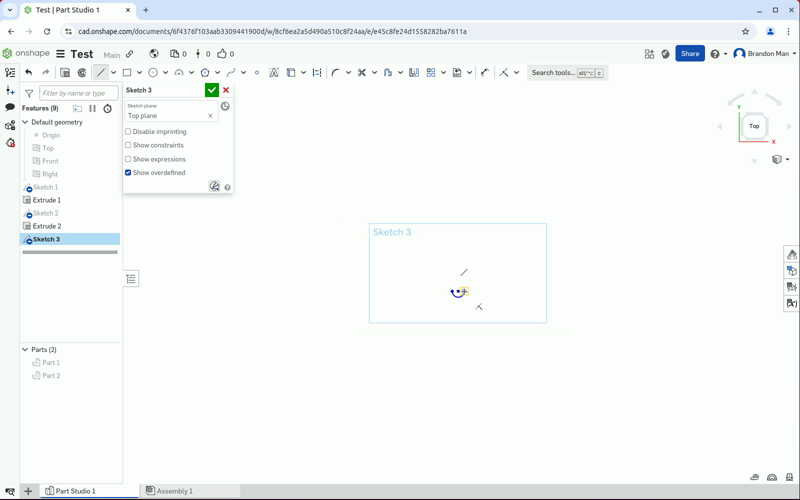
scroll(-6)
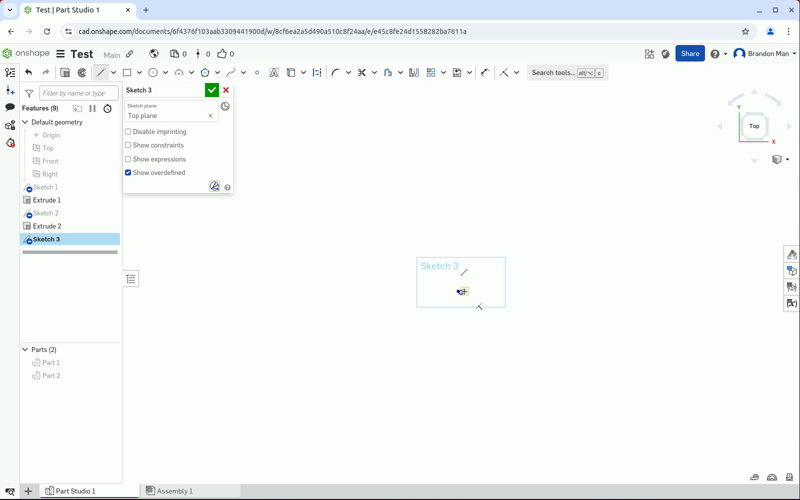
mouse_move(494, 291)
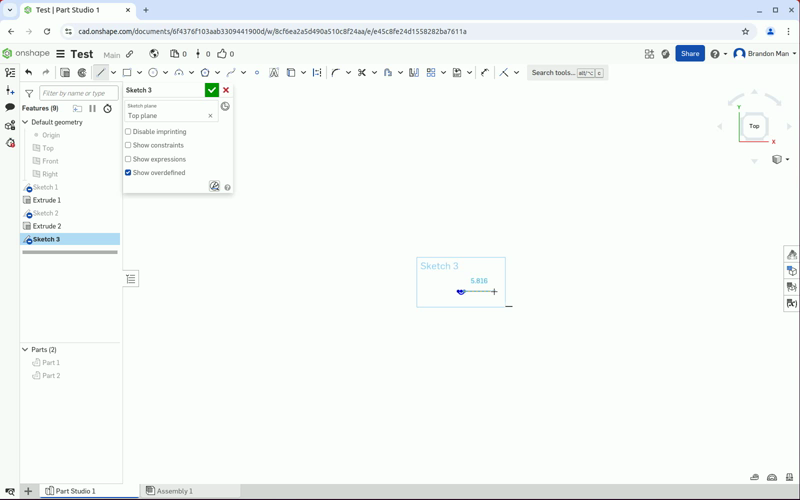
key_down(shift)
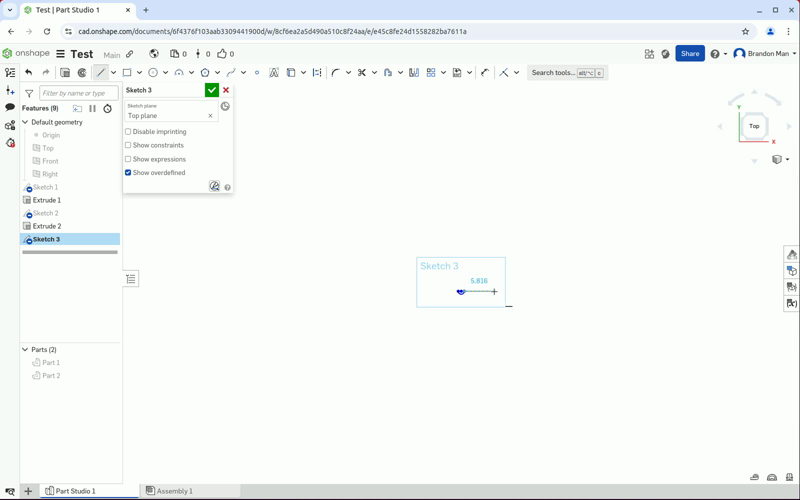
mouse_move(458, 291)
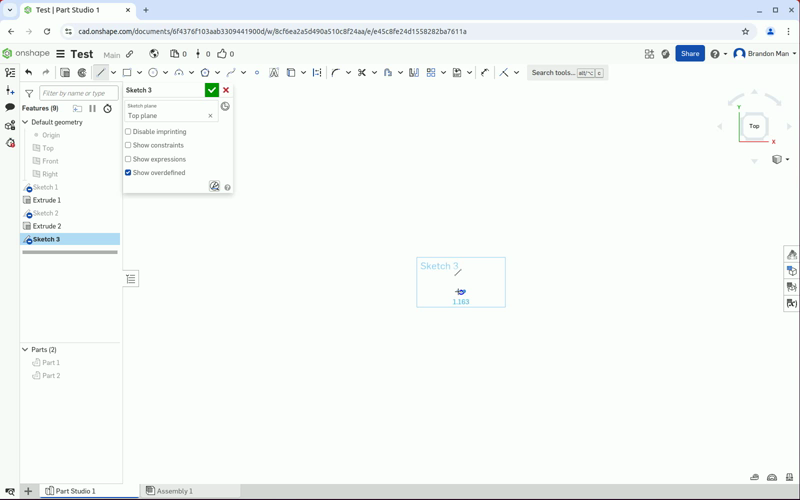
scroll(6)
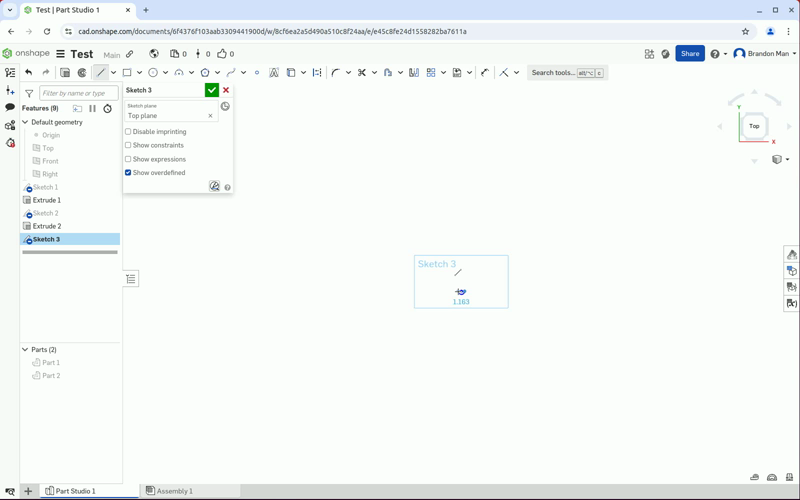
scroll(6)
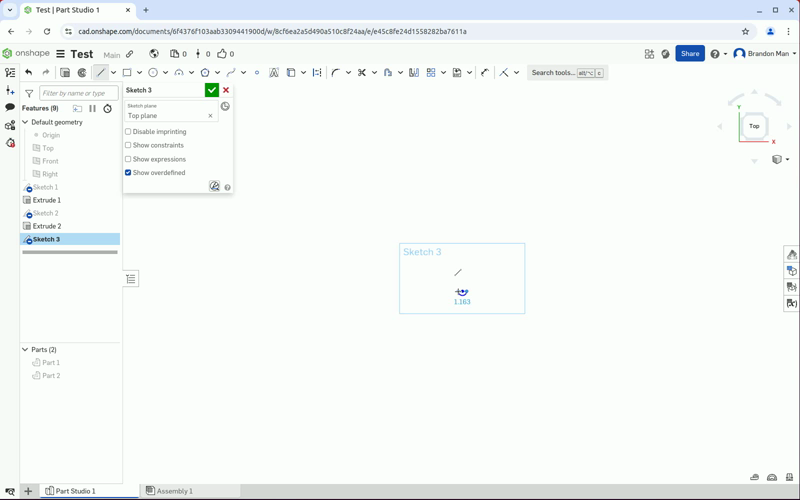
scroll(6)
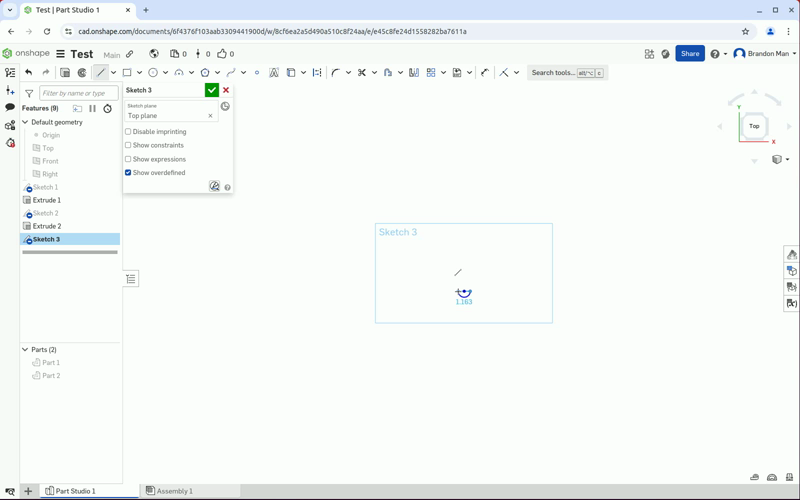
scroll(6)
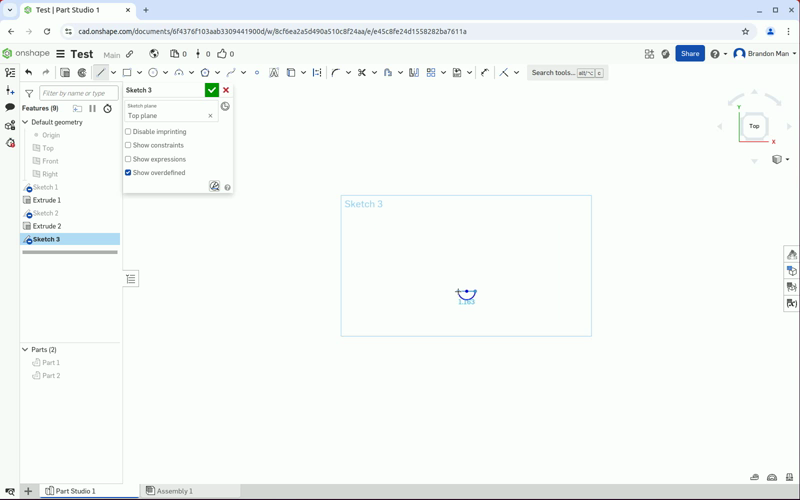
scroll(6)
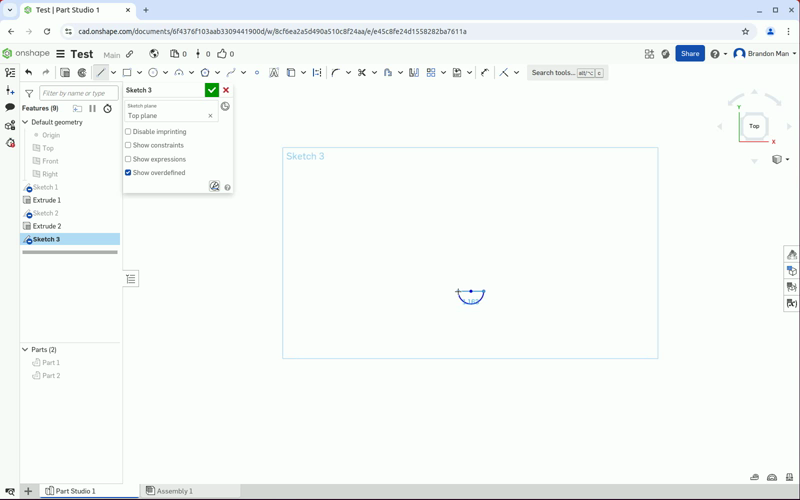
scroll(6)
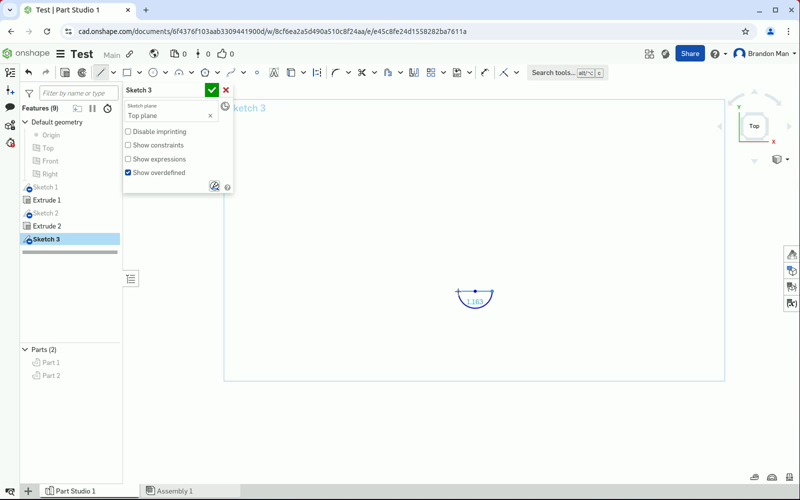
scroll(6)
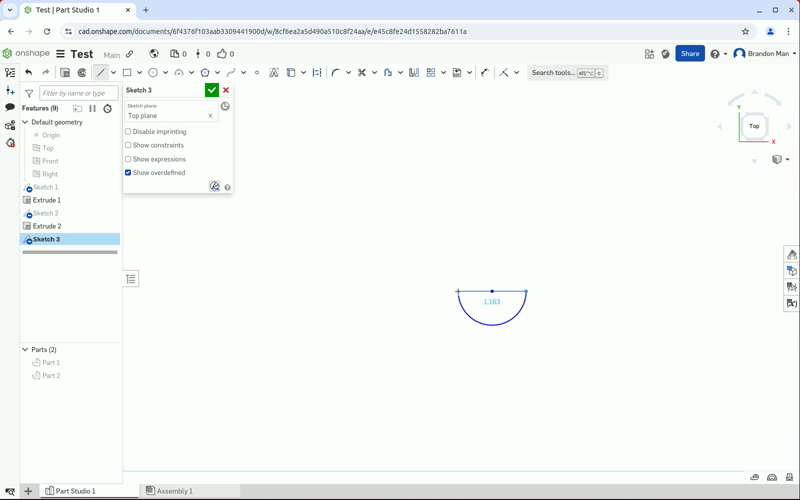
key_up(shift)
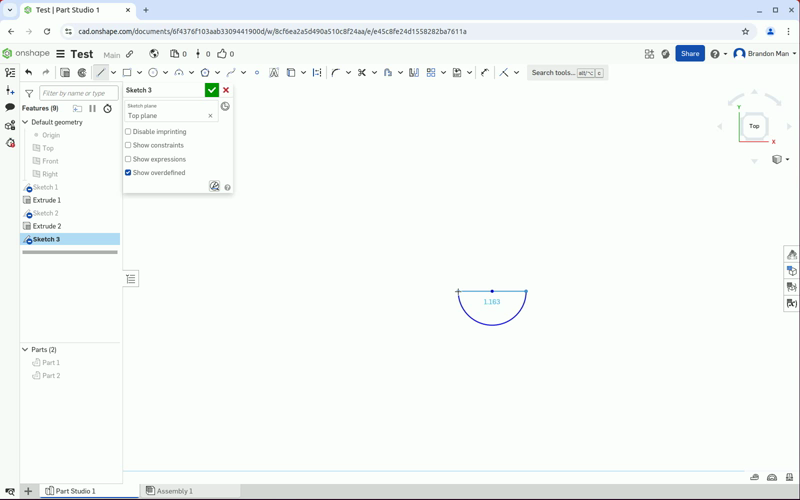
click(458, 291)
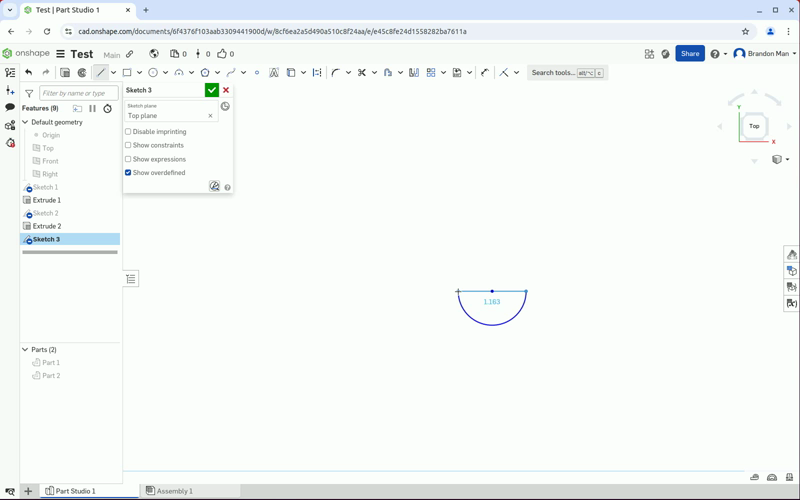
scroll(-6)
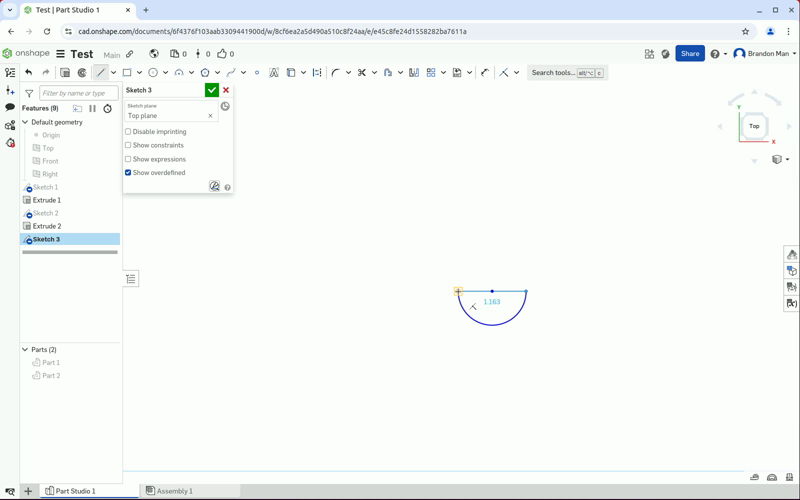
scroll(-6)
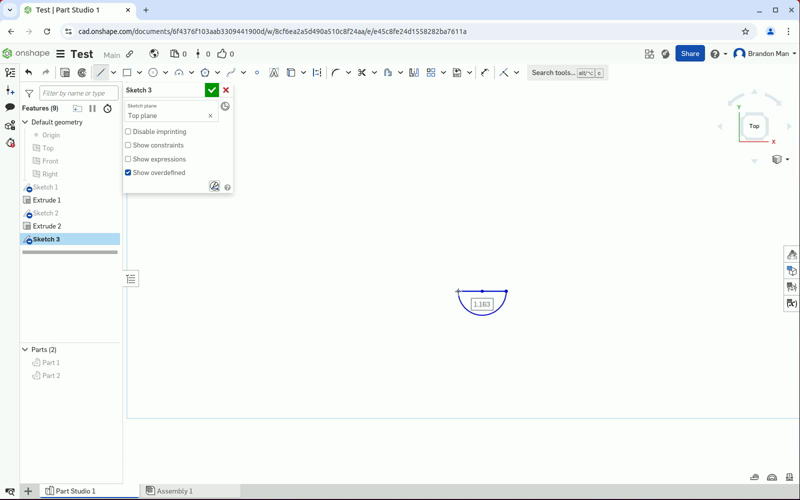
scroll(-6)
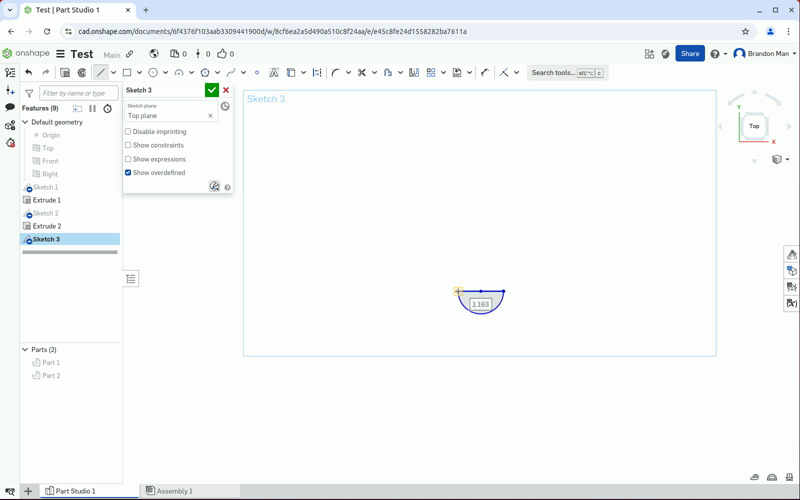
scroll(-6)
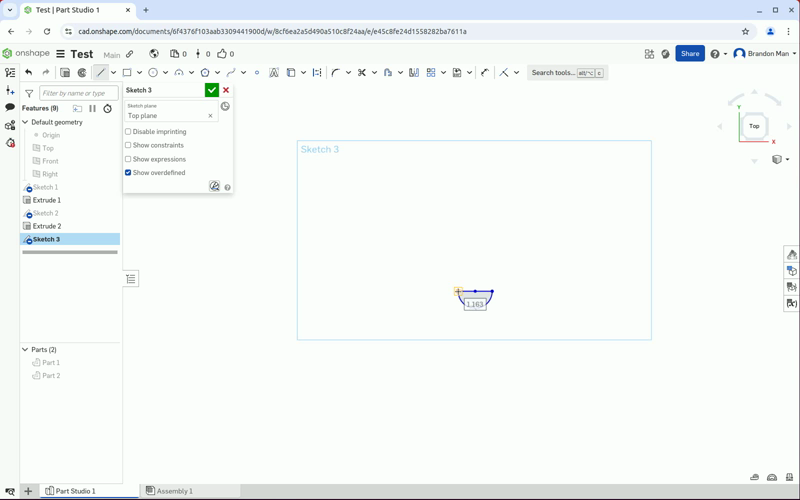
scroll(-6)
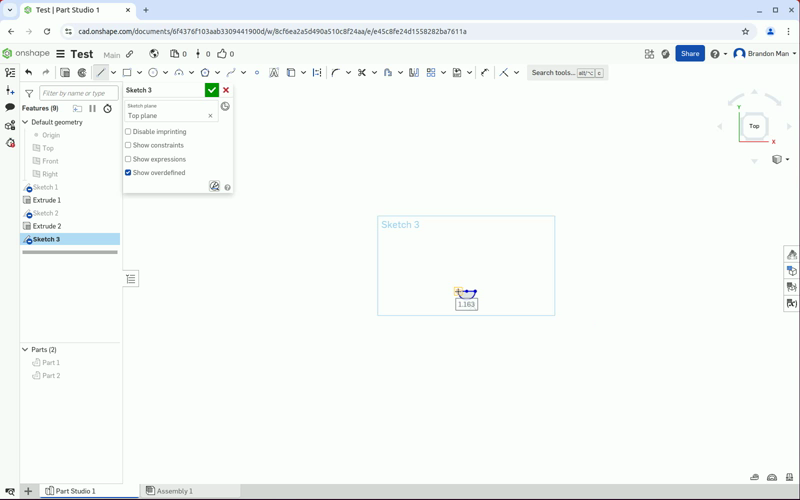
scroll(-6)
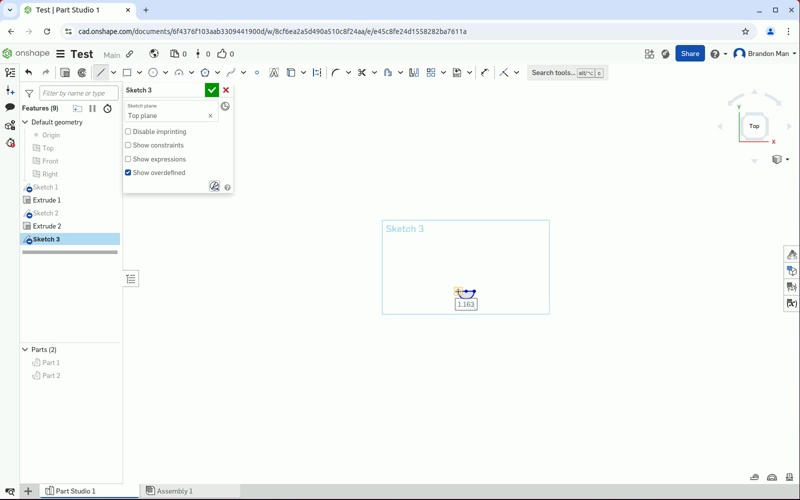
scroll(-6)
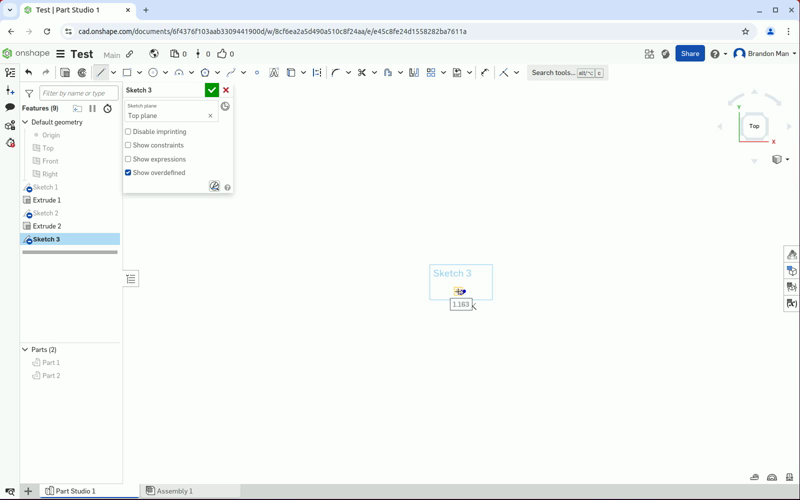
key(esc)
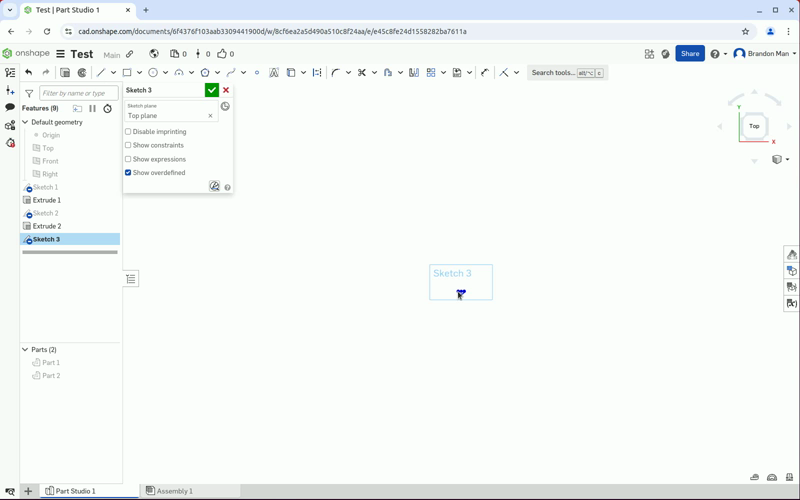
mouse_move(460, 291)
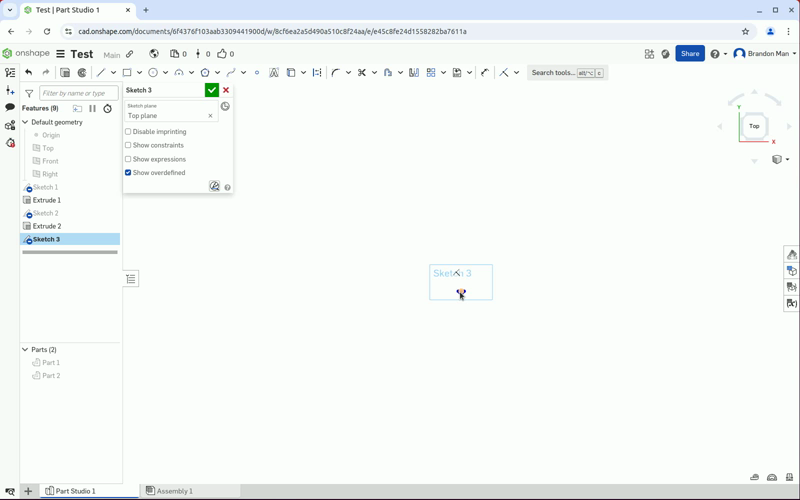
scroll(6)
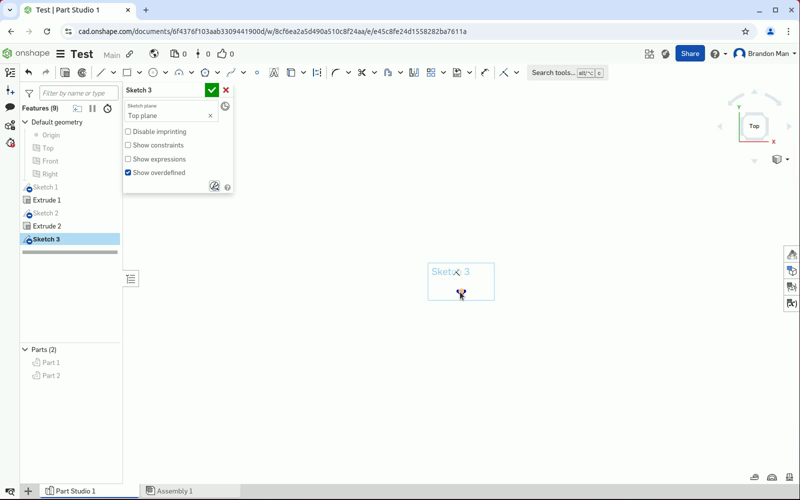
scroll(6)
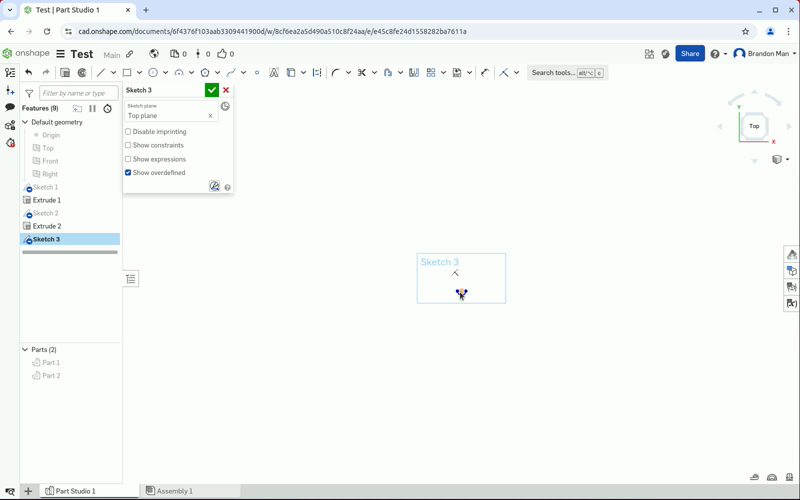
scroll(6)
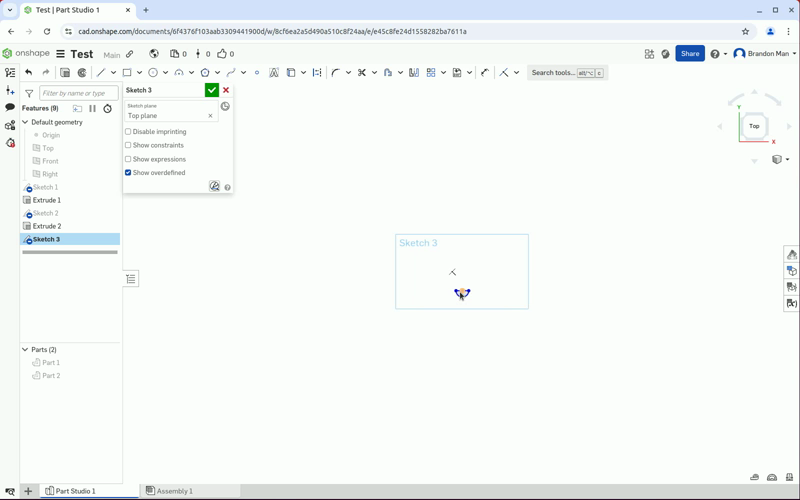
scroll(6)
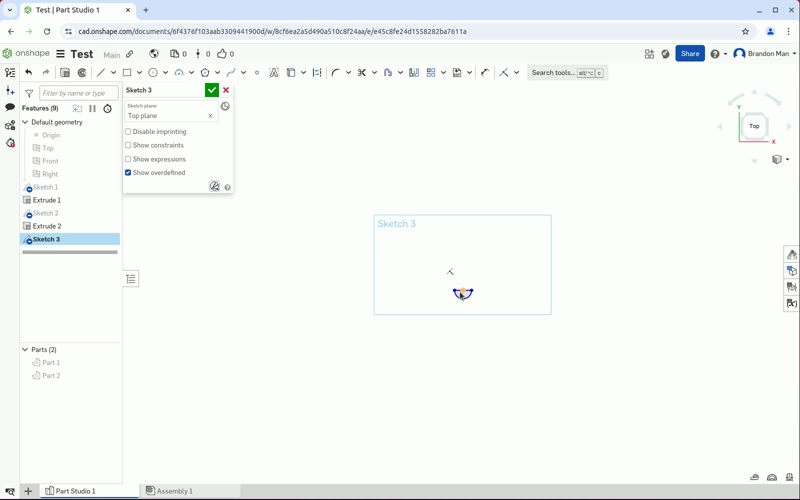
scroll(6)
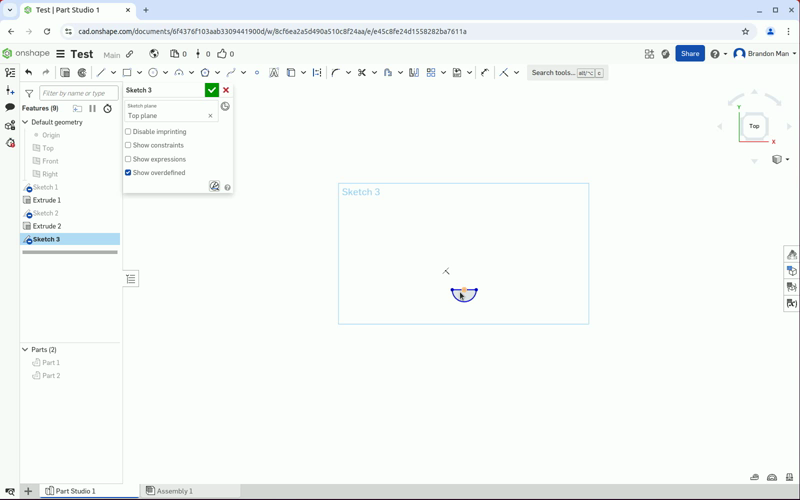
scroll(6)
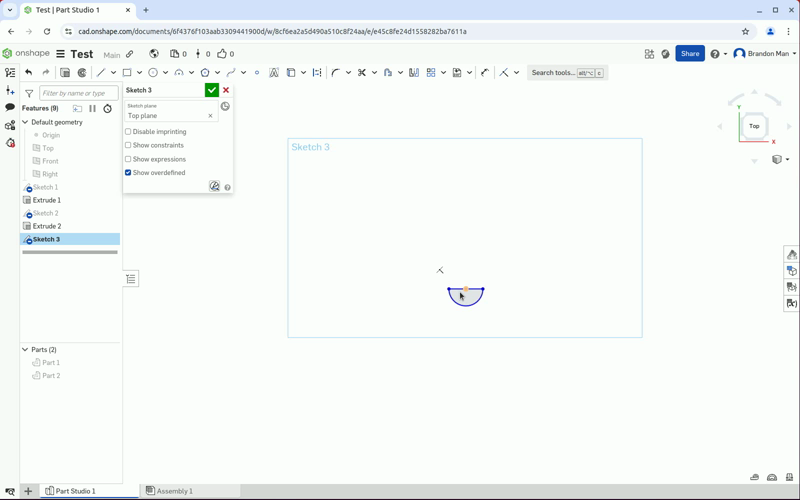
scroll(6)
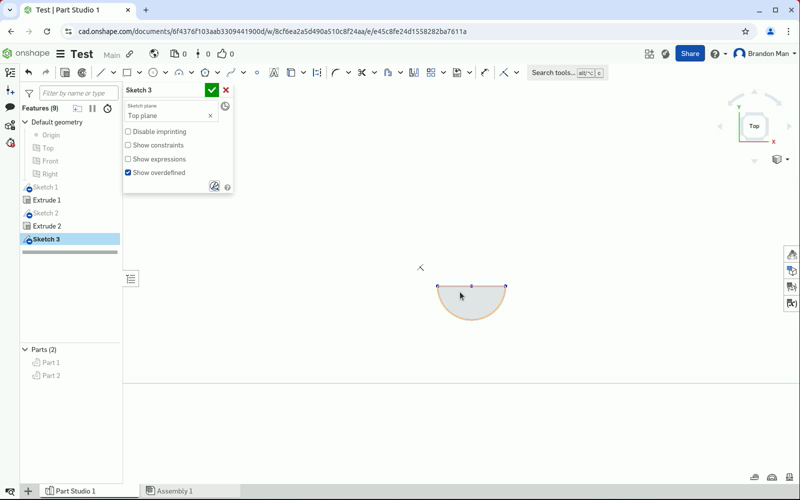
click(460, 291)
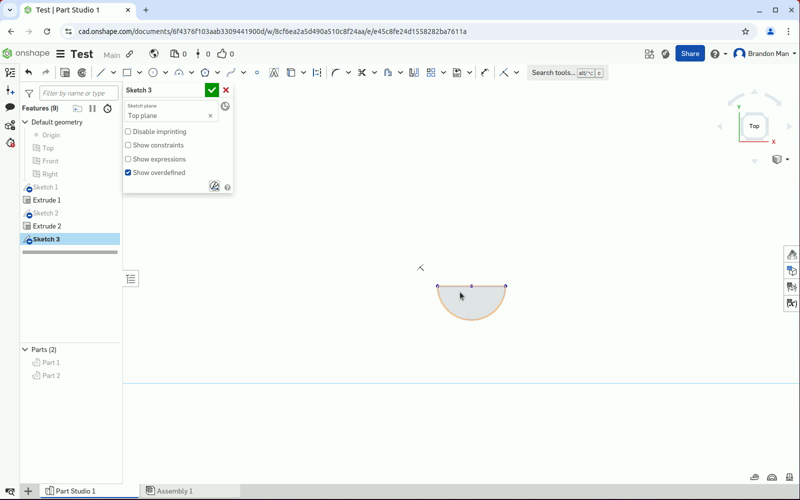
scroll(-6)
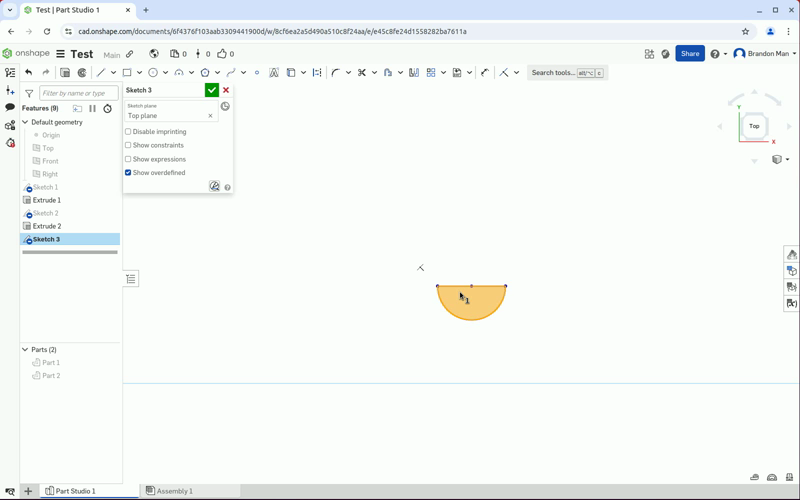
scroll(-6)
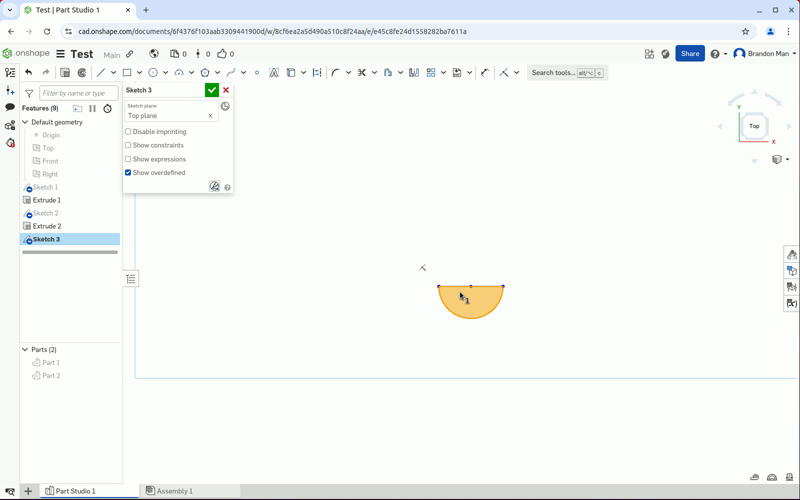
scroll(-6)
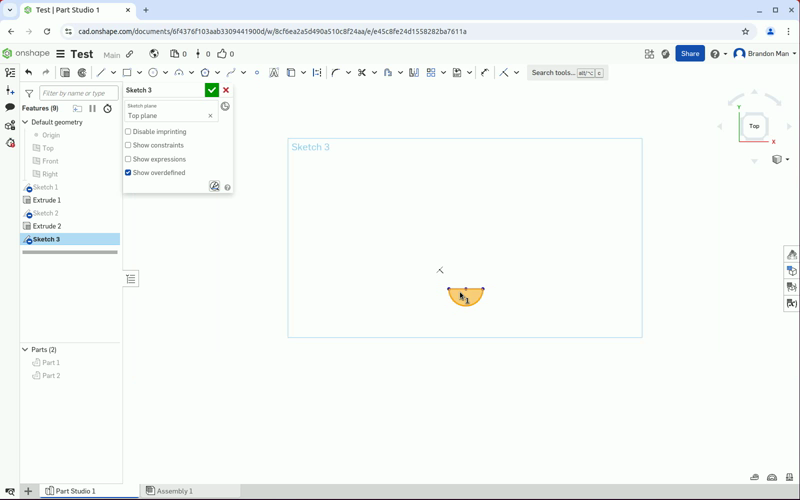
scroll(-6)
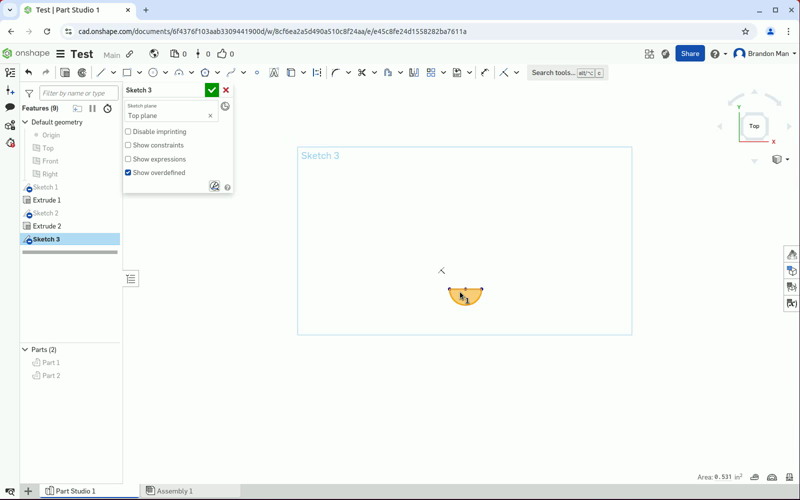
scroll(-6)
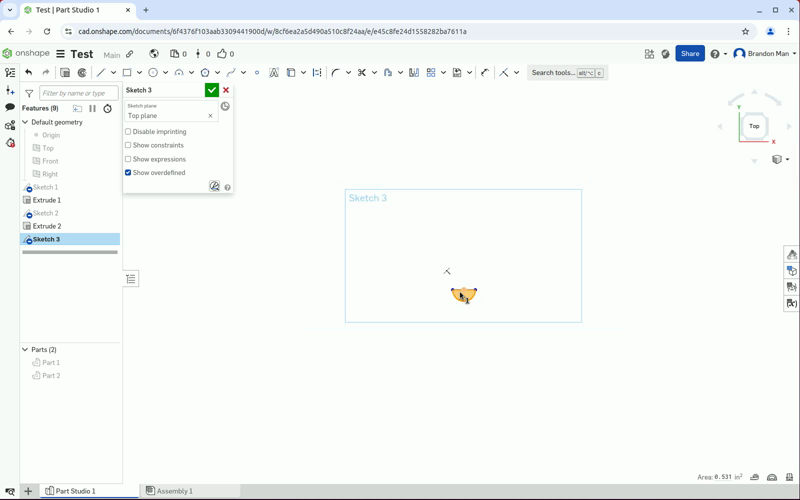
scroll(-6)
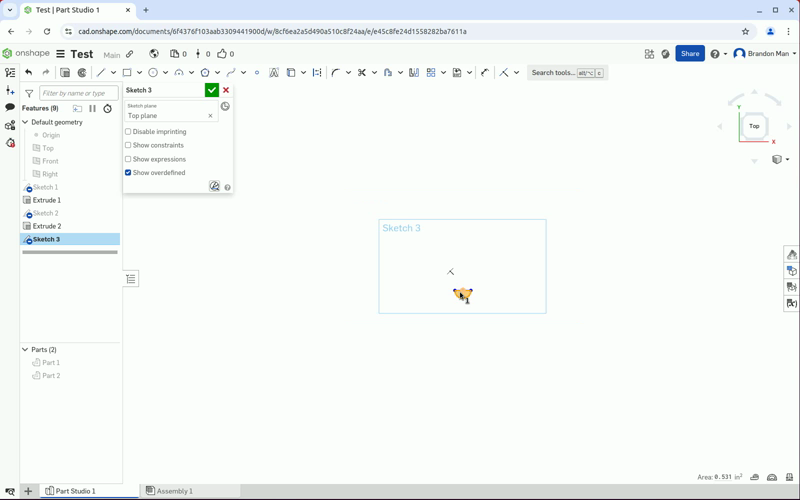
scroll(-6)
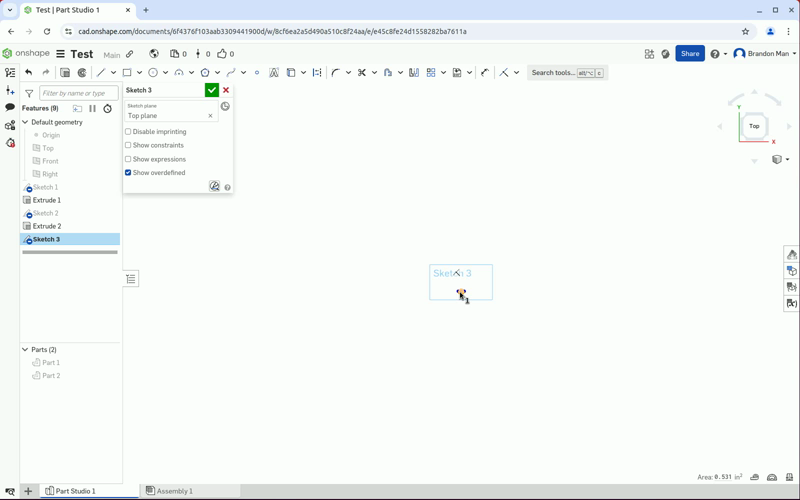
mouse_move(73, 352)
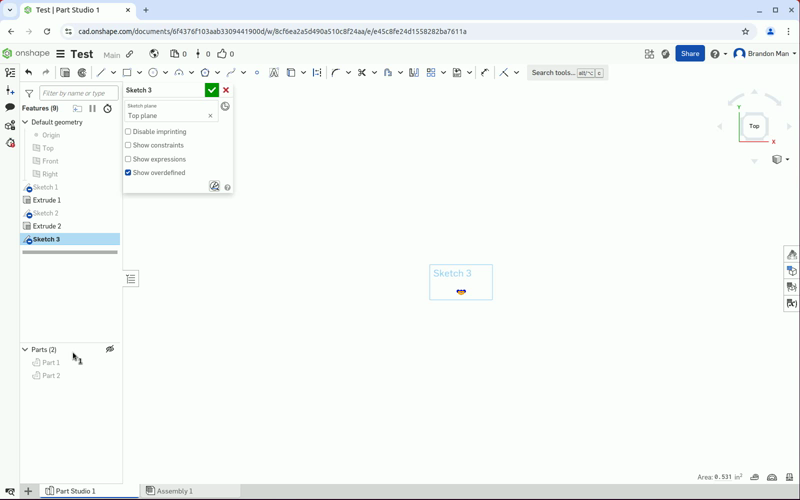
key(shift+y)
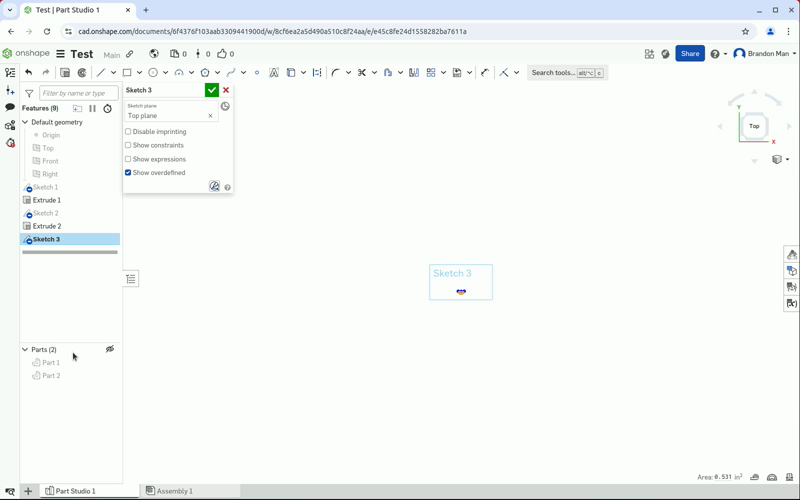
key(shift+e)
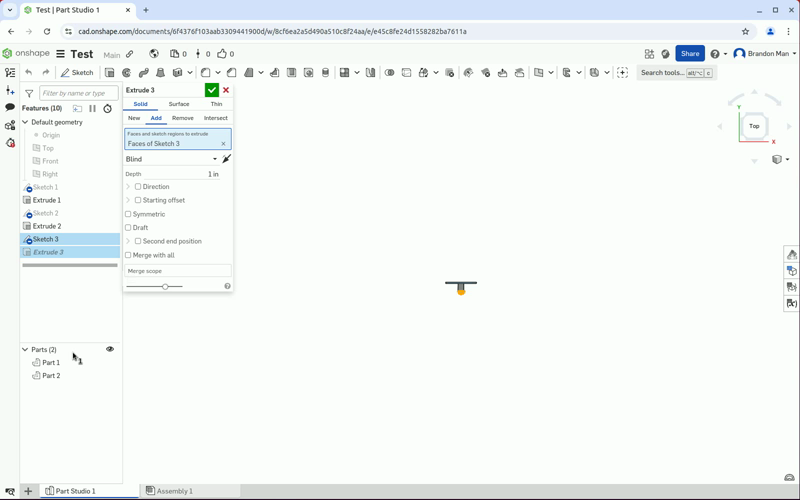
mouse_move(143, 106)
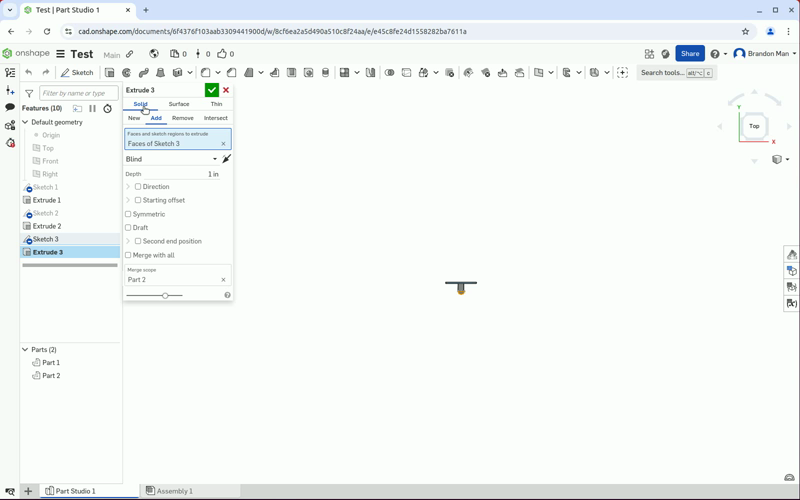
click(143, 106)
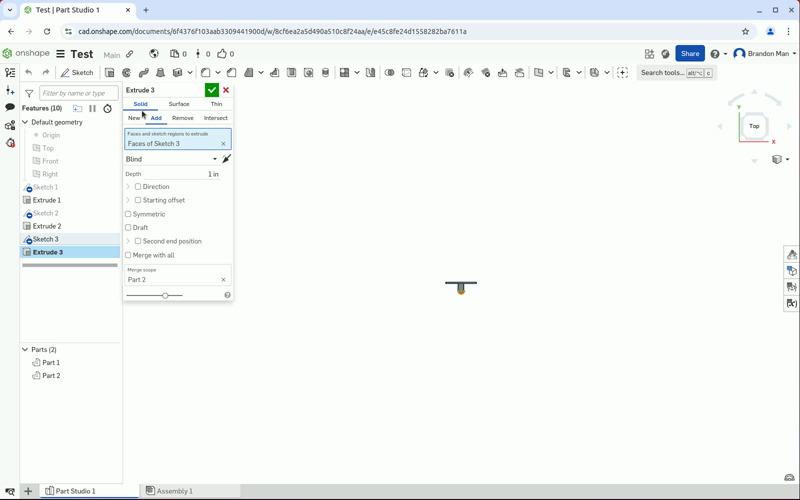
mouse_move(137, 120)
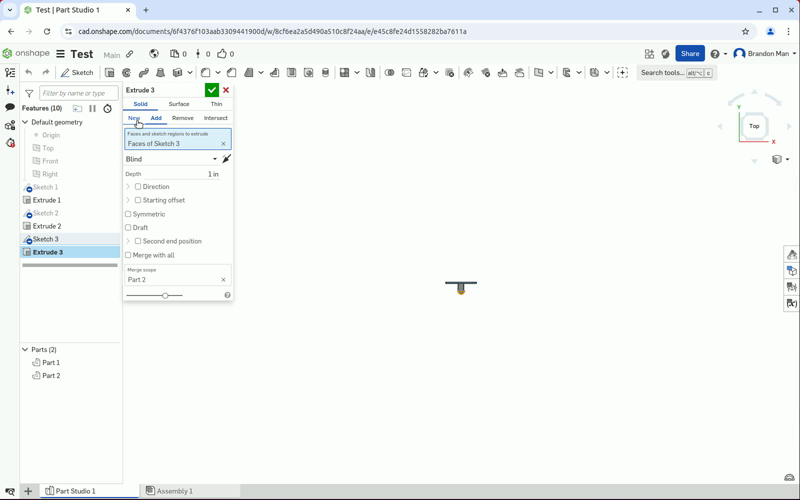
click(137, 120)
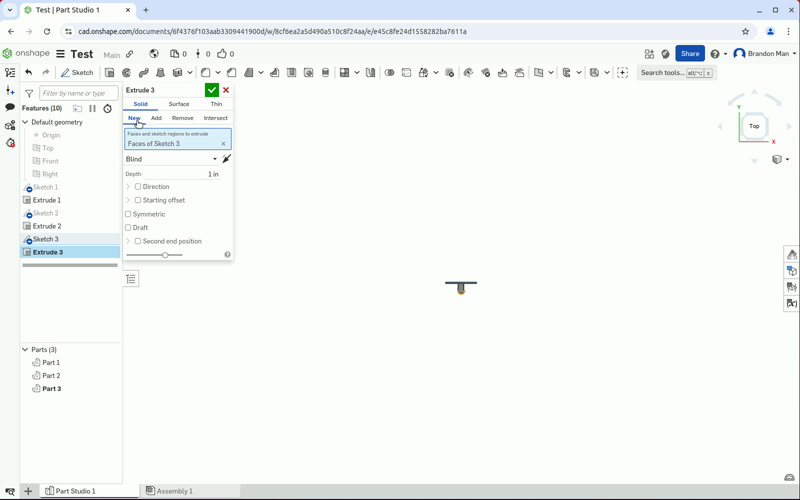
key(tab, 4)
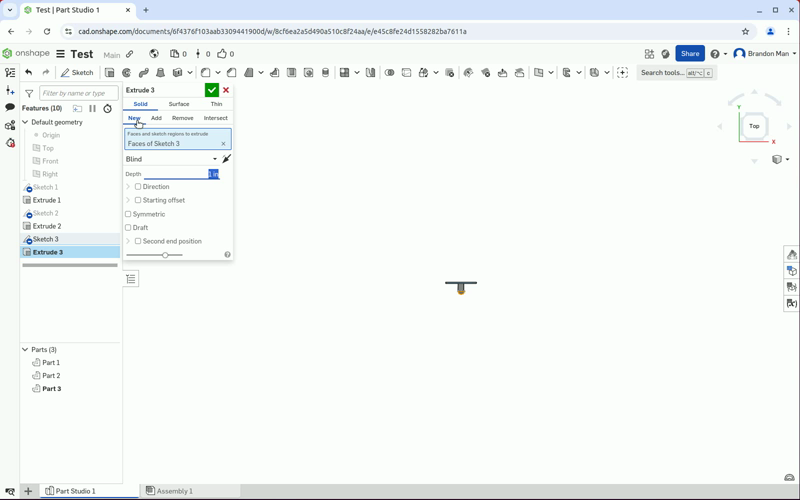
text(1.926)
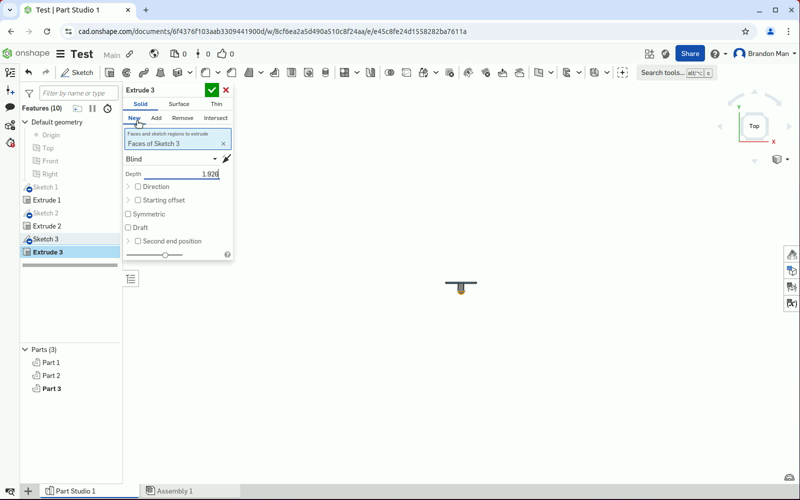
key(tab, 3)
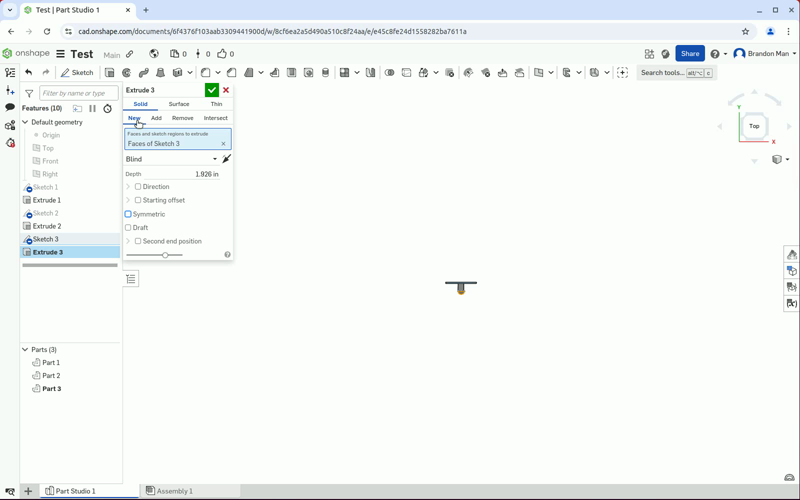
key(space)
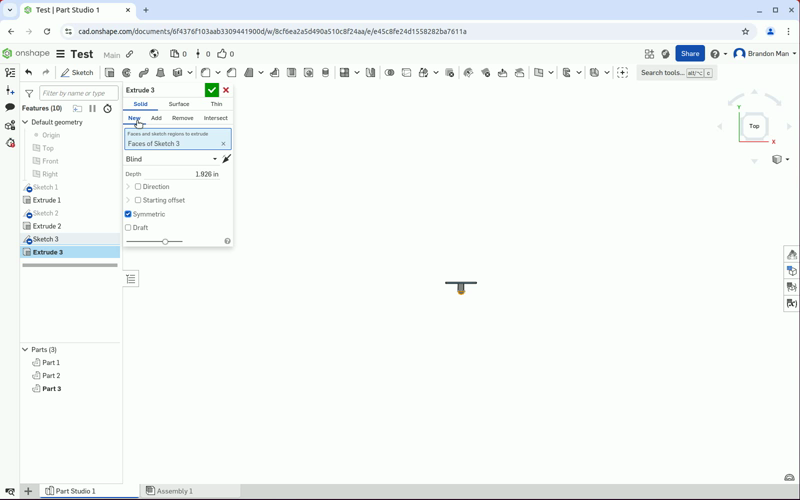
key(enter)
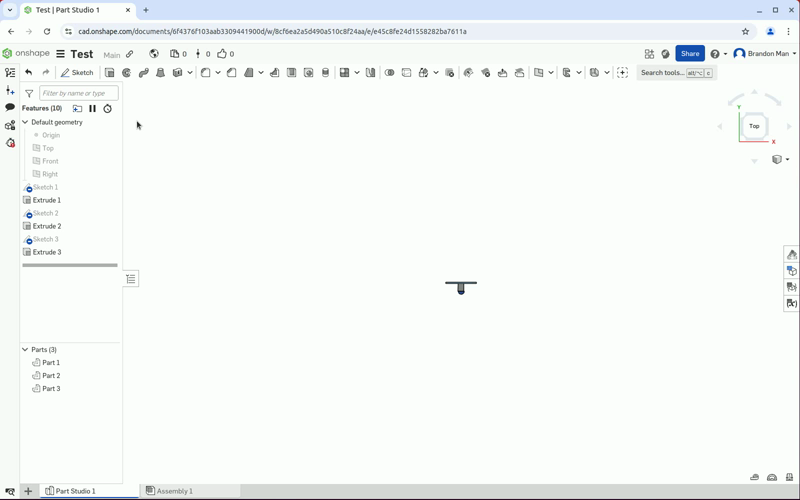
key(shift+h)
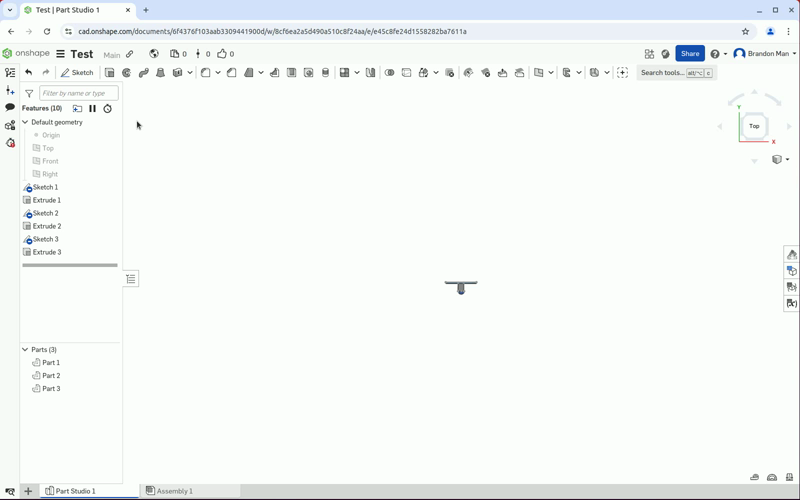
key(shift+h)
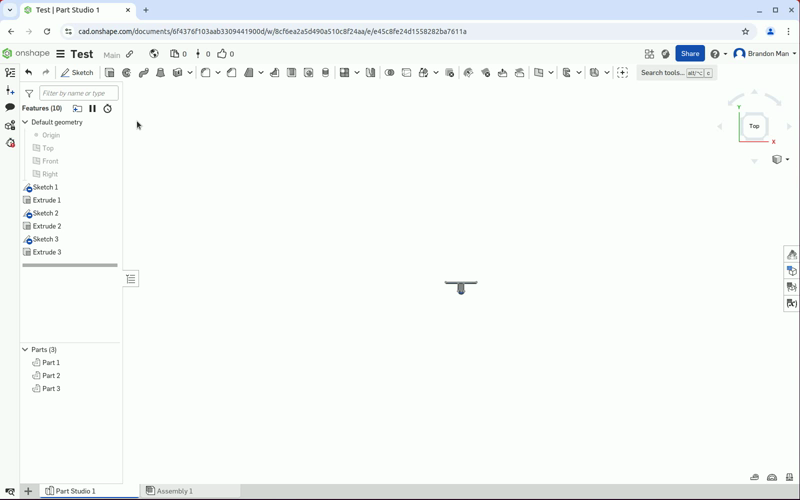
key(shift+7)
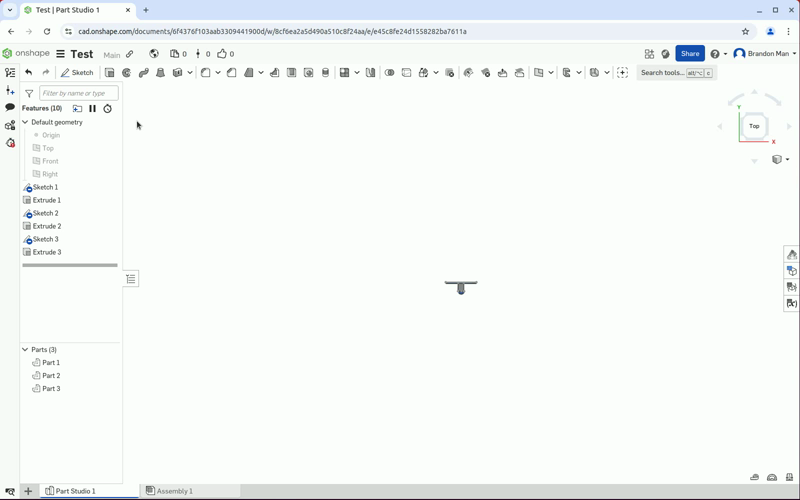
key(up, 3)
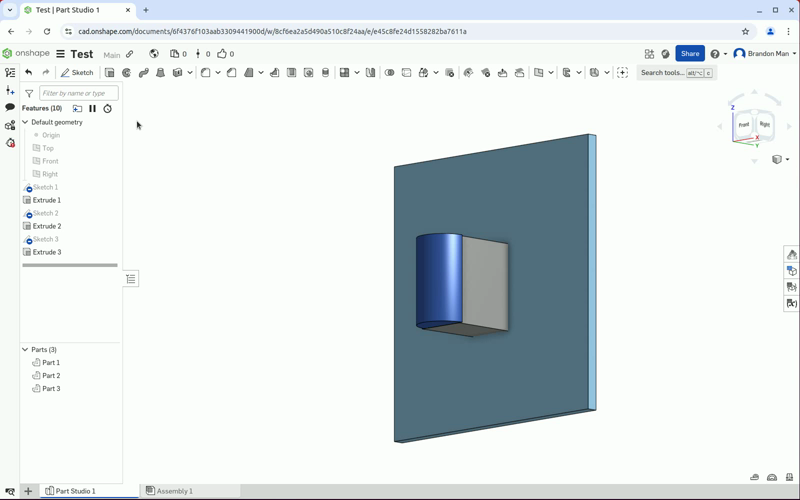
key(left, 3)
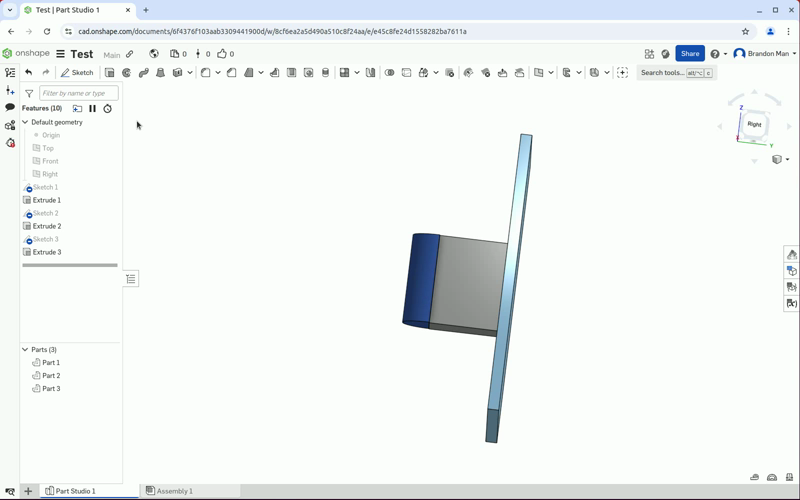
key(right, 3)
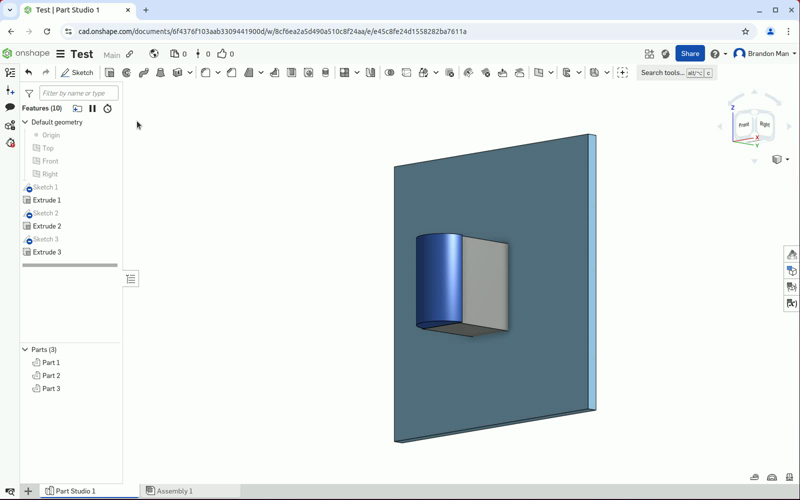
key(down, 3)
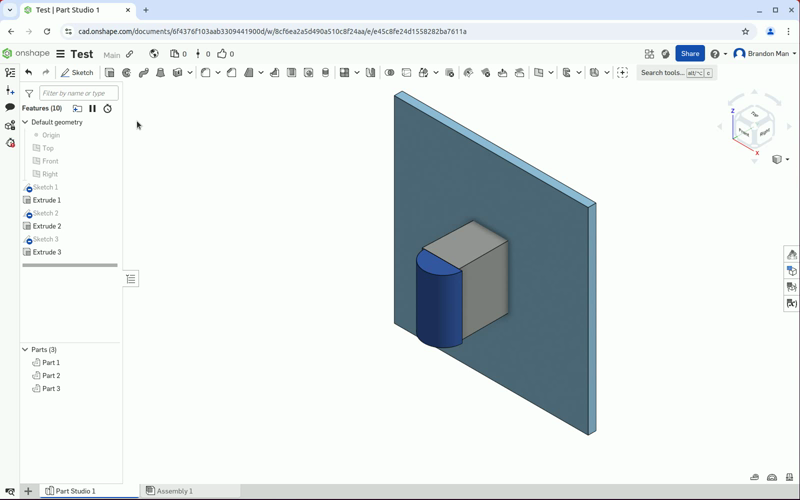
mouse_move(73, 189)
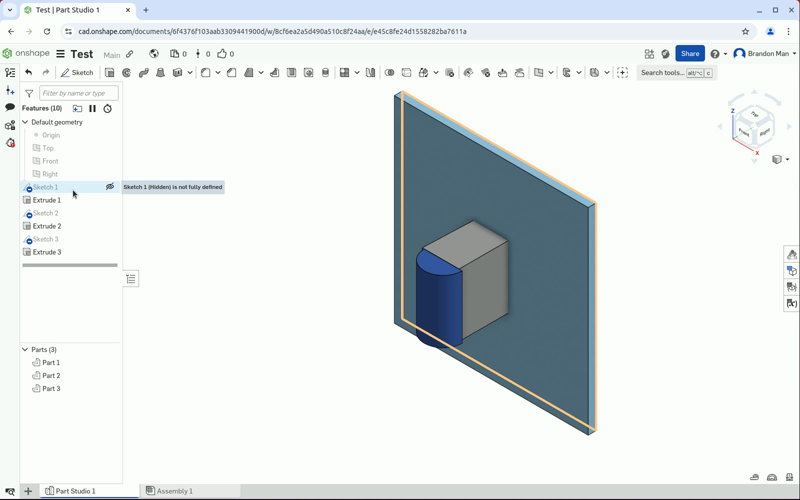
click(73, 189)